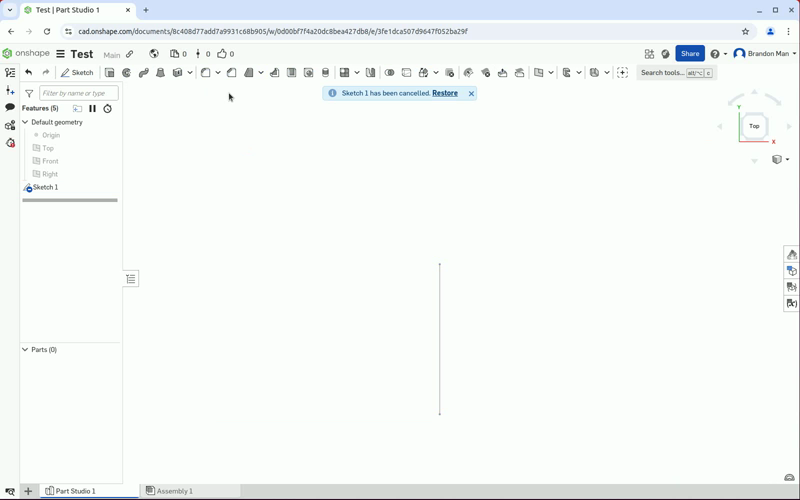
key(shift+h)
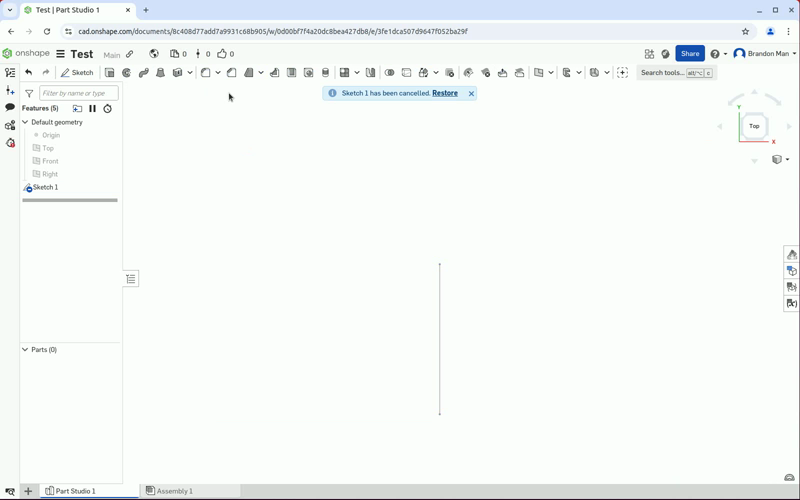
key(shift+s)
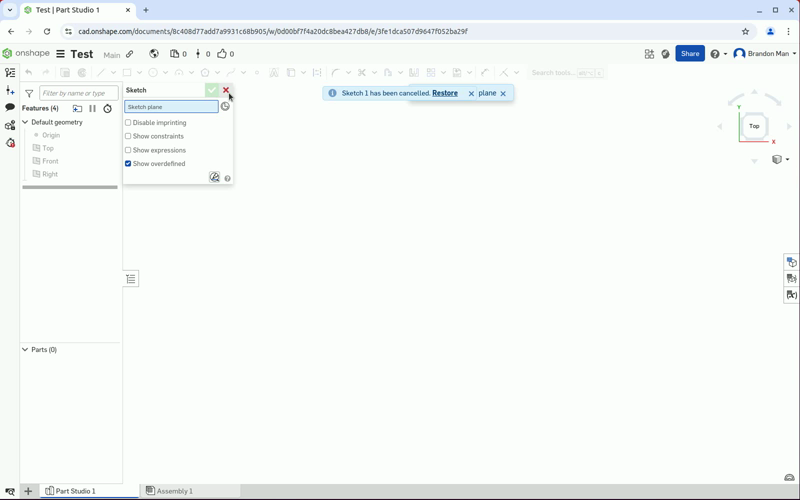
mouse_move(73, 150)
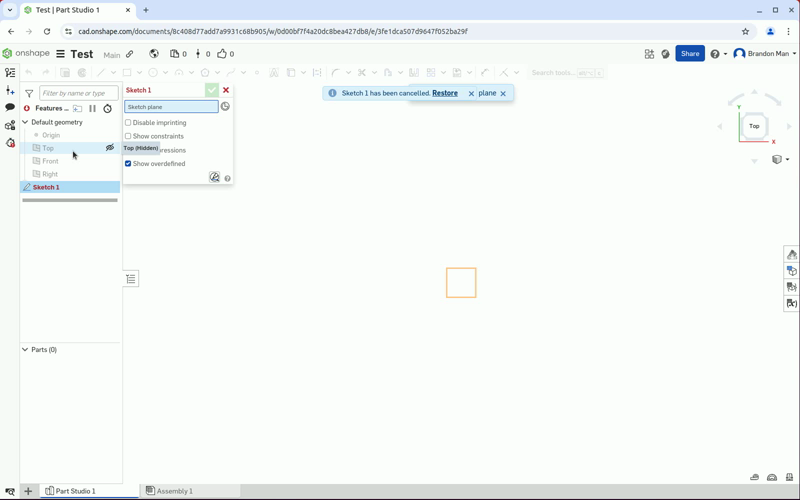
click(73, 150)
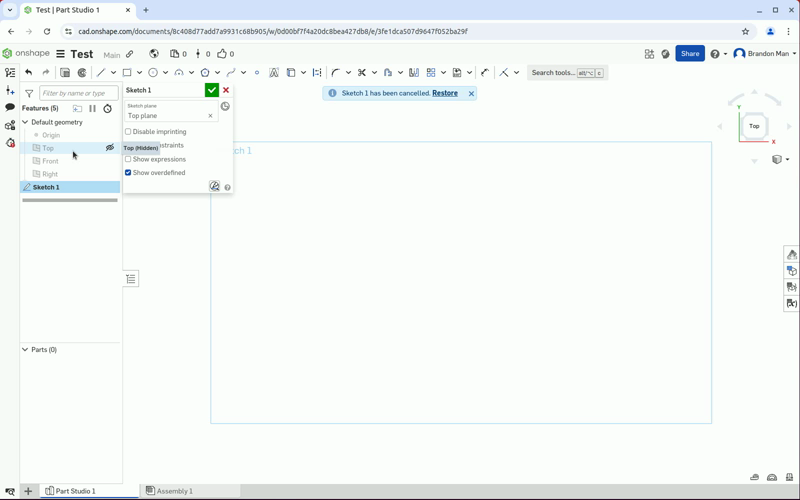
mouse_move(73, 352)
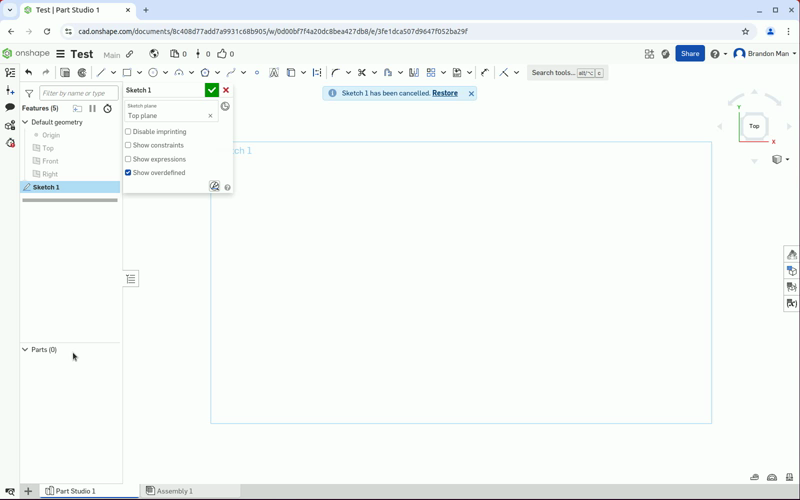
key(y)
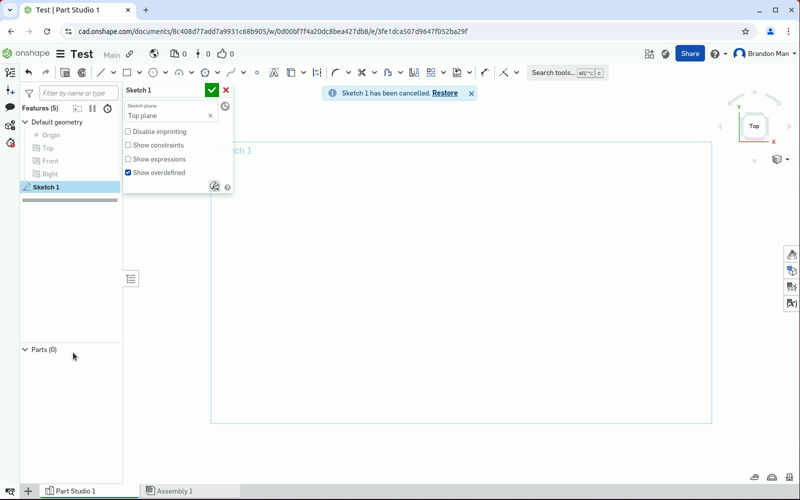
key(l)
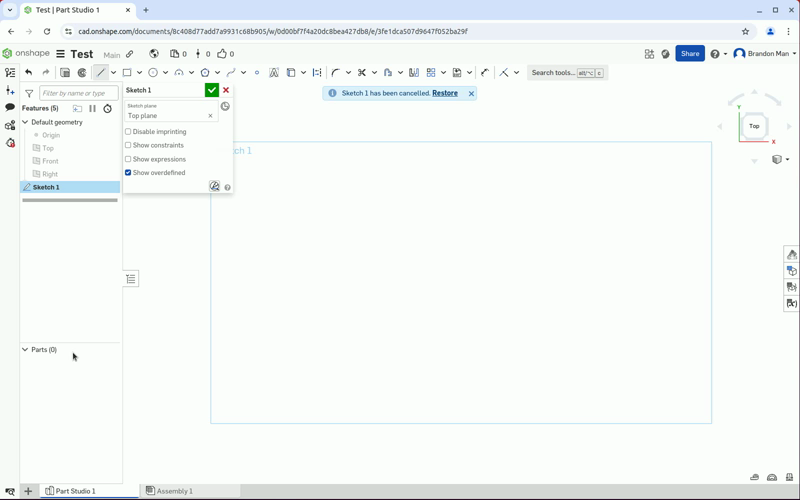
key_down(shift)
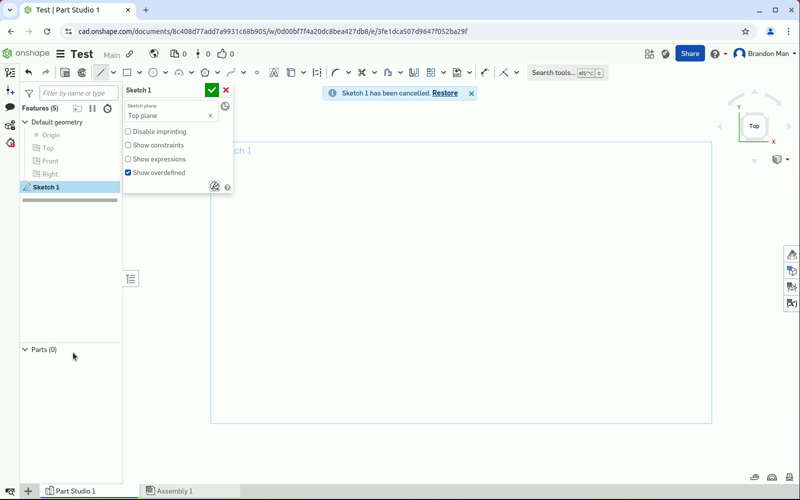
mouse_move(382, 395)
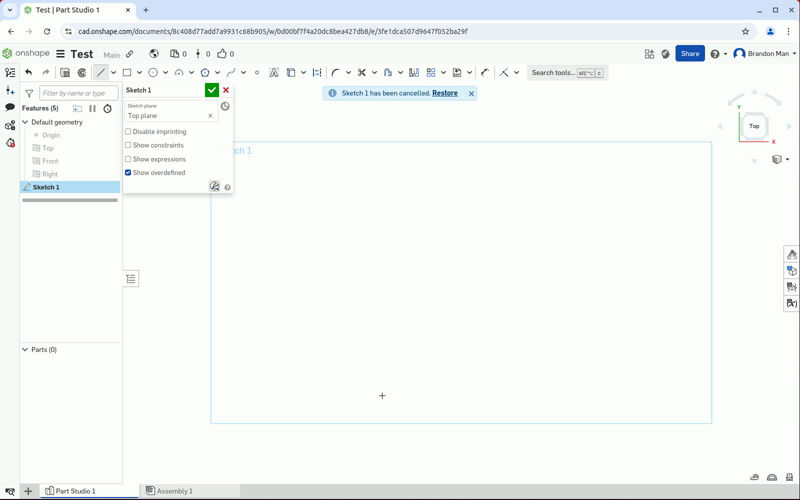
click(382, 395)
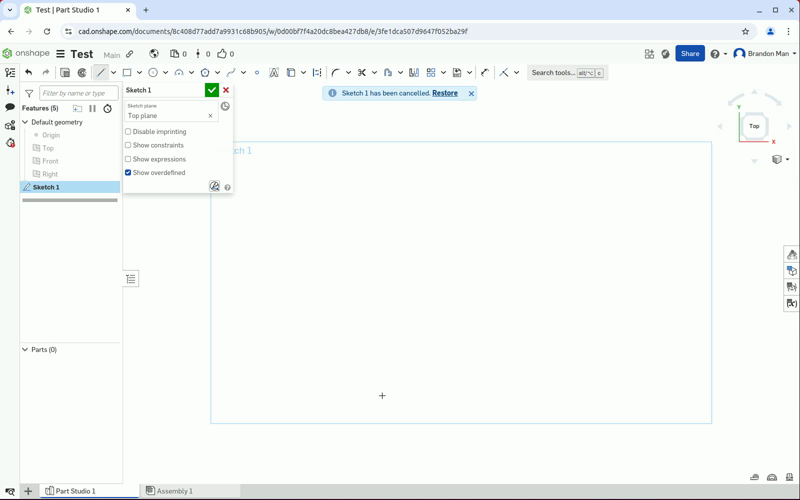
key_up(shift)
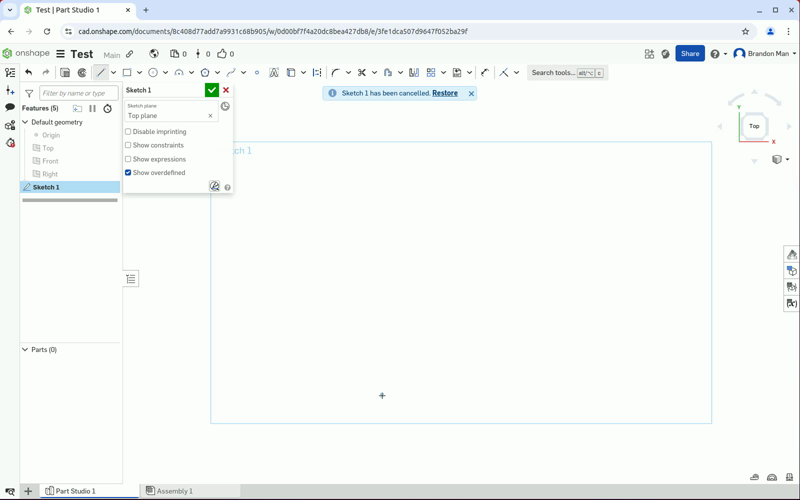
key_down(shift)
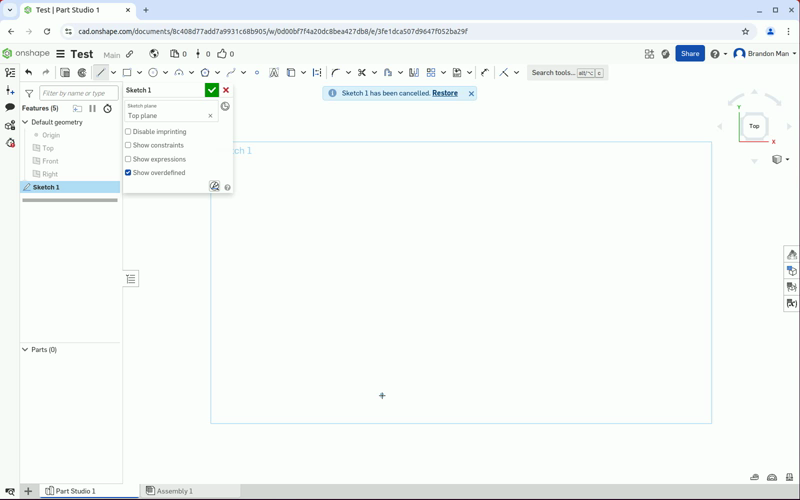
mouse_move(537, 395)
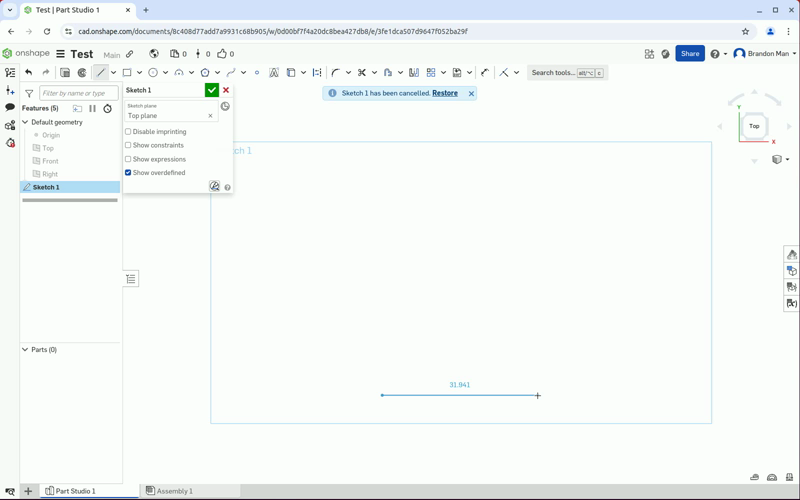
click(537, 395)
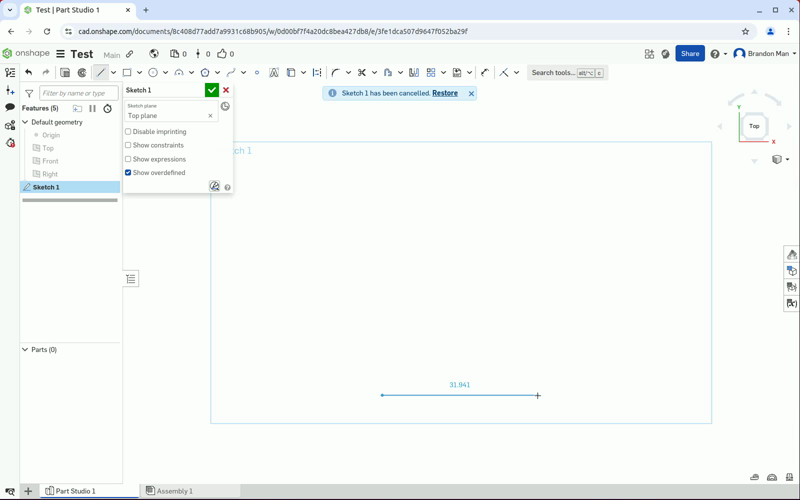
key_up(shift)
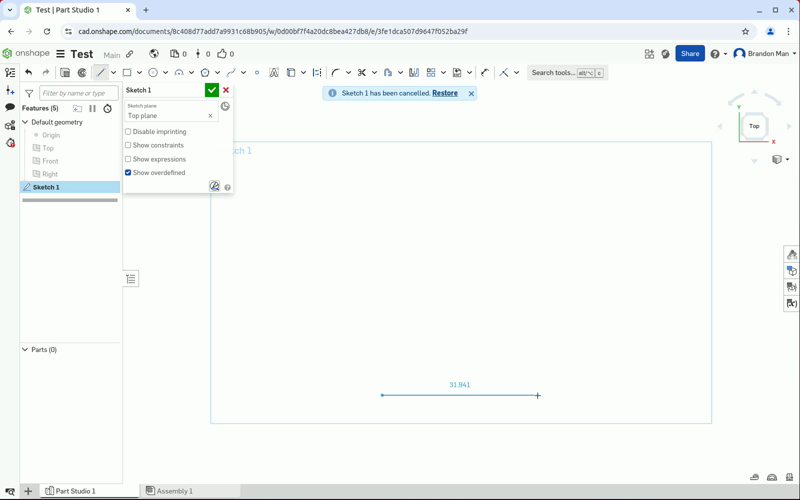
key_down(shift)
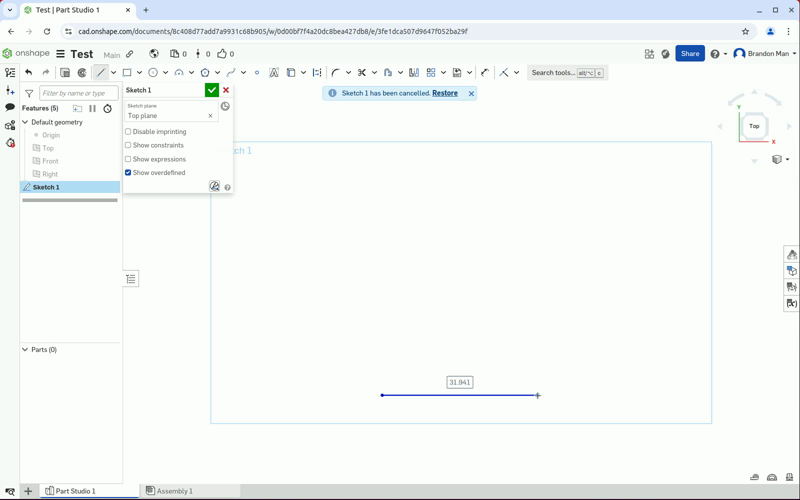
mouse_move(537, 171)
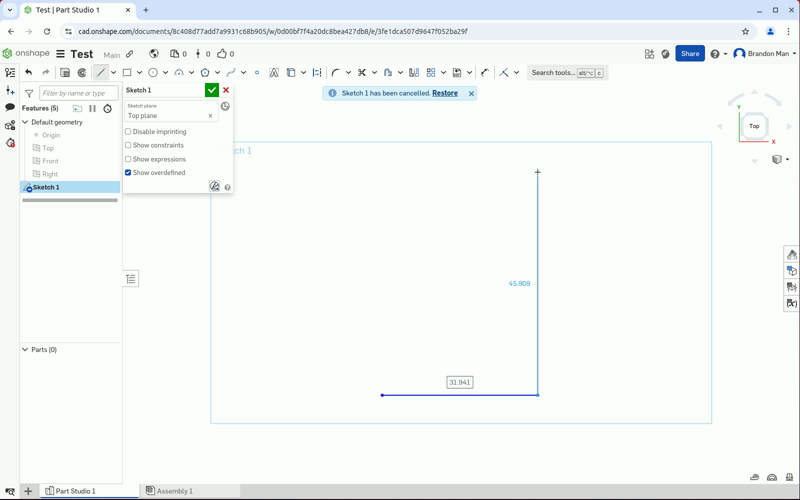
click(537, 171)
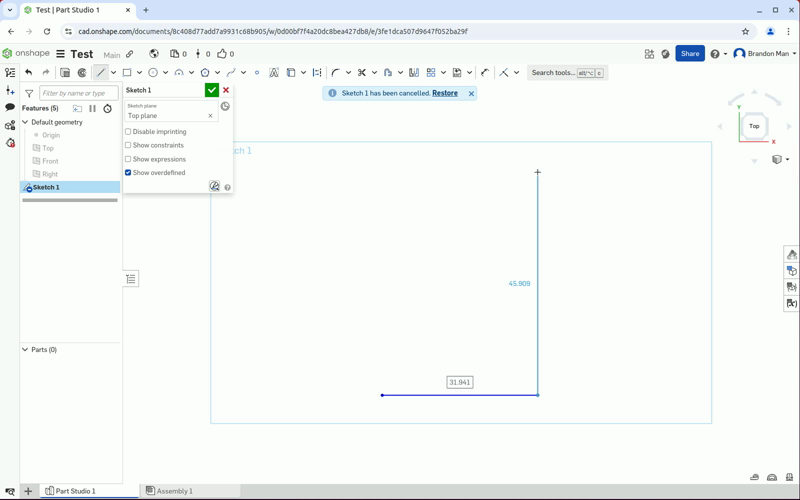
key_up(shift)
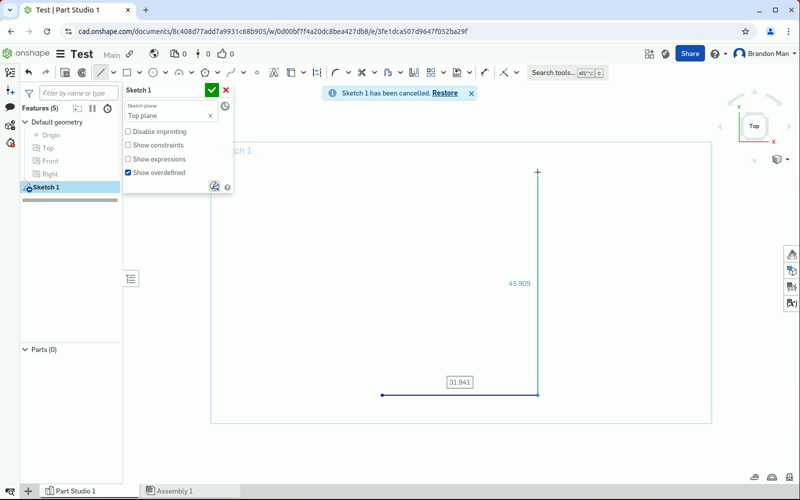
key_down(shift)
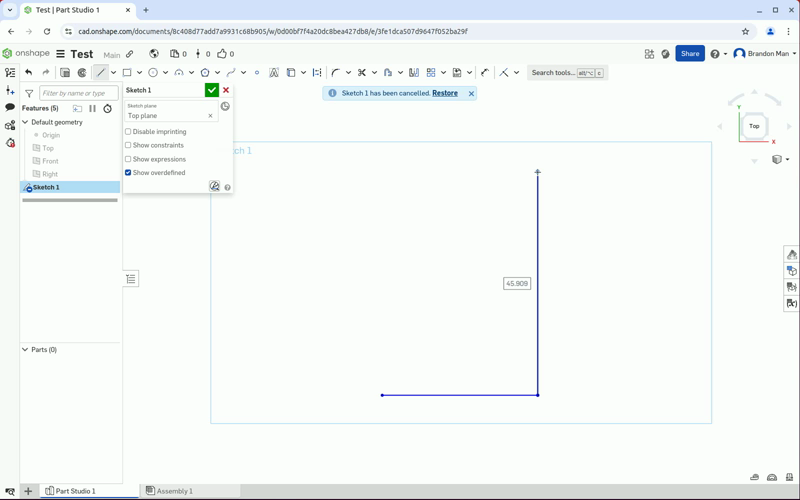
mouse_move(382, 171)
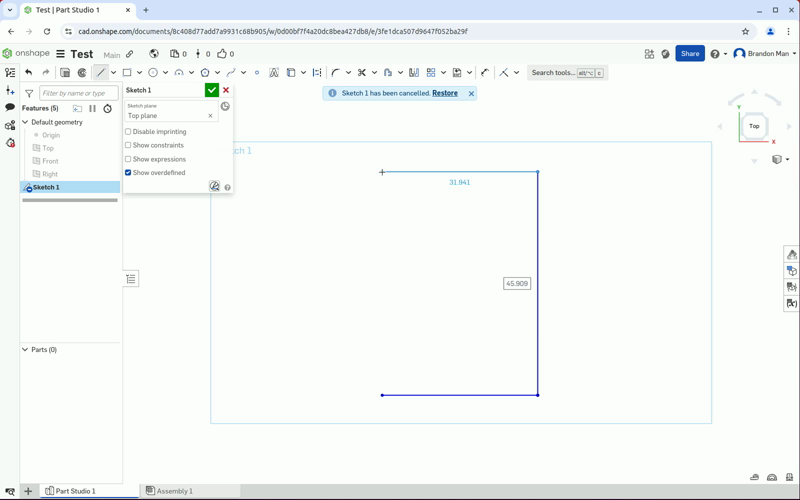
click(382, 171)
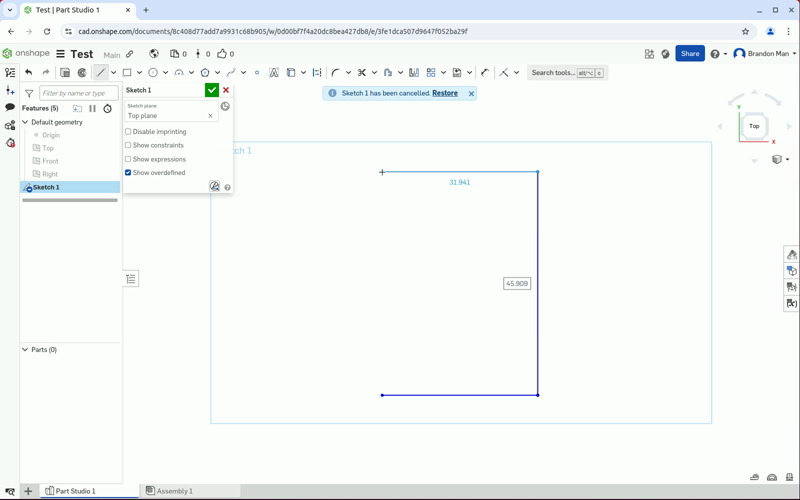
key_up(shift)
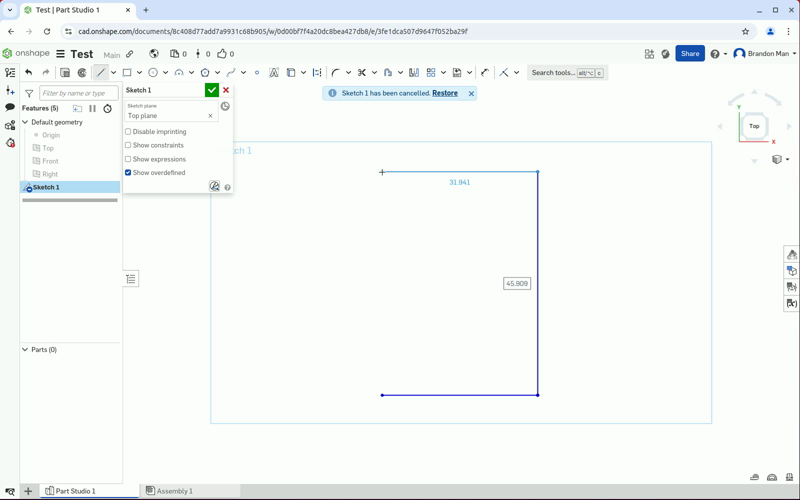
key_down(shift)
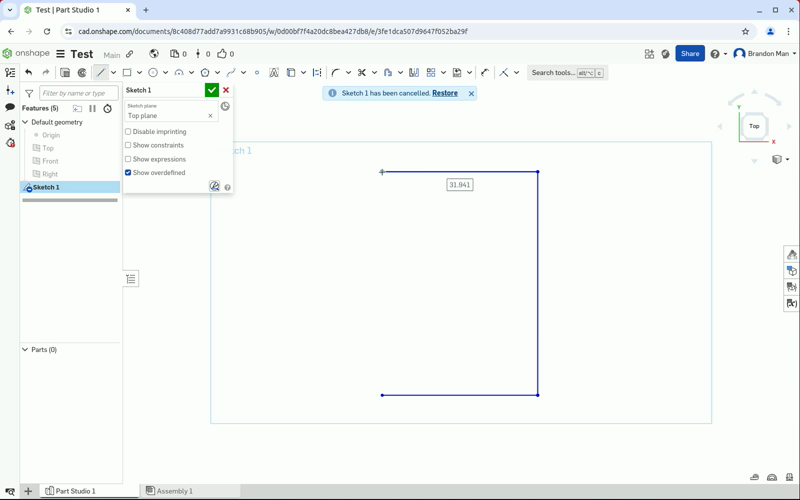
mouse_move(382, 395)
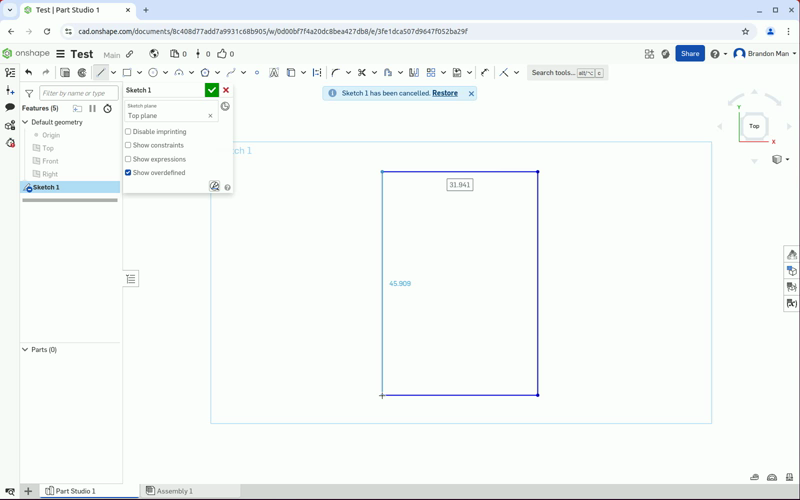
key_up(shift)
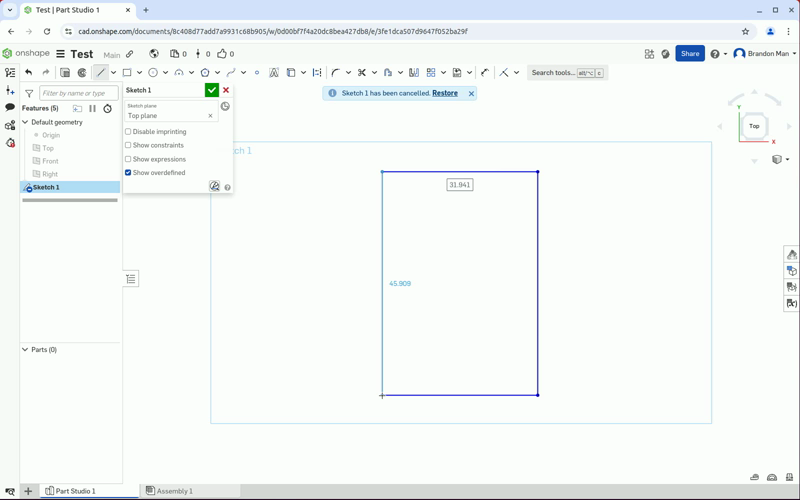
click(382, 395)
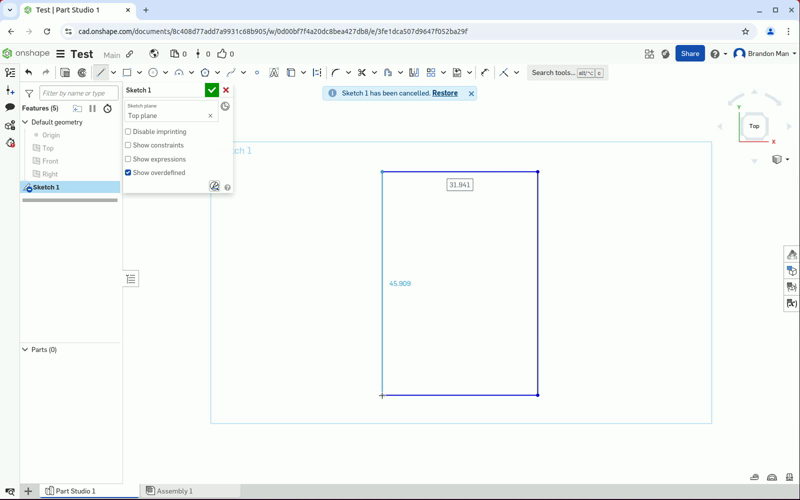
key(esc)
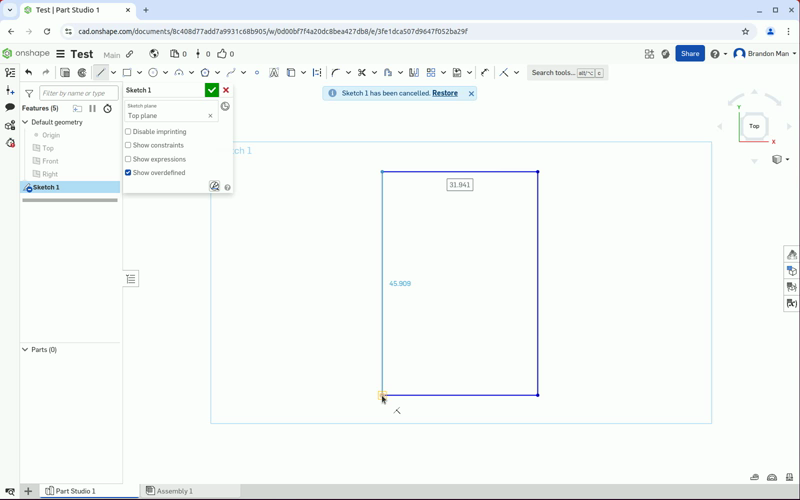
key(c)
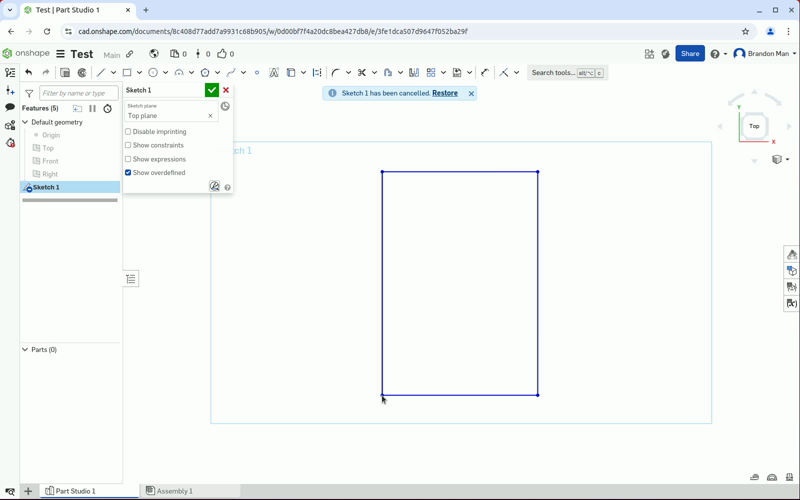
key_down(shift)
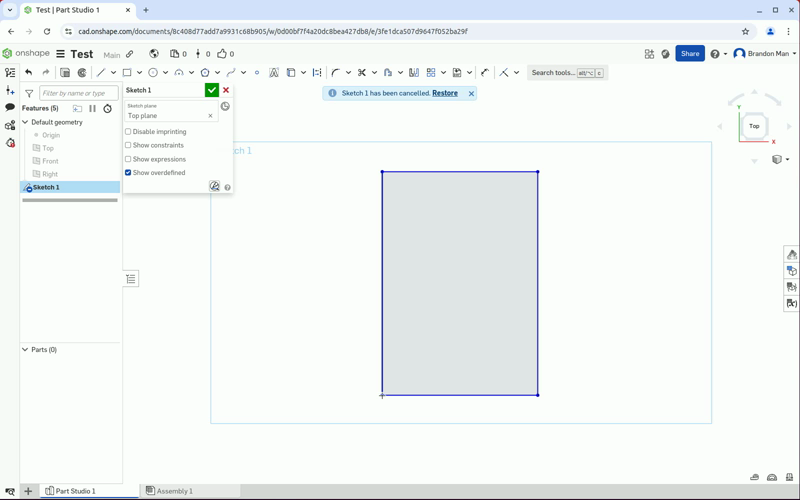
mouse_move(460, 369)
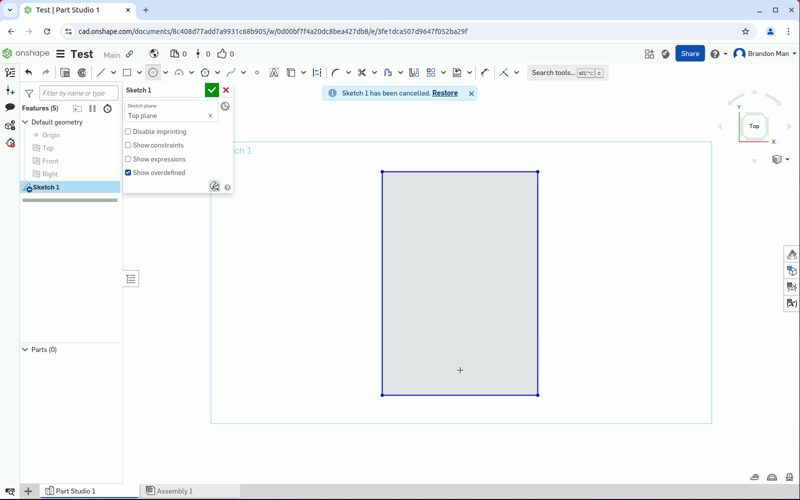
click(460, 369)
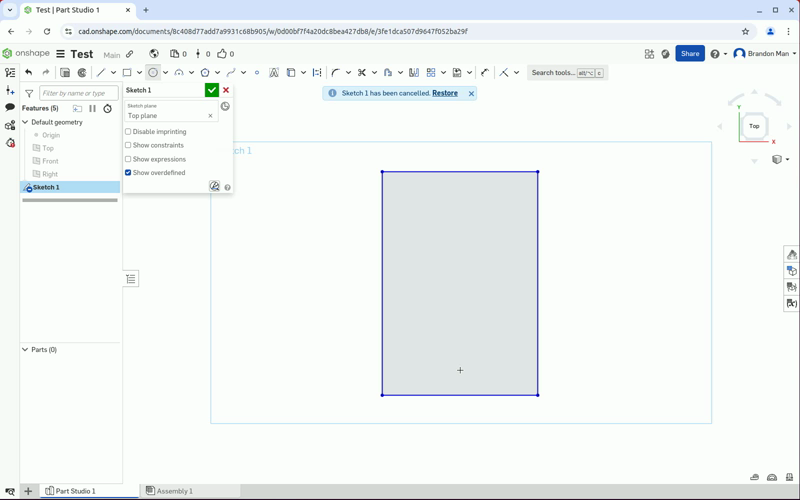
key_up(shift)
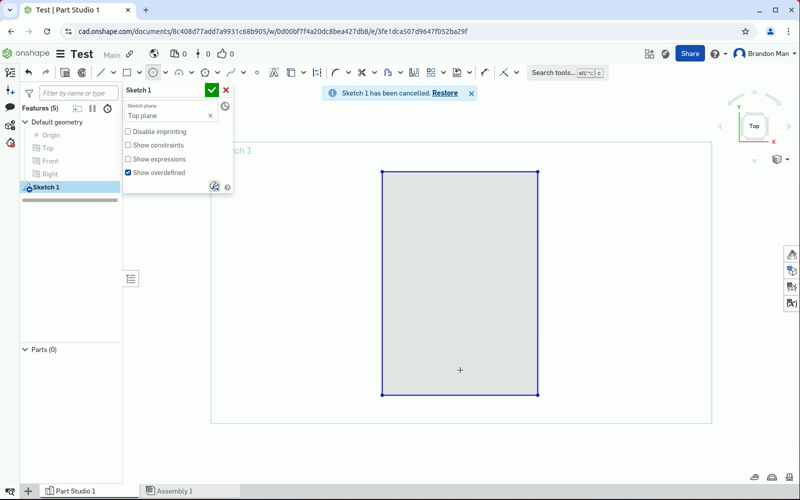
mouse_move(467, 369)
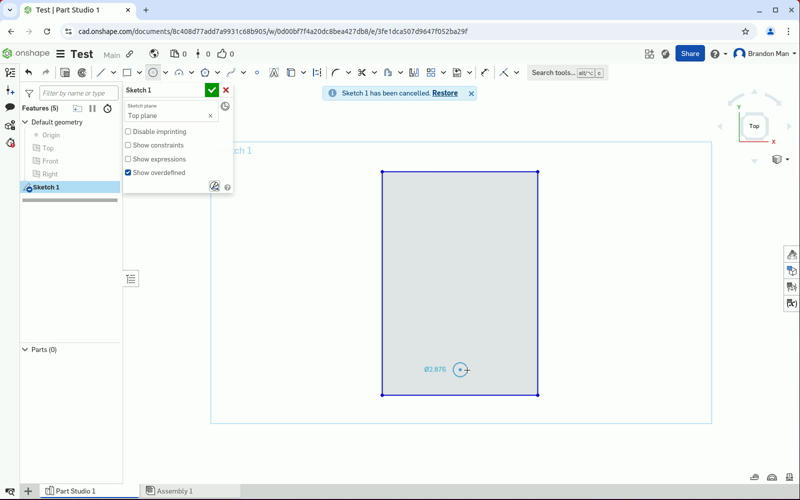
click(467, 369)
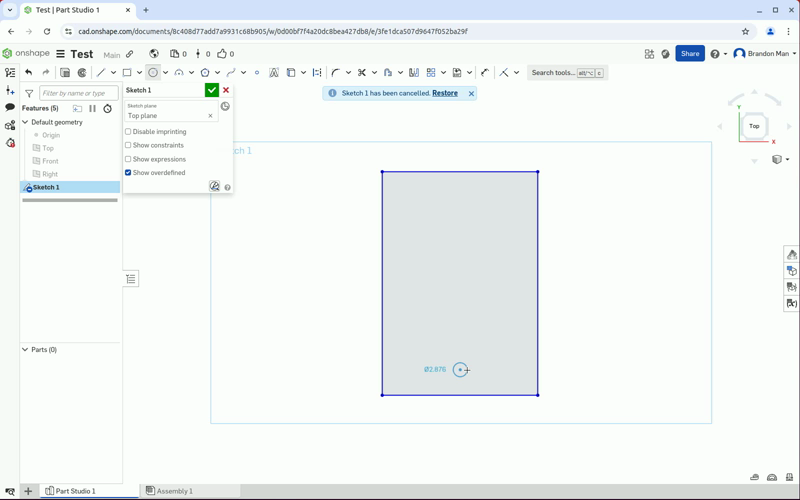
key(esc)
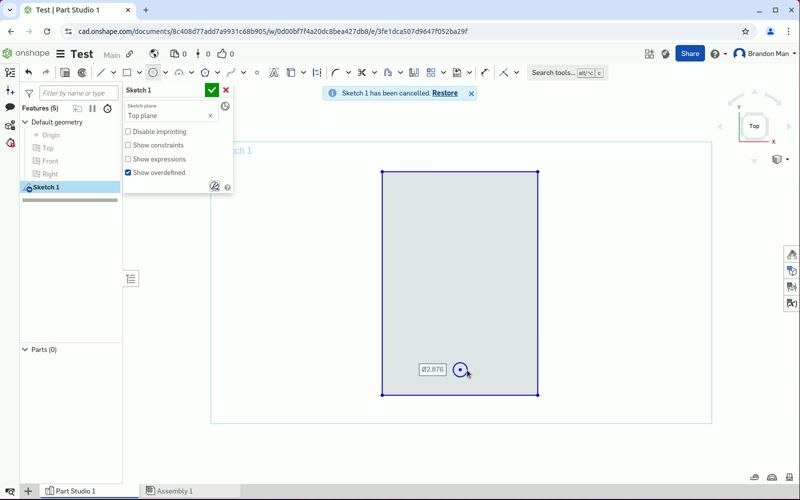
key(c)
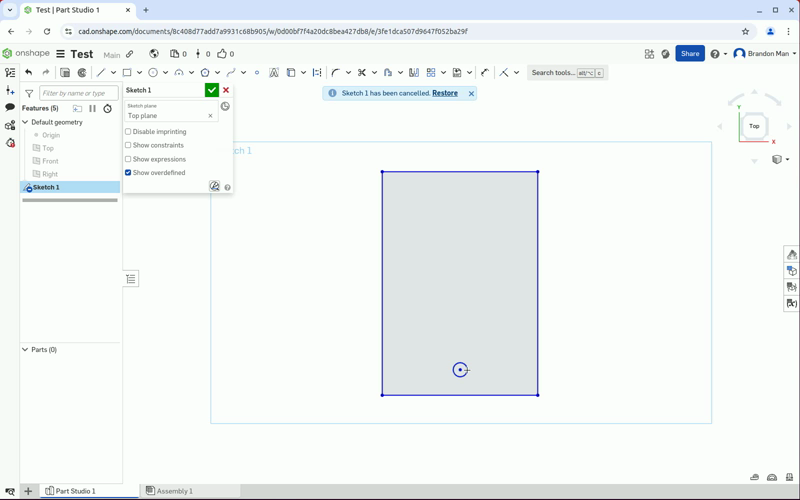
key_down(shift)
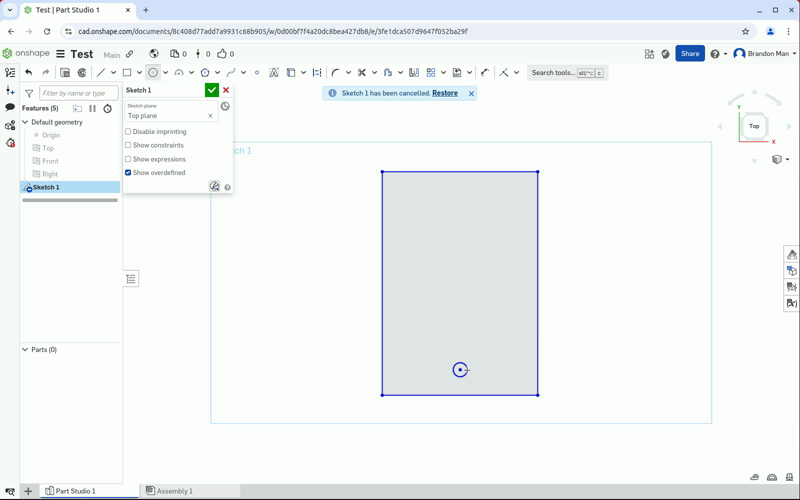
mouse_move(460, 197)
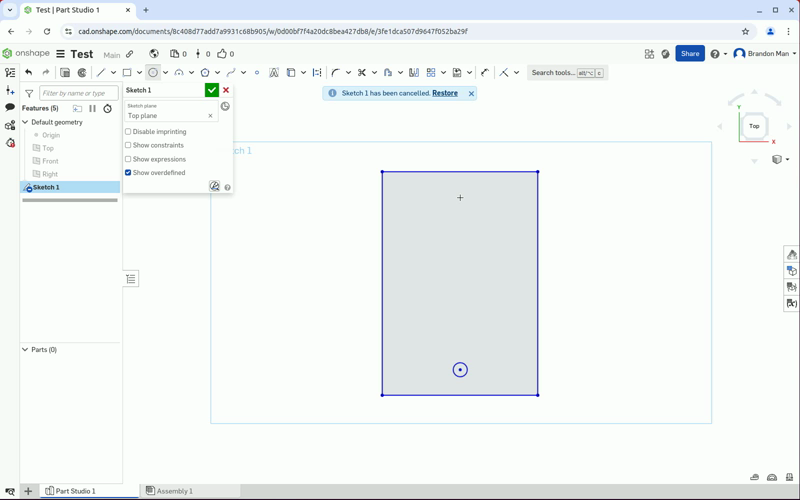
click(460, 197)
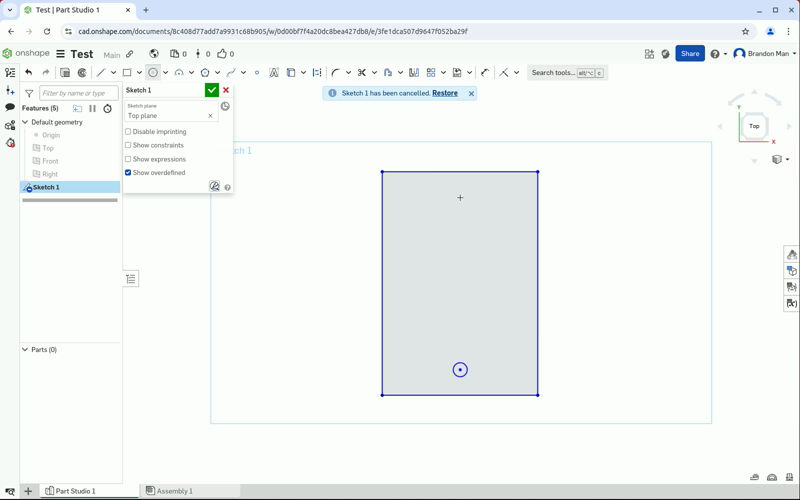
key_up(shift)
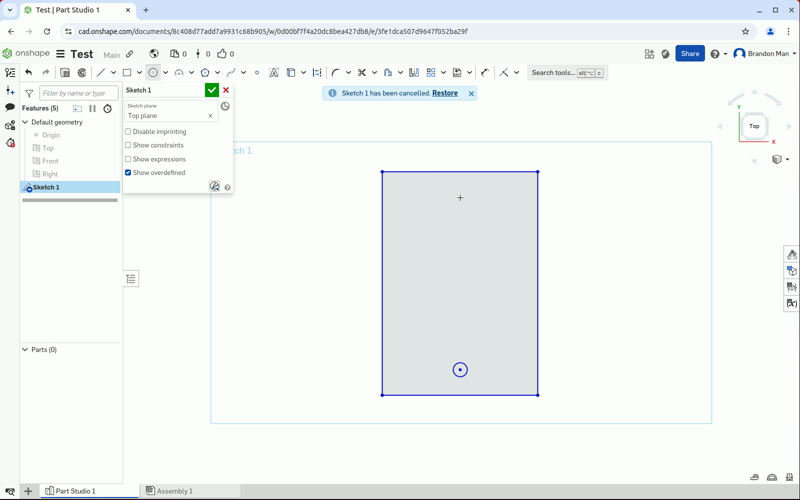
mouse_move(467, 197)
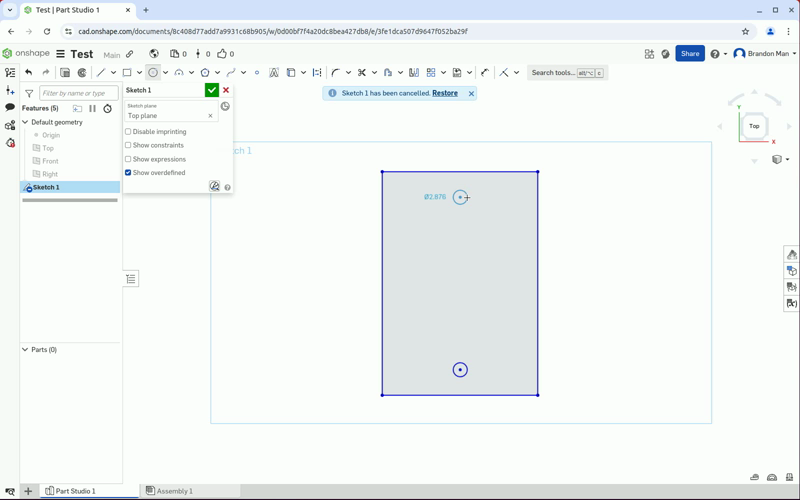
click(467, 197)
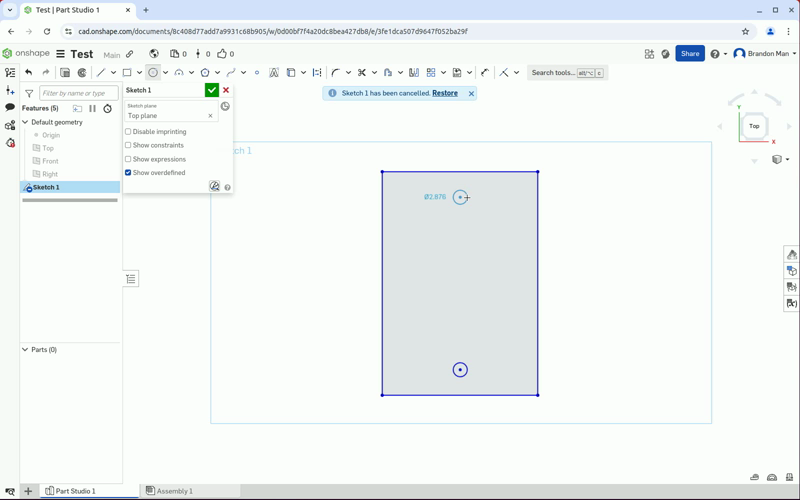
key(esc)
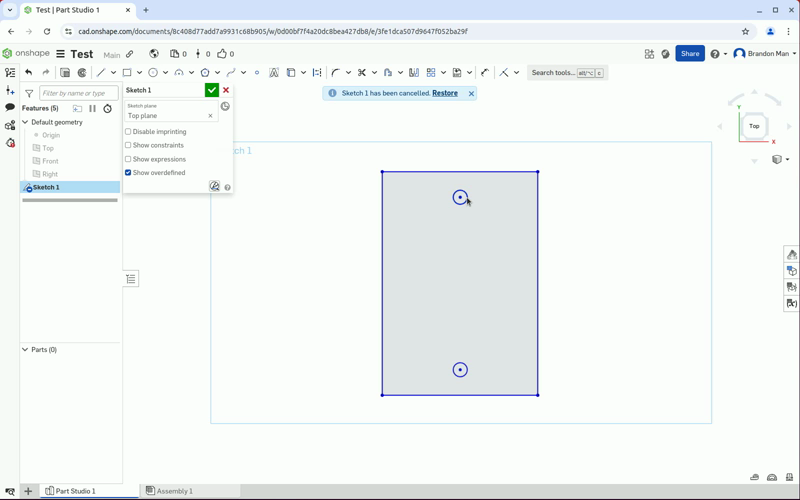
mouse_move(436, 239)
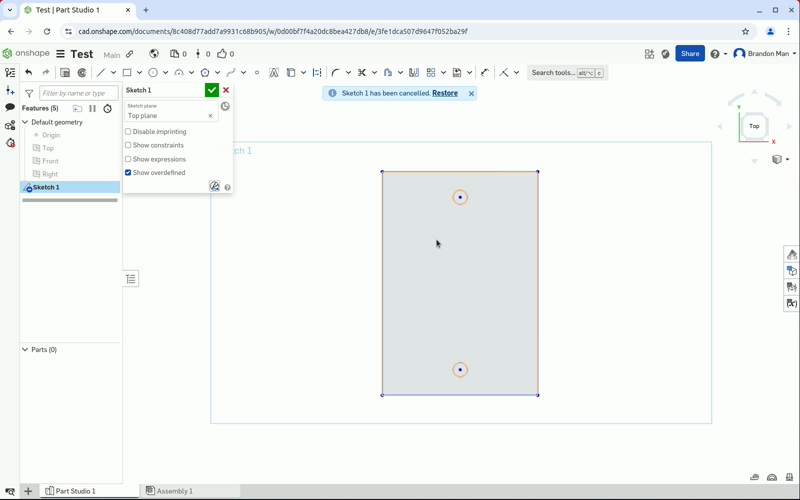
click(436, 239)
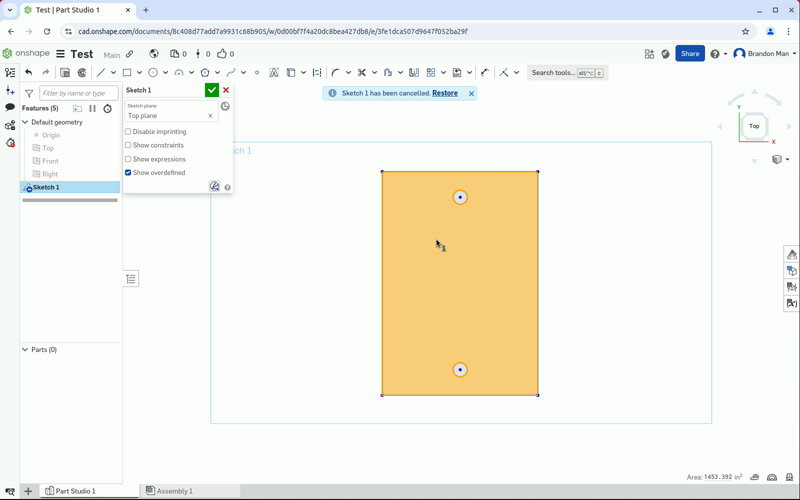
mouse_move(73, 352)
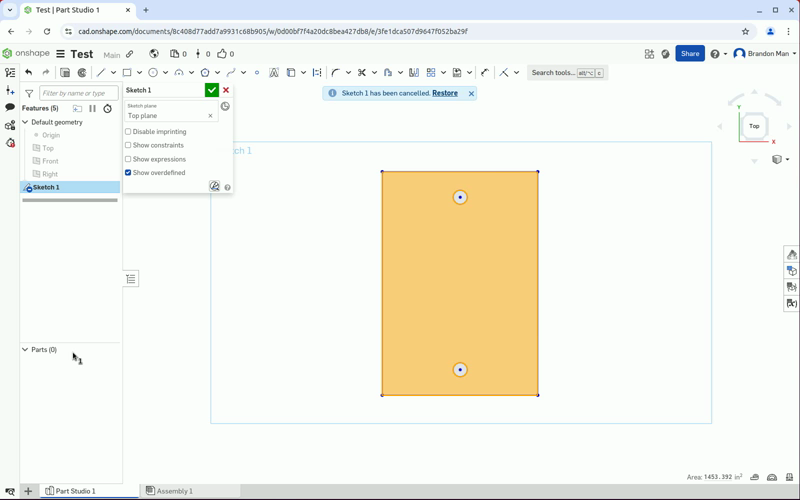
key(shift+y)
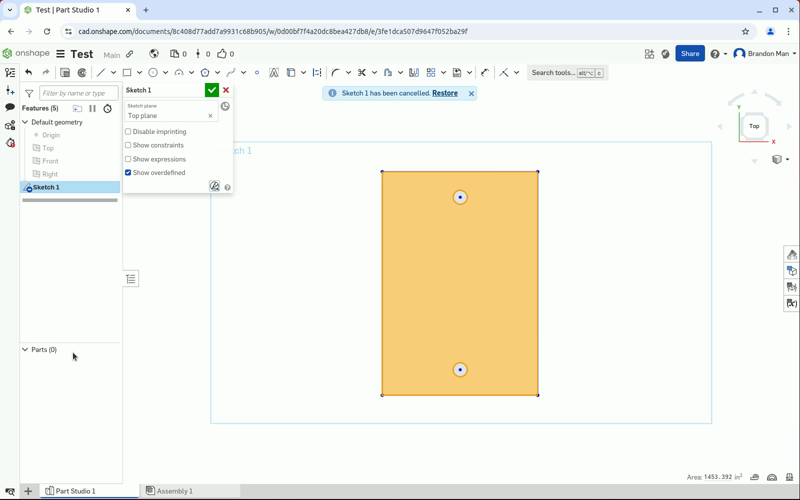
key(shift+e)
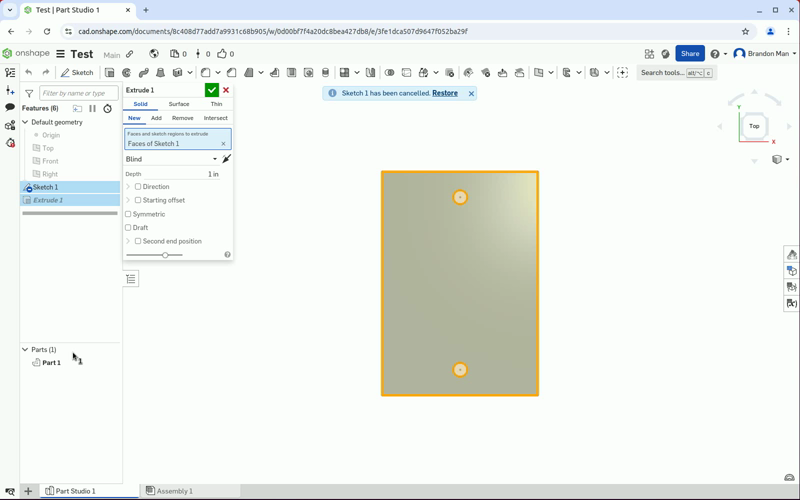
mouse_move(143, 106)
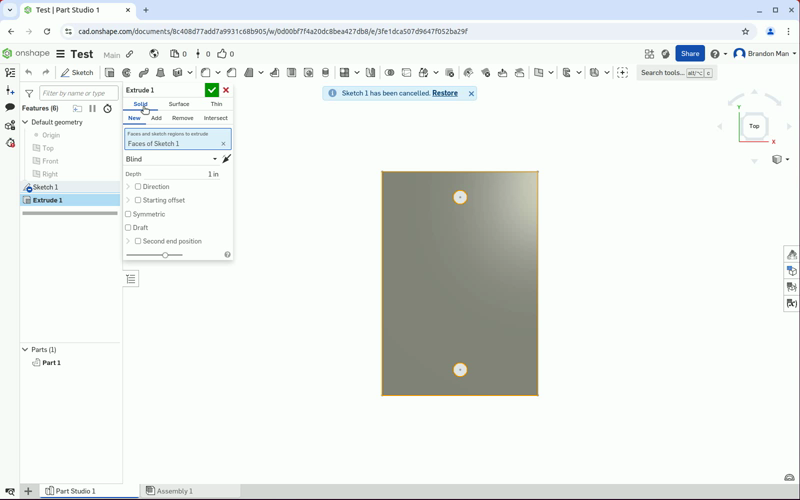
click(143, 106)
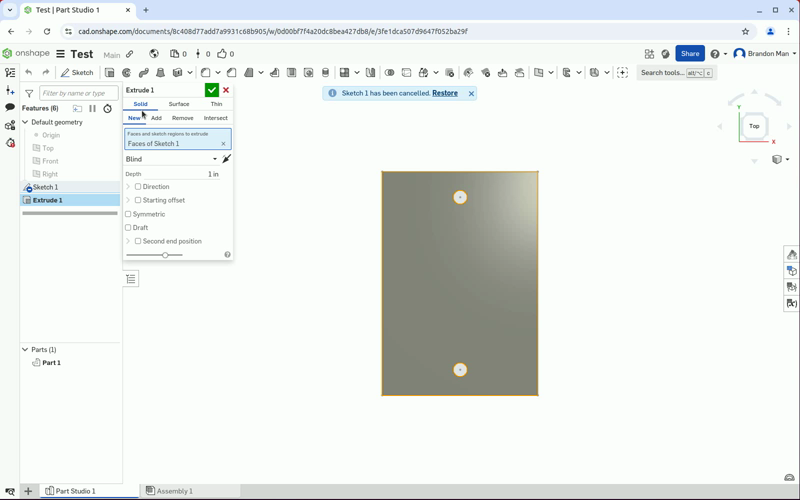
mouse_move(137, 120)
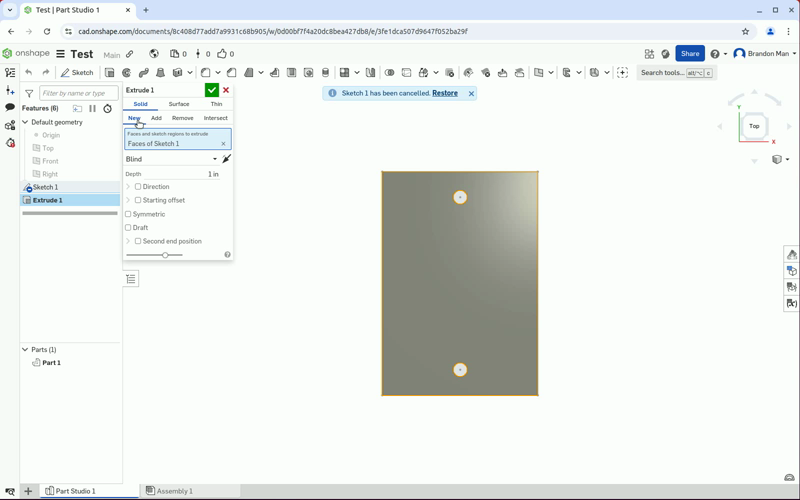
click(137, 120)
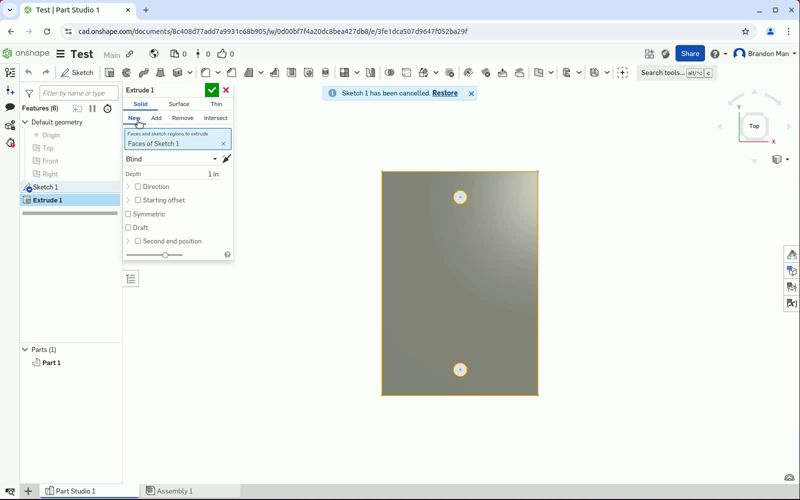
key(tab, 4)
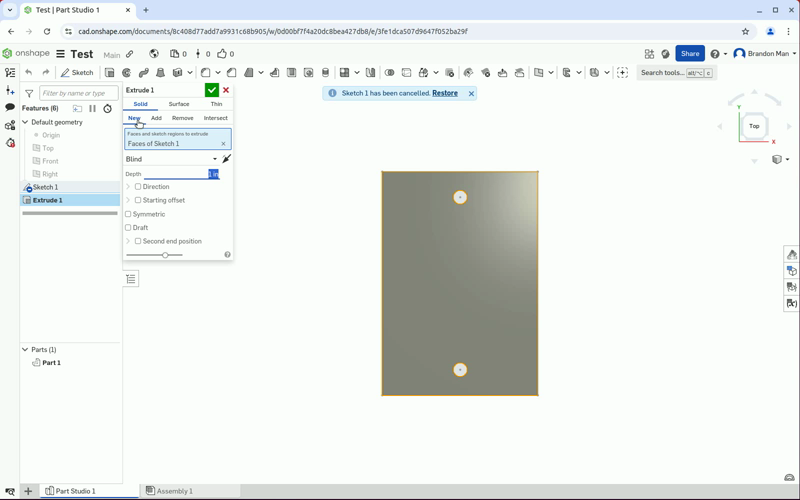
text(16.85)
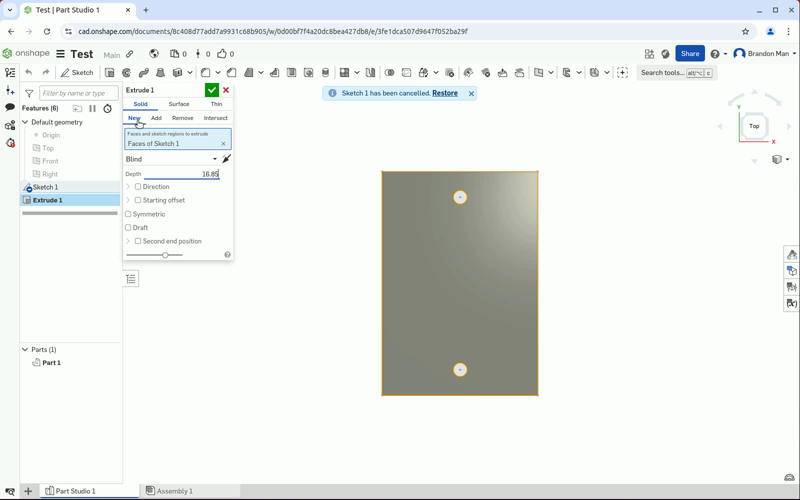
key(enter)
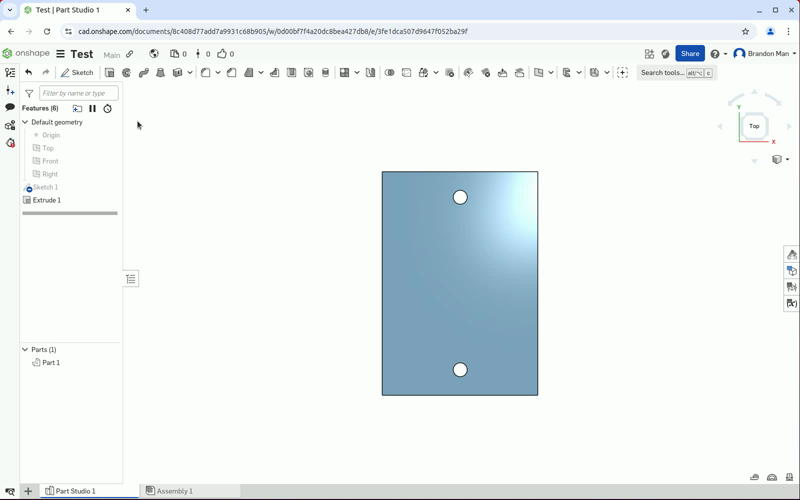
key(shift+h)
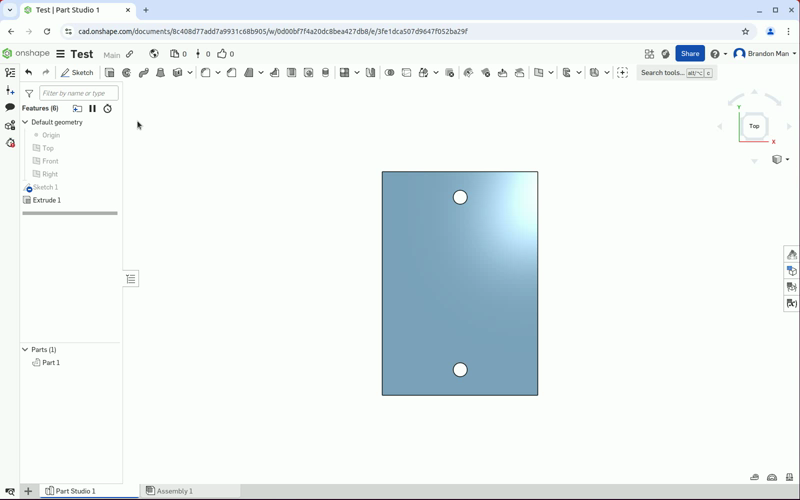
key(shift+h)
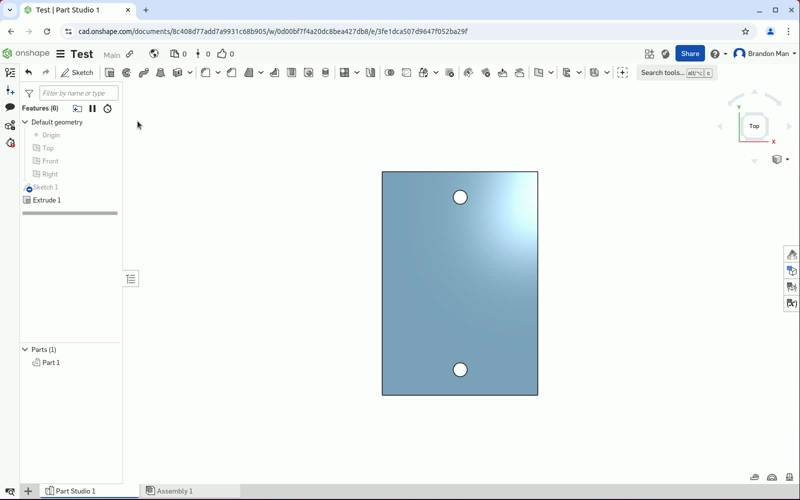
mouse_move(73, 189)
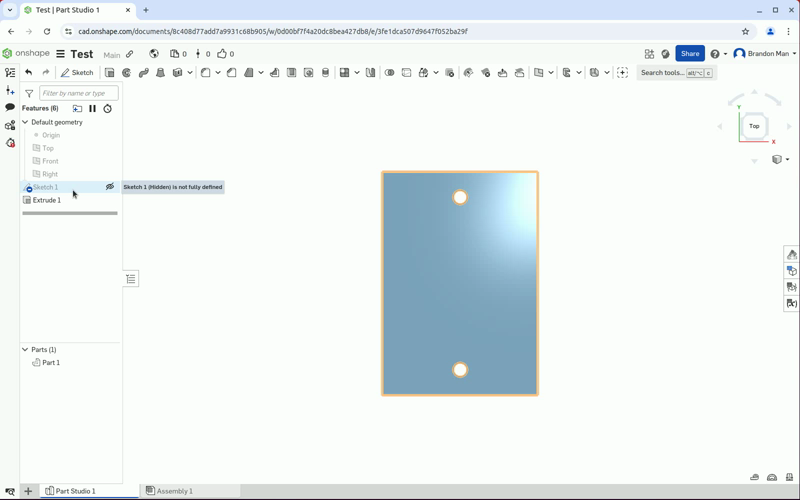
click(73, 189)
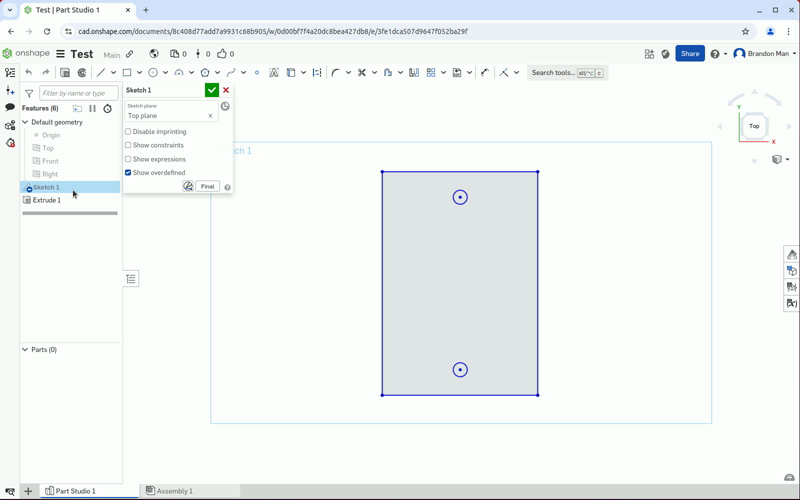
mouse_move(229, 92)
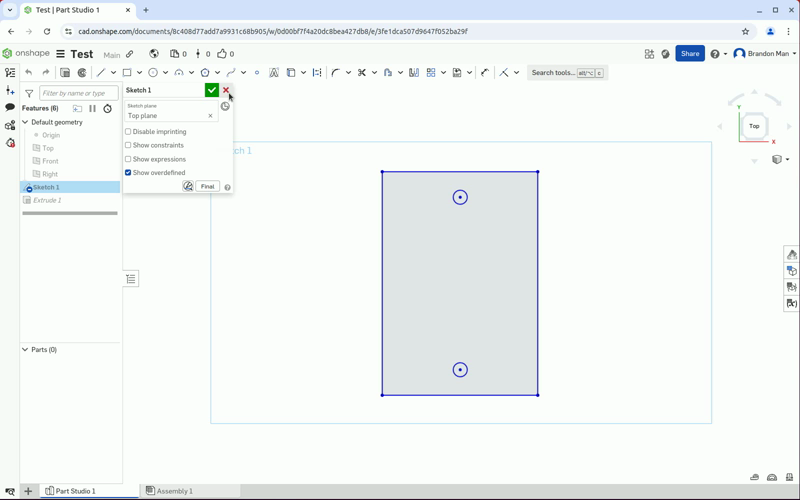
click(229, 92)
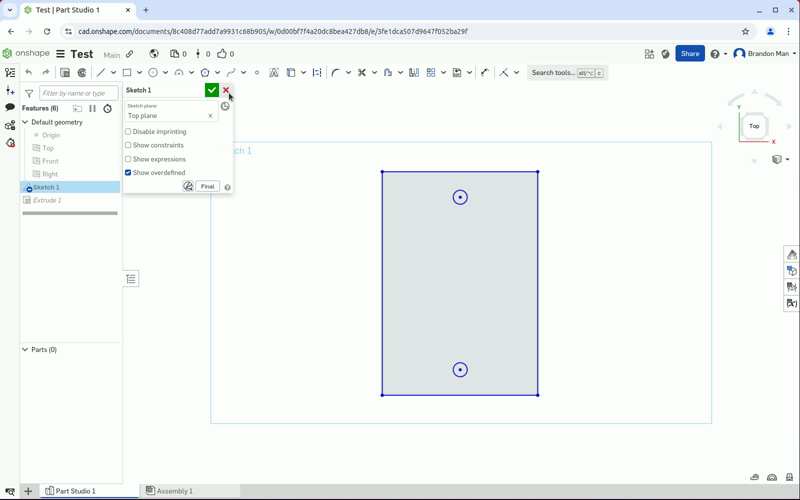
key(shift+s)
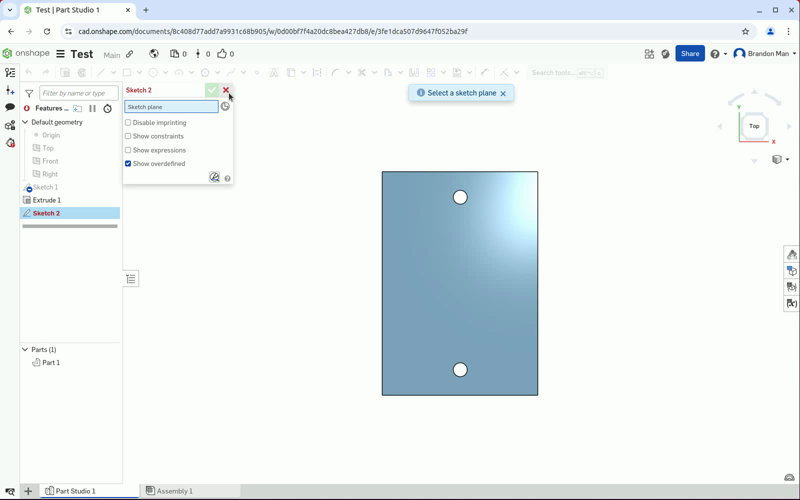
mouse_move(73, 150)
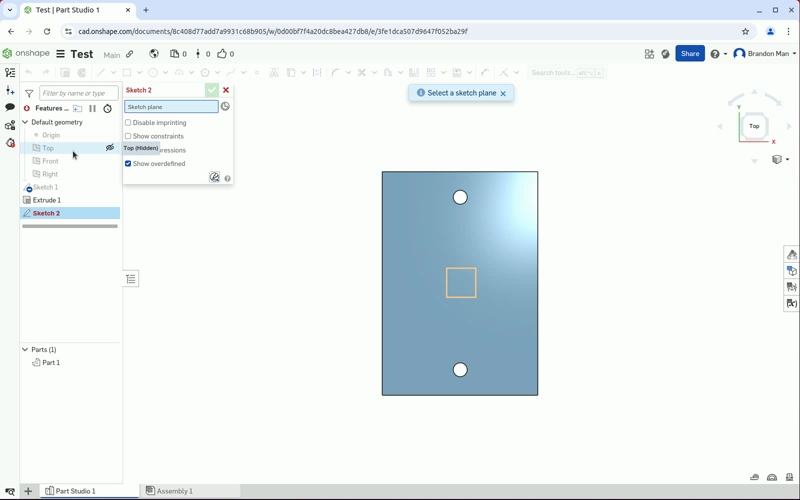
click(73, 150)
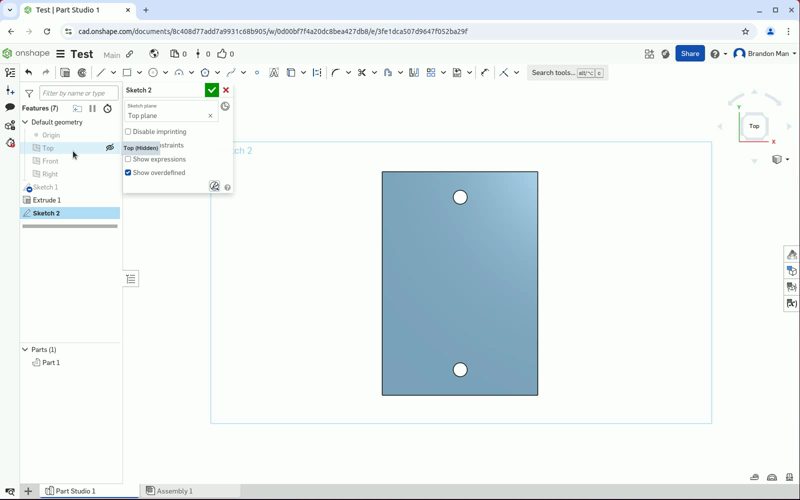
mouse_move(73, 352)
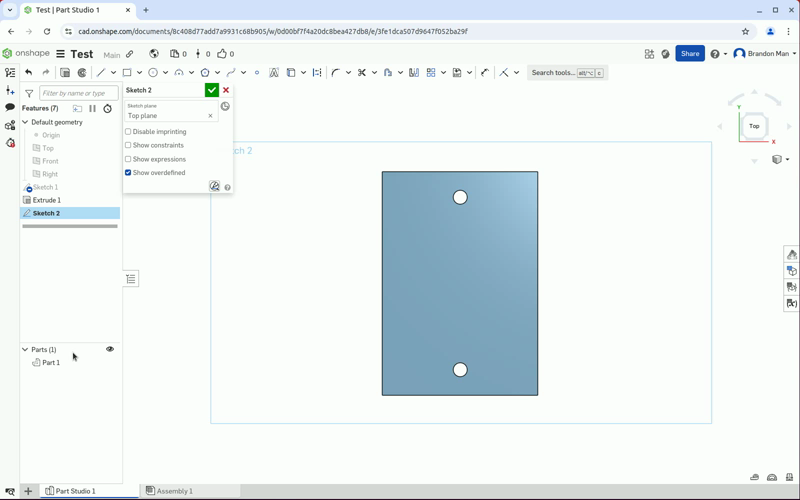
key(y)
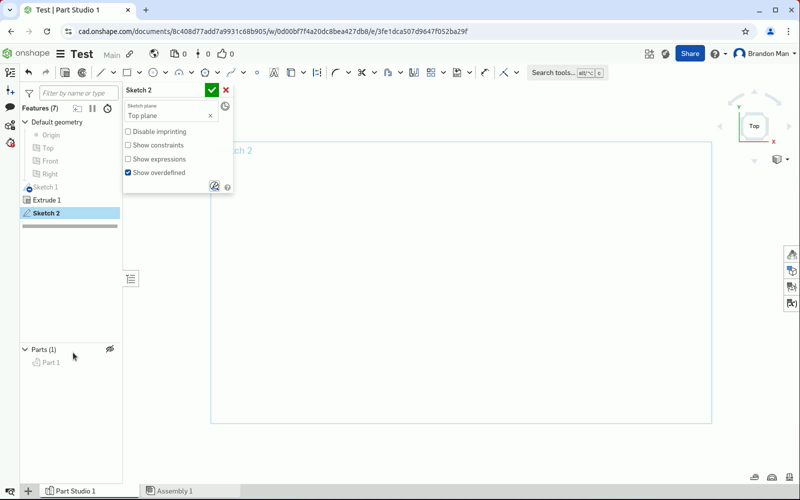
key(a)
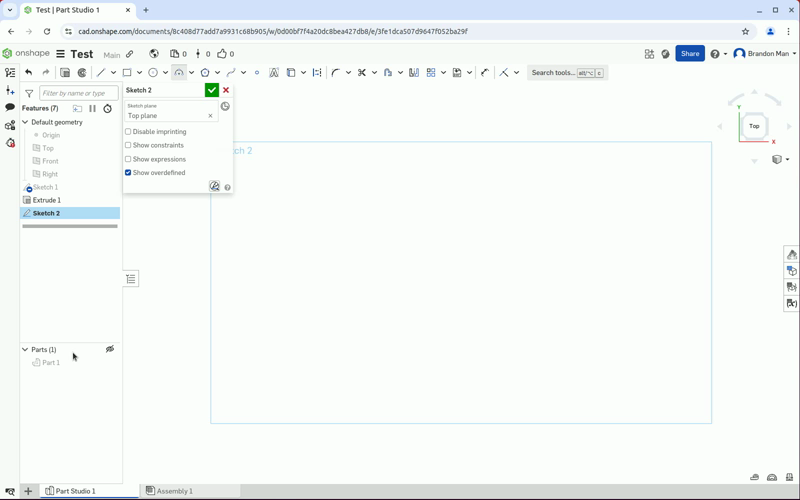
key_down(shift)
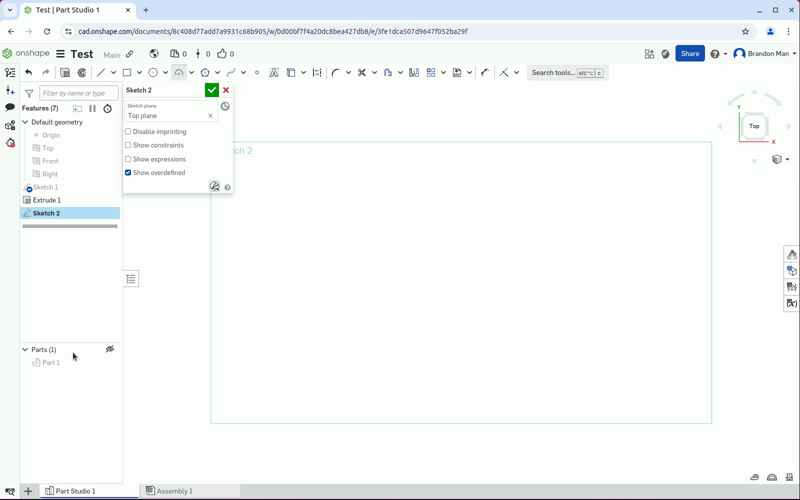
mouse_move(438, 193)
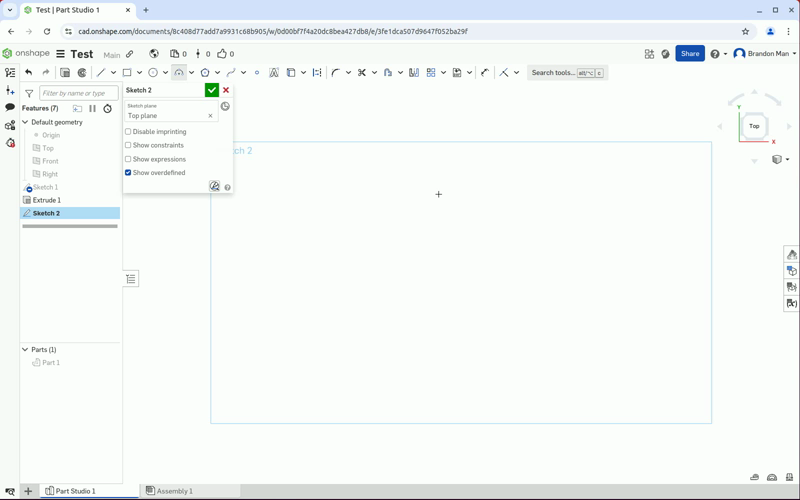
click(438, 193)
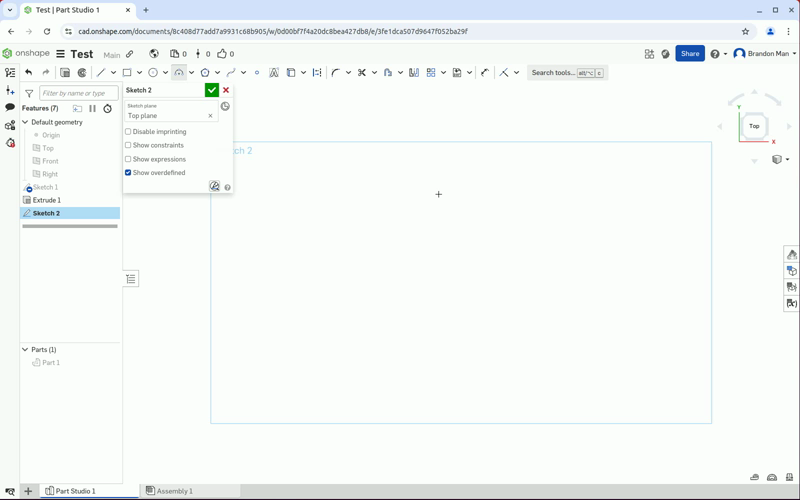
key_up(shift)
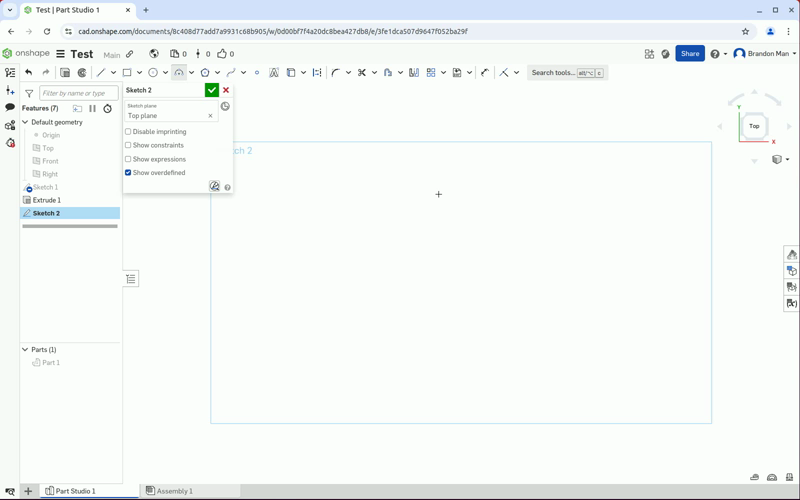
key_down(shift)
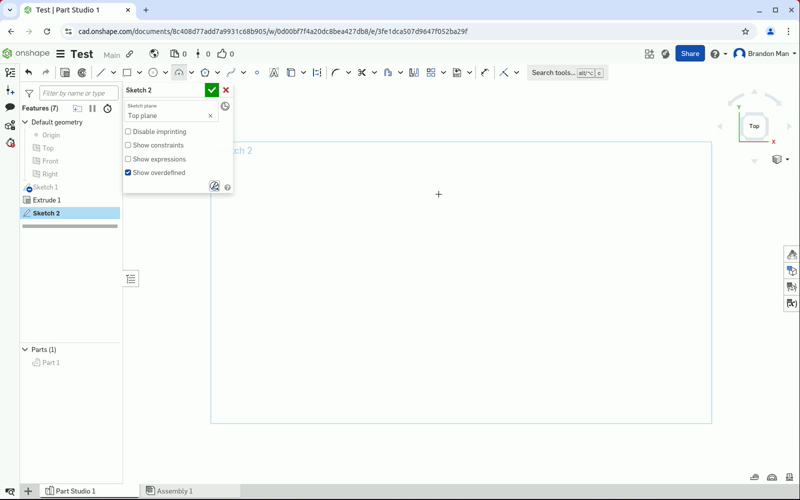
mouse_move(484, 193)
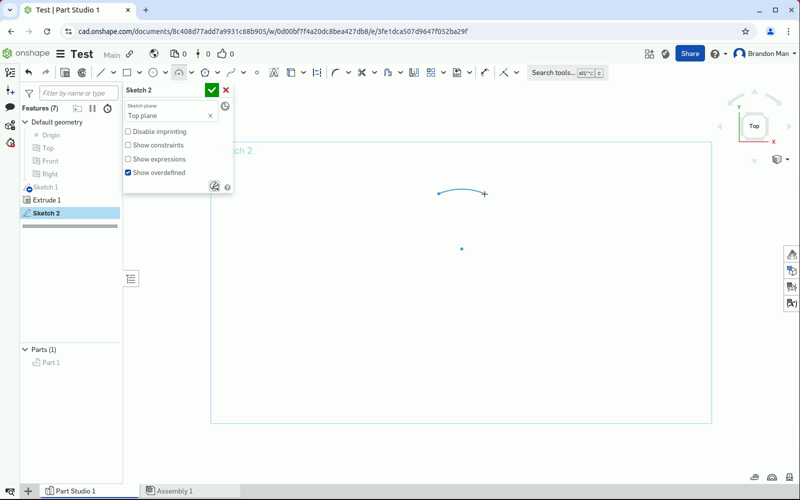
click(484, 193)
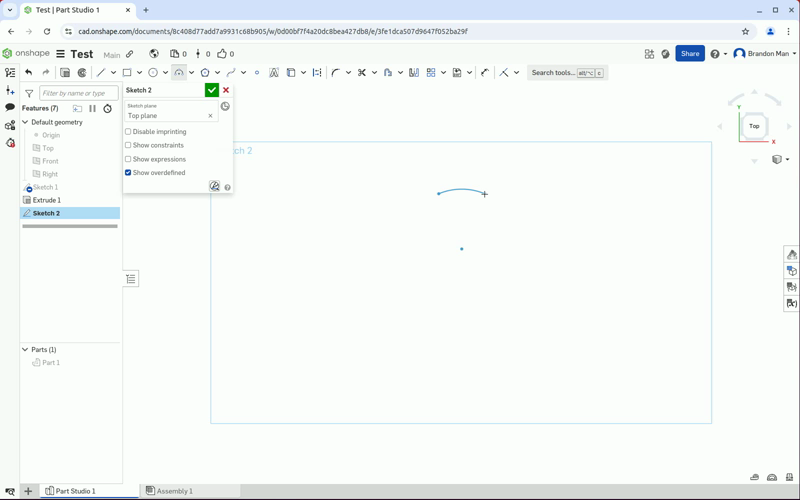
mouse_move(461, 216)
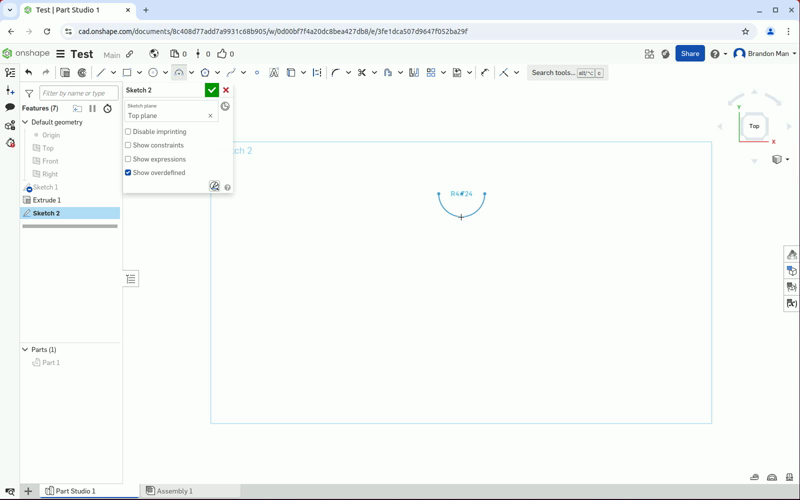
click(461, 216)
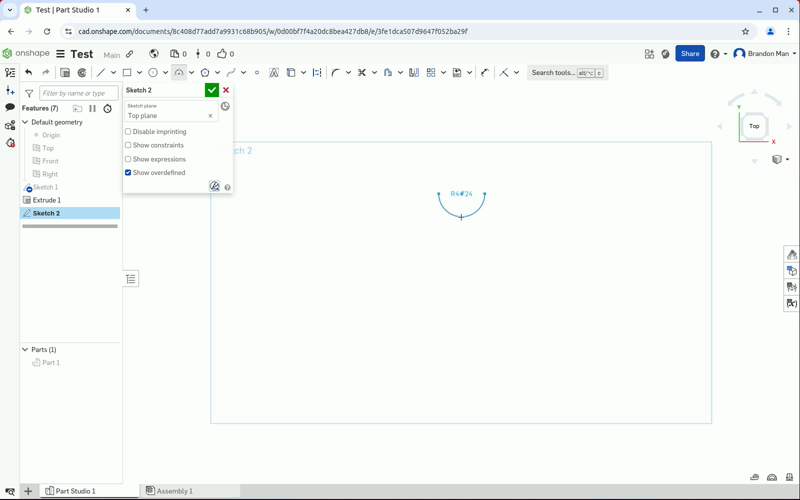
key_up(shift)
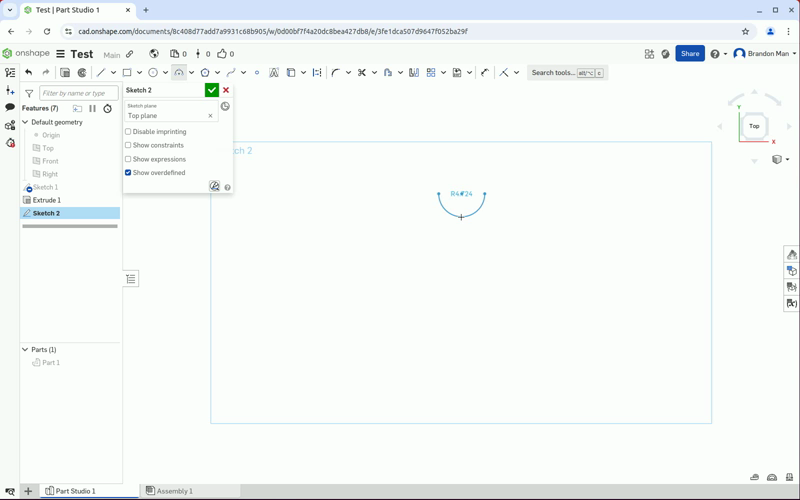
key(esc)
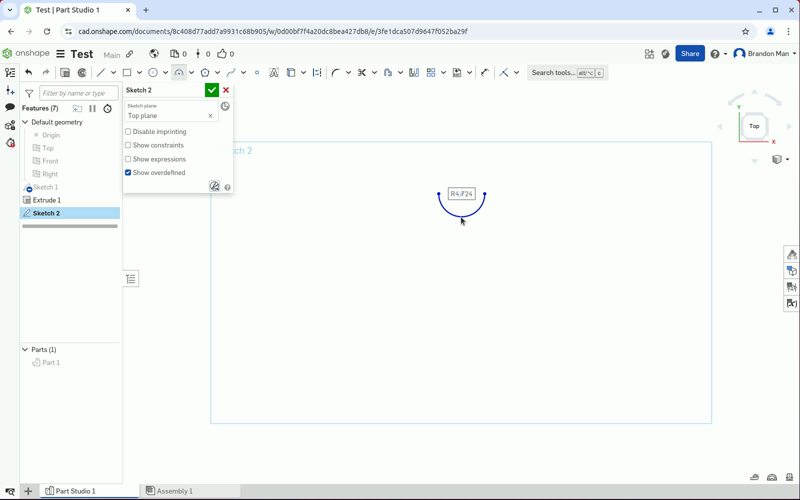
key(l)
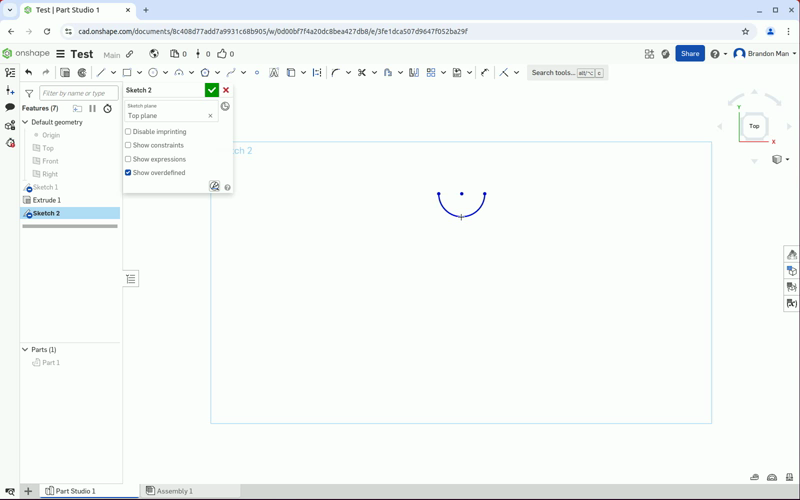
mouse_move(484, 193)
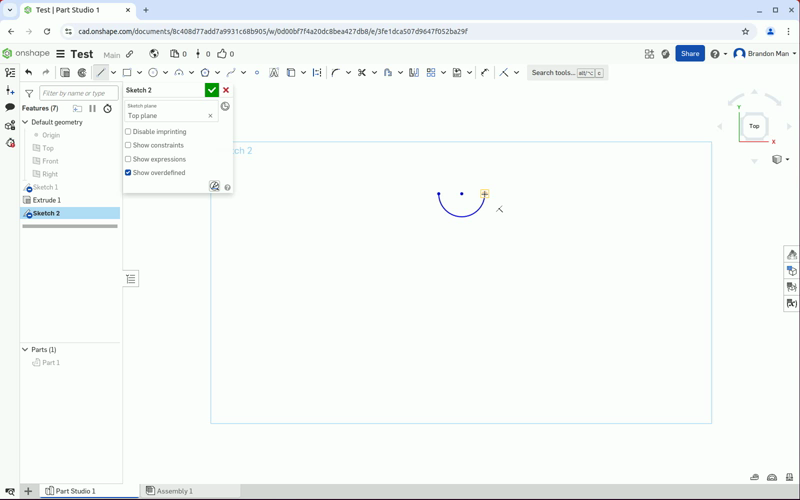
click(484, 193)
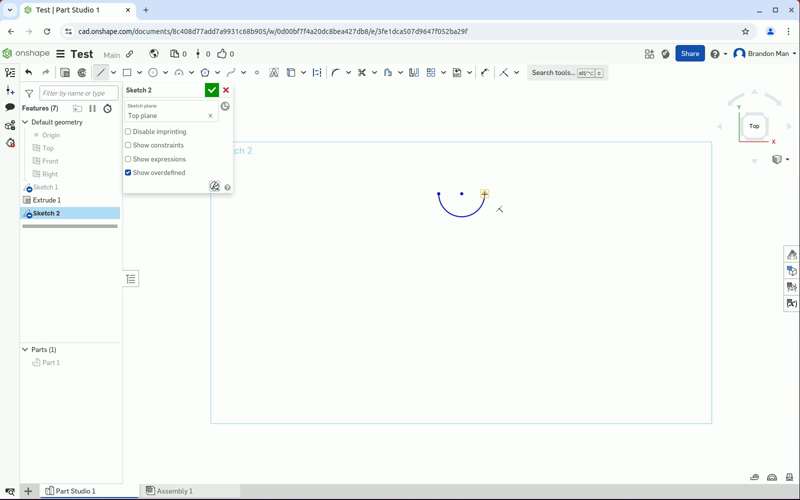
key_down(shift)
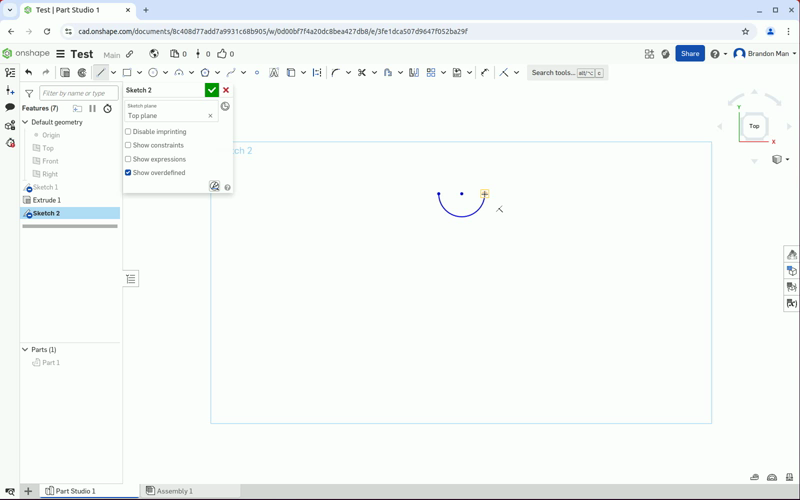
mouse_move(514, 193)
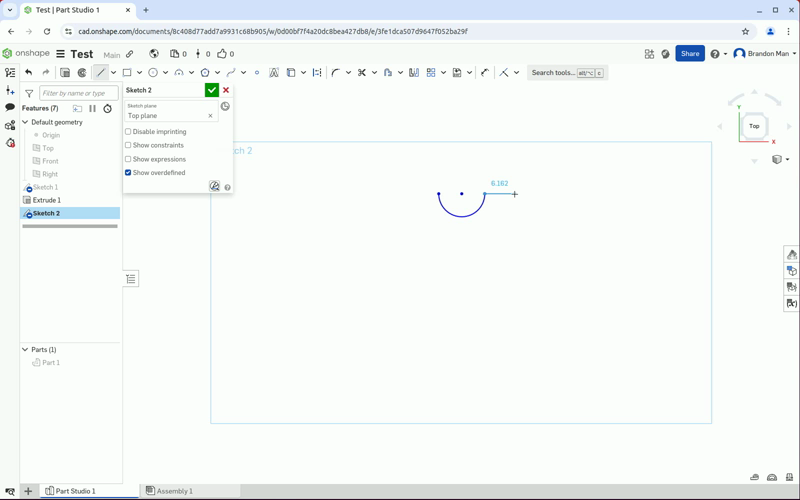
mouse_move(484, 170)
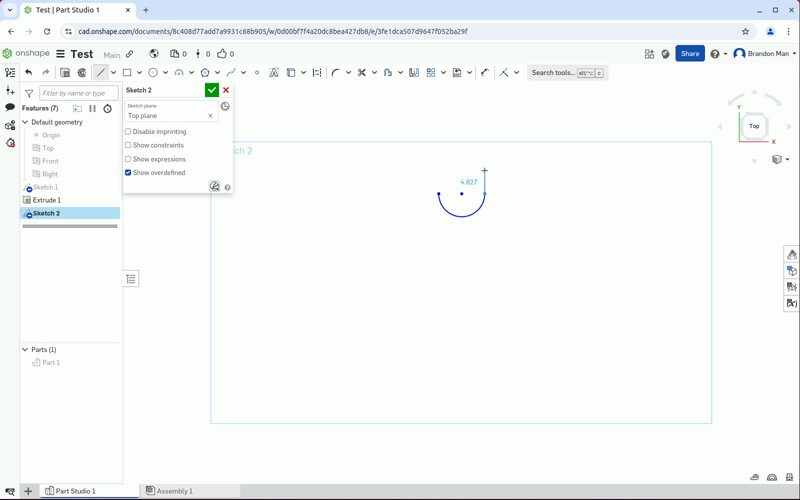
click(484, 170)
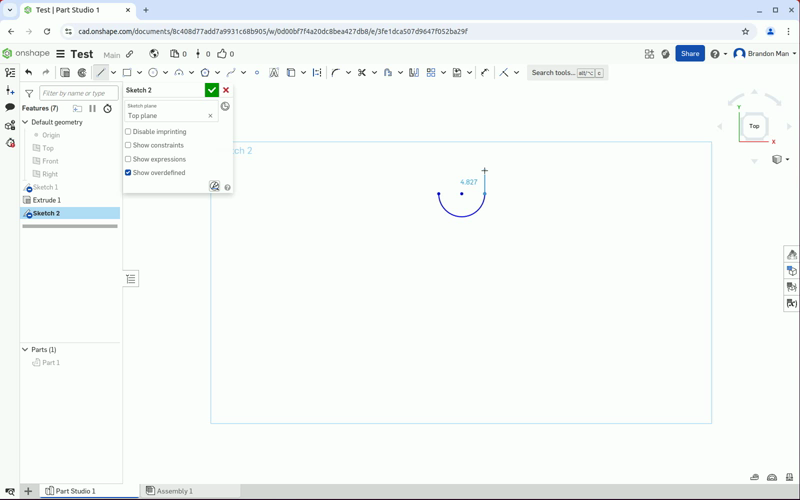
key_up(shift)
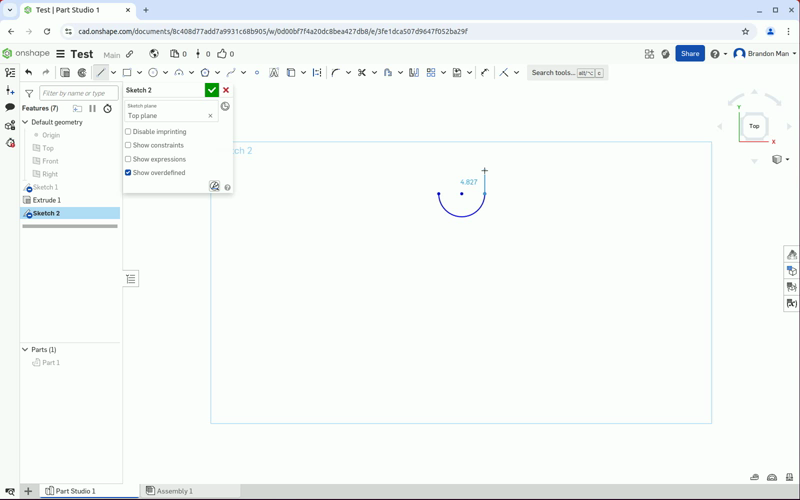
key_down(shift)
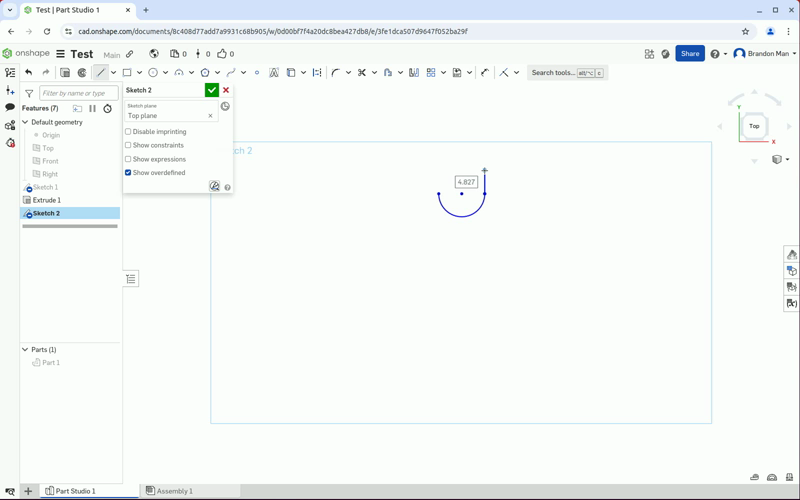
mouse_move(514, 170)
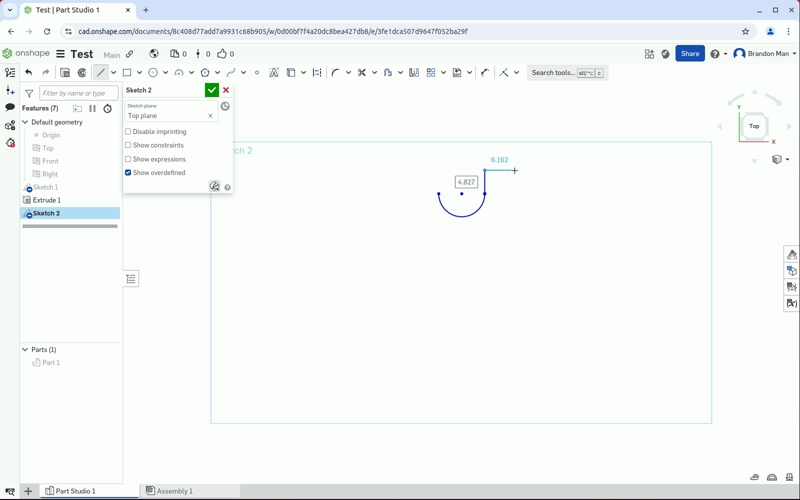
mouse_move(461, 170)
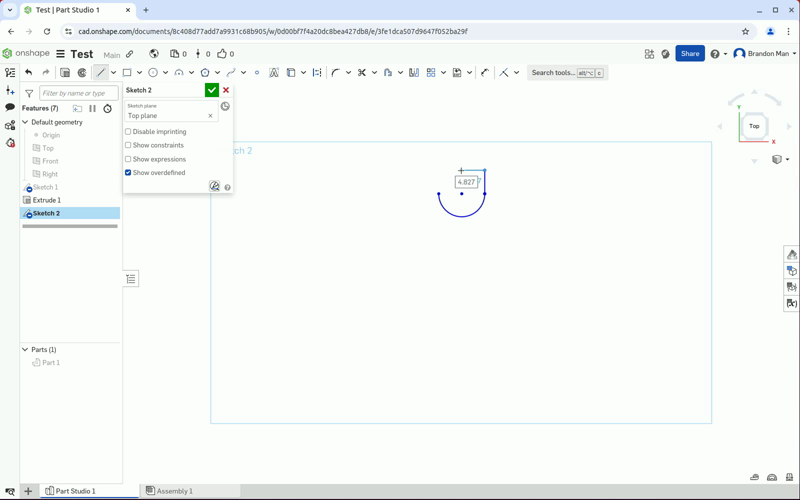
click(461, 170)
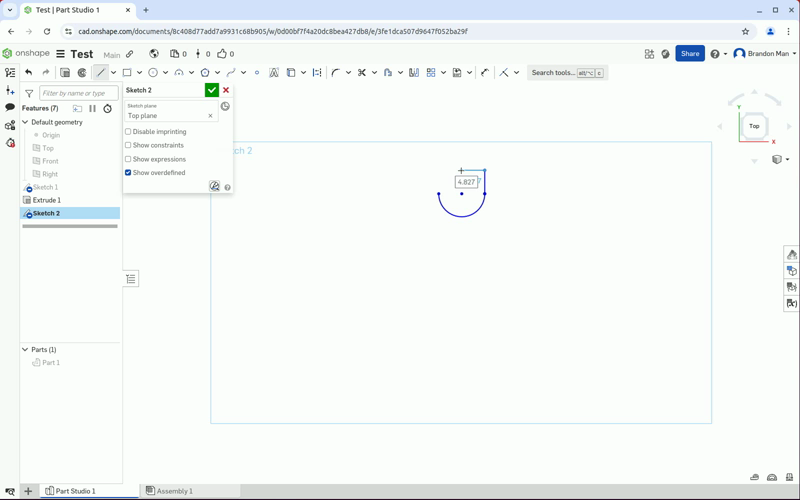
key_up(shift)
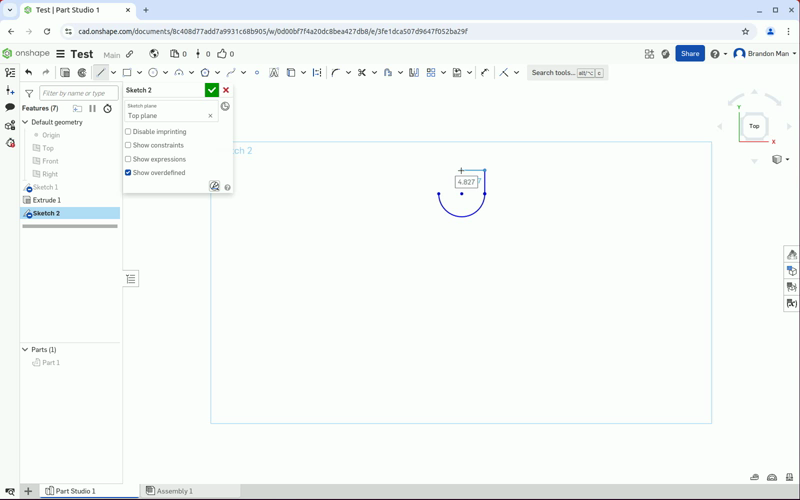
key_down(shift)
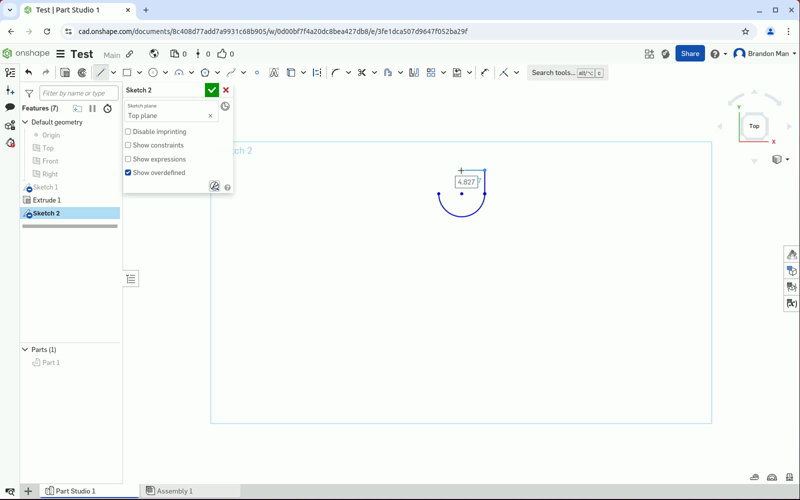
mouse_move(491, 170)
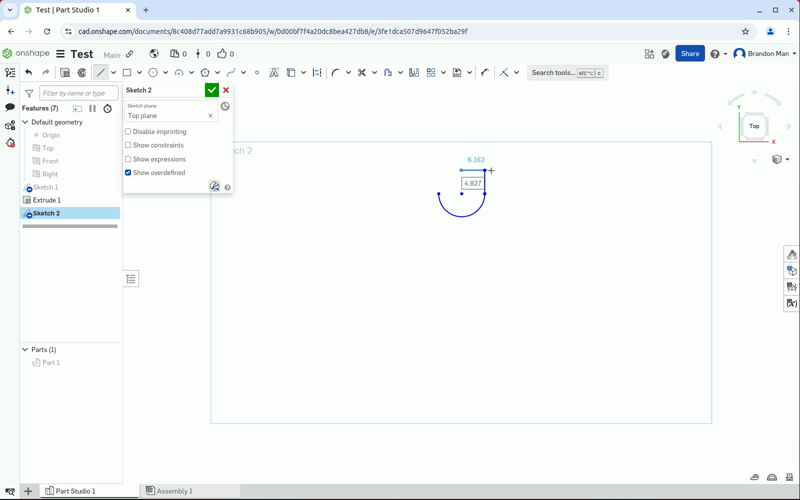
mouse_move(438, 170)
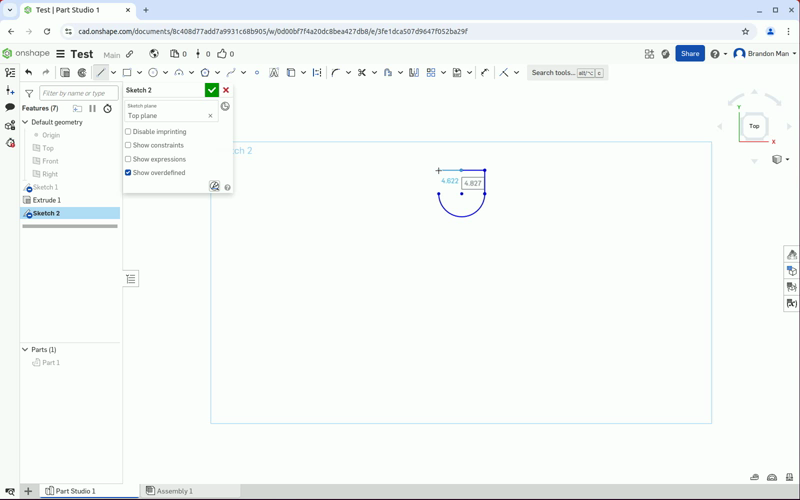
click(438, 170)
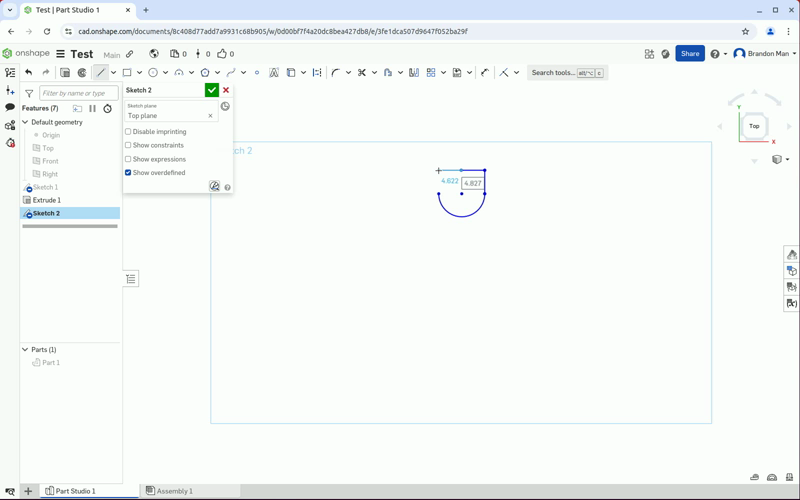
key_up(shift)
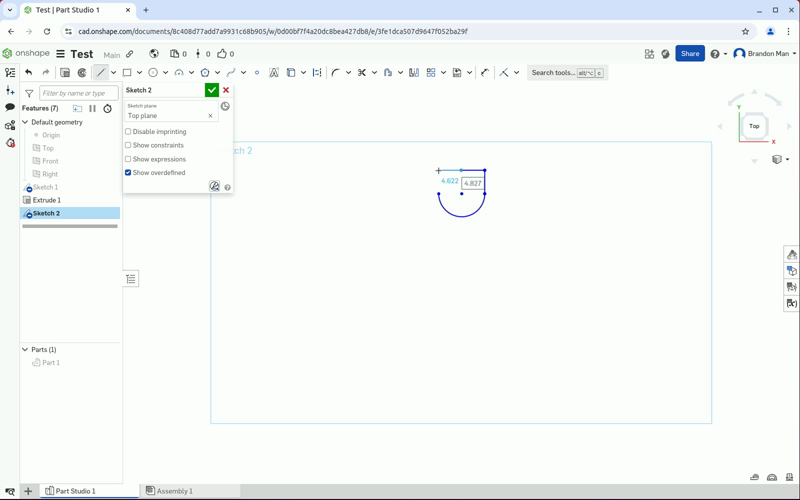
mouse_move(468, 170)
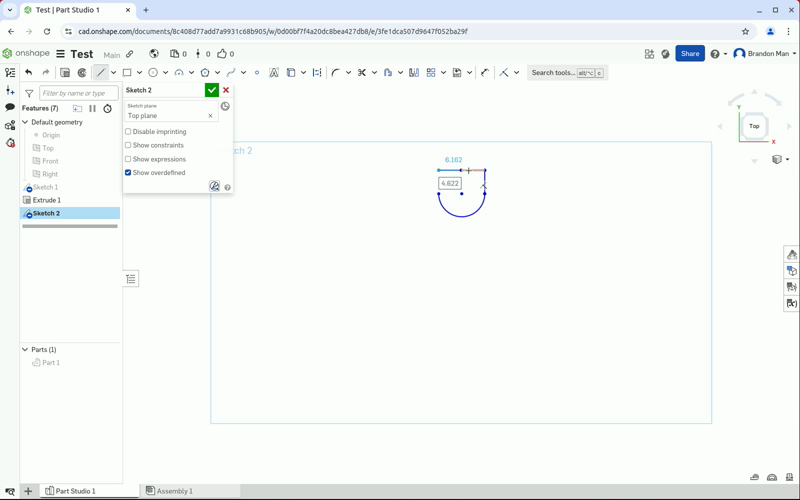
key_down(shift)
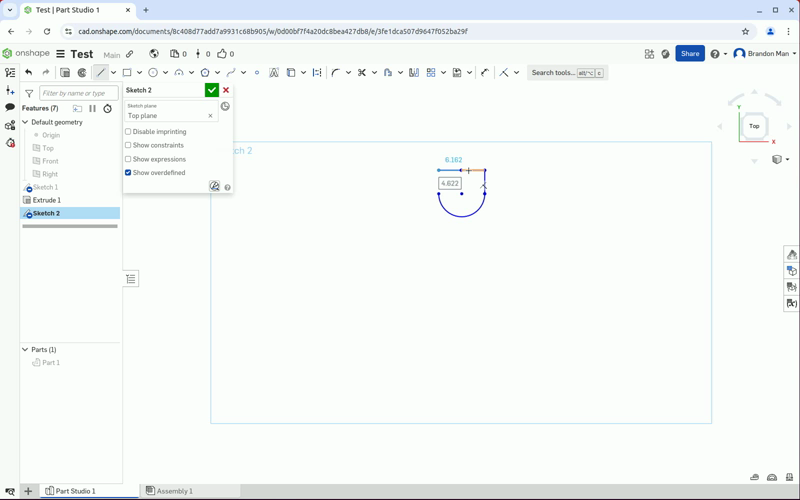
mouse_move(438, 193)
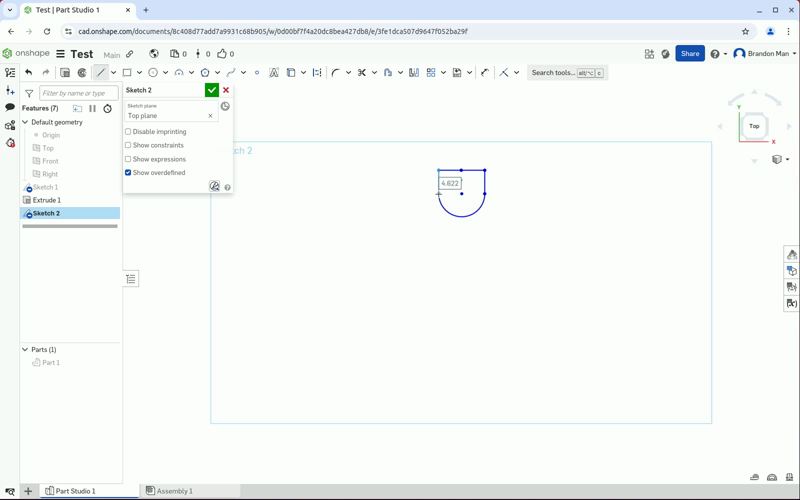
key_up(shift)
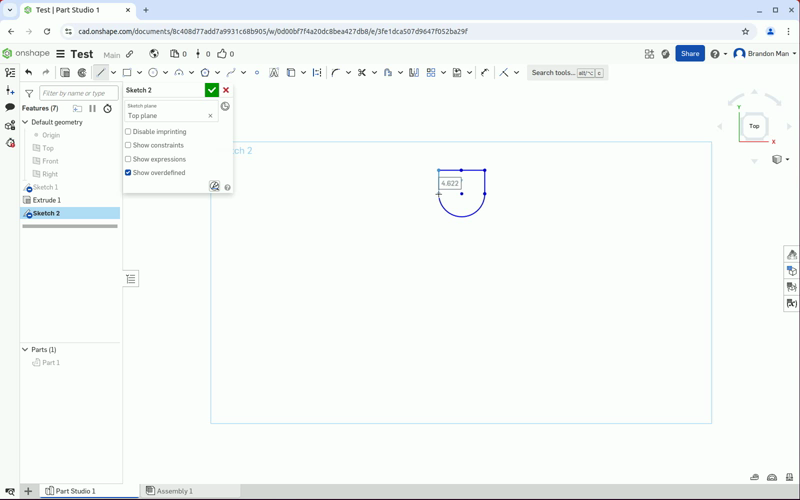
click(438, 193)
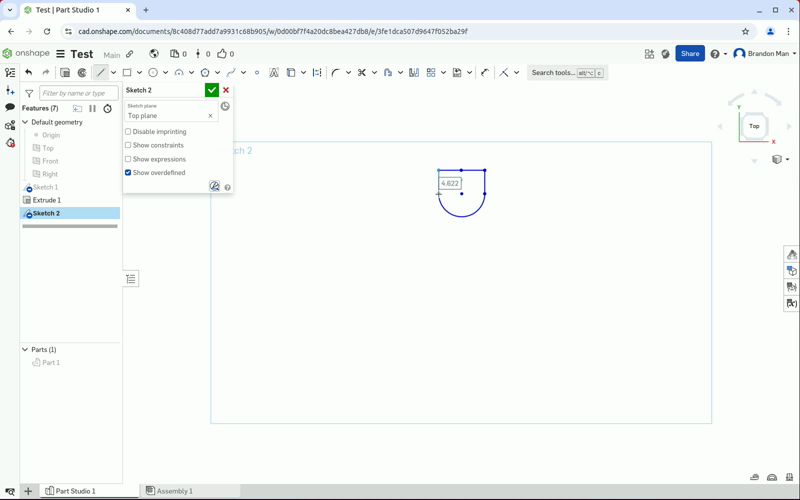
key(esc)
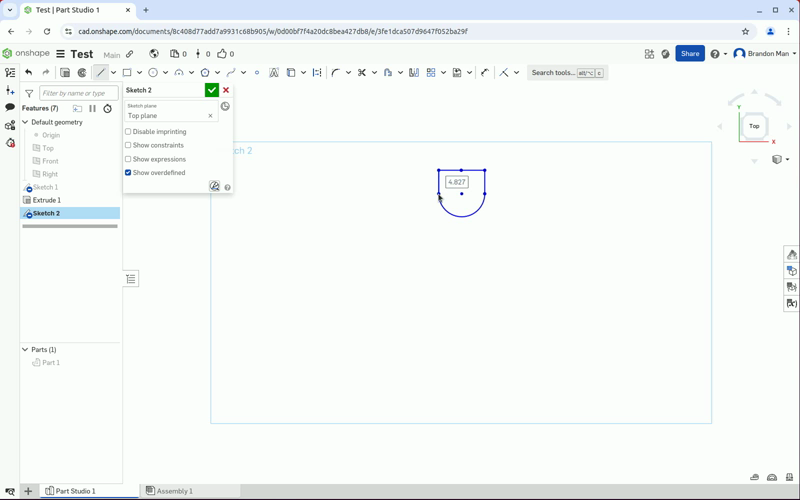
mouse_move(452, 178)
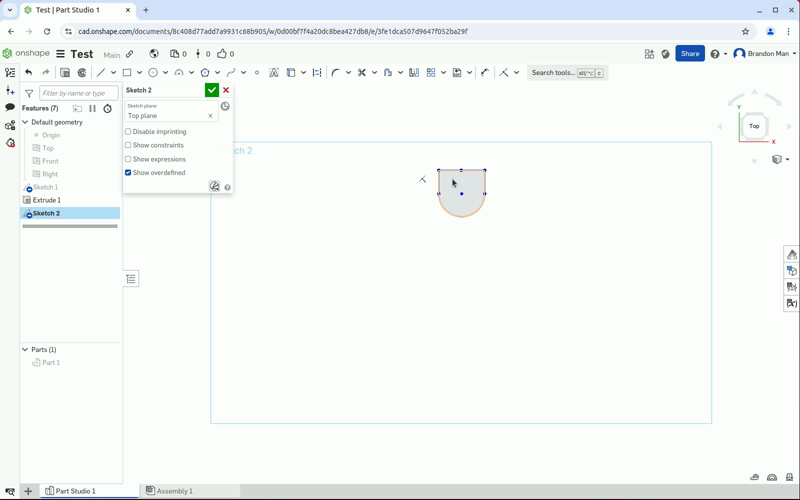
click(452, 178)
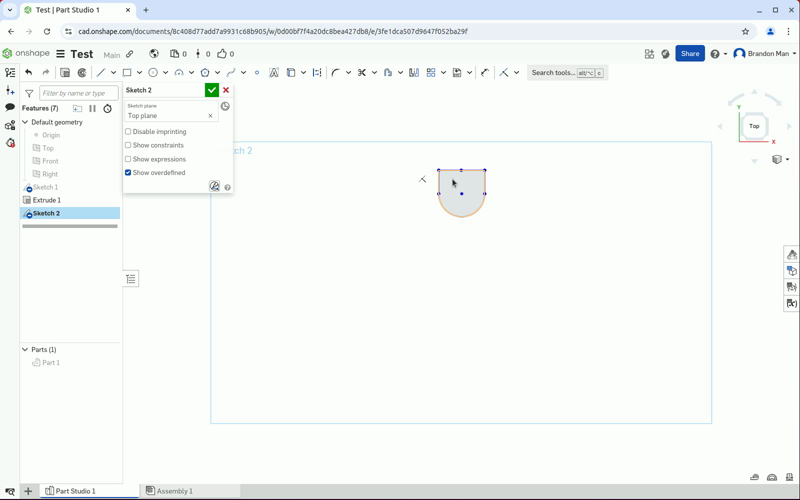
mouse_move(73, 352)
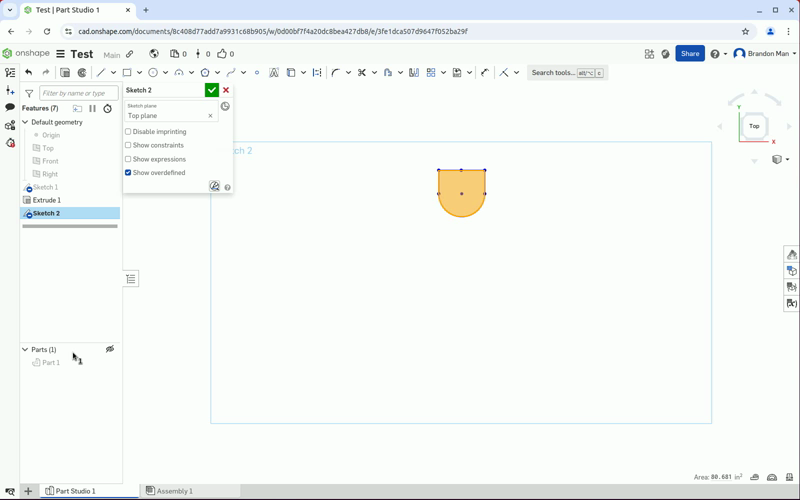
key(shift+y)
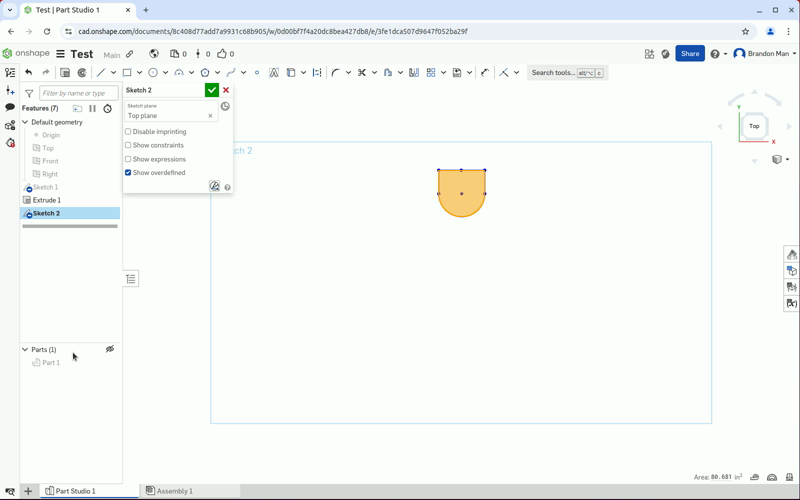
key(shift+e)
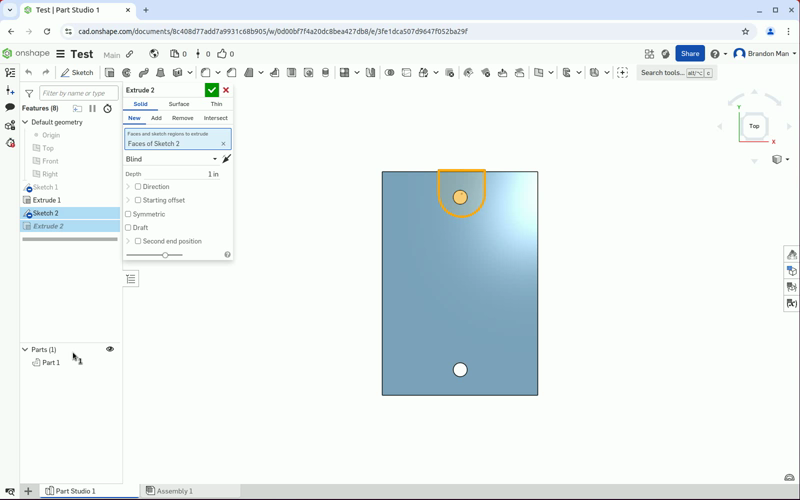
mouse_move(143, 106)
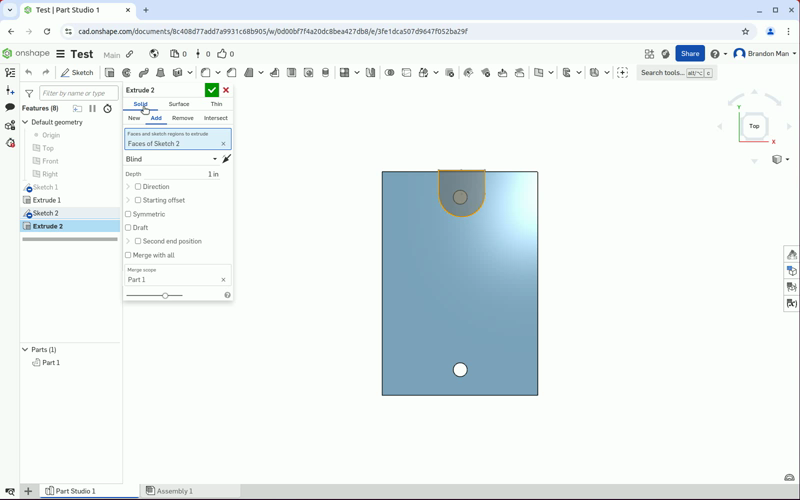
click(143, 106)
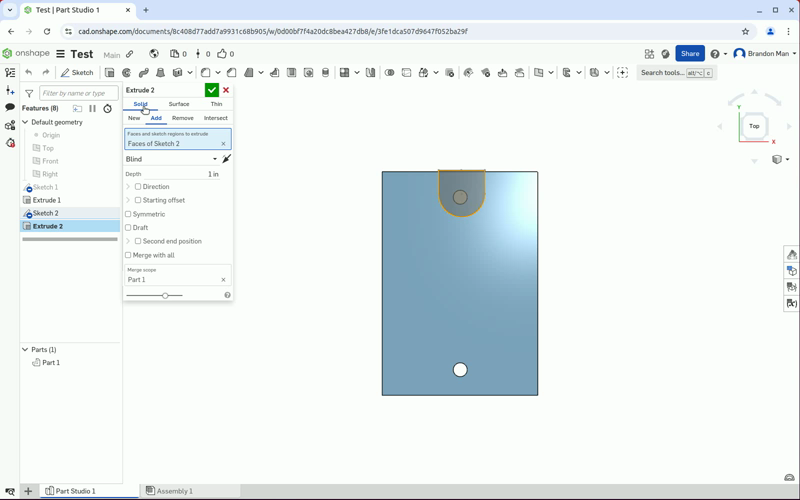
mouse_move(186, 120)
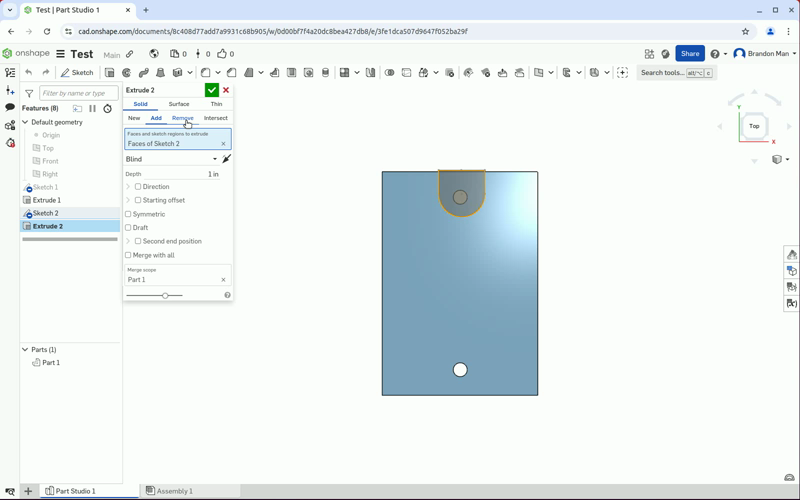
click(186, 120)
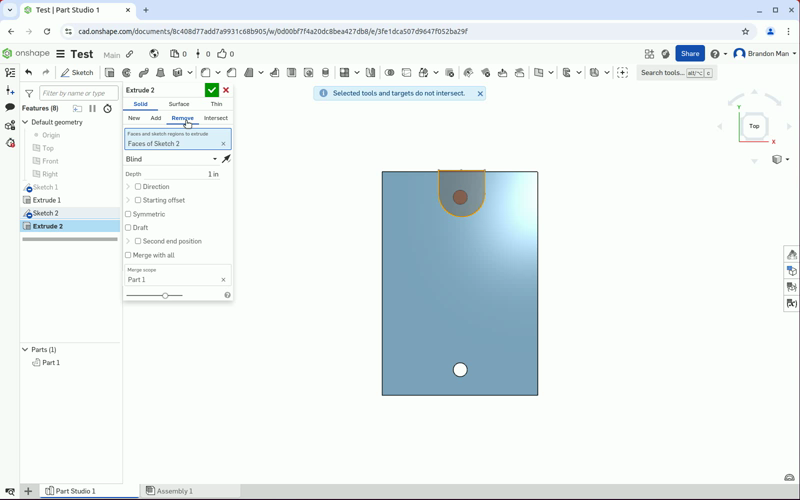
key(tab, 4)
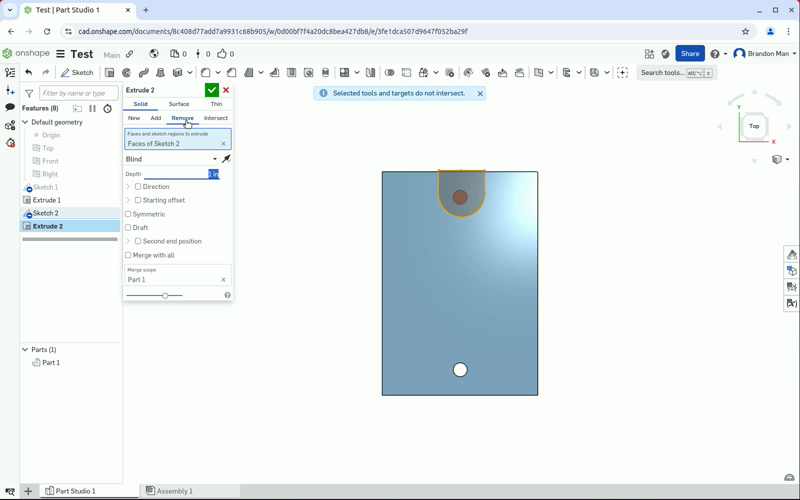
text(-14.683)
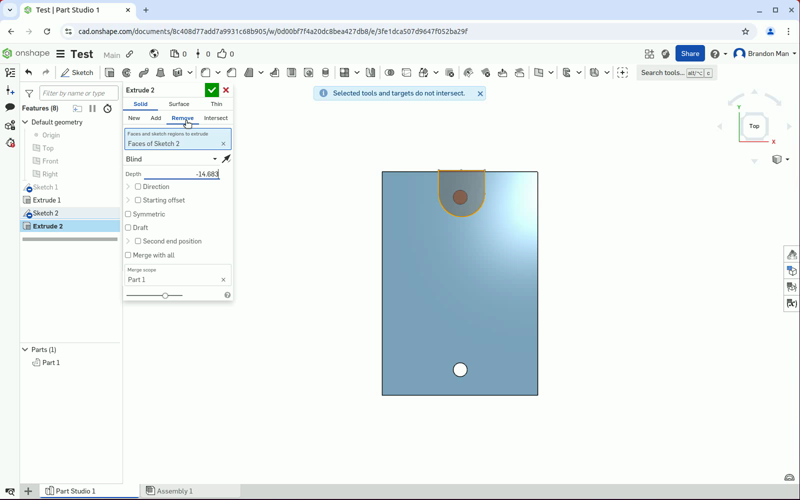
key(tab, 6)
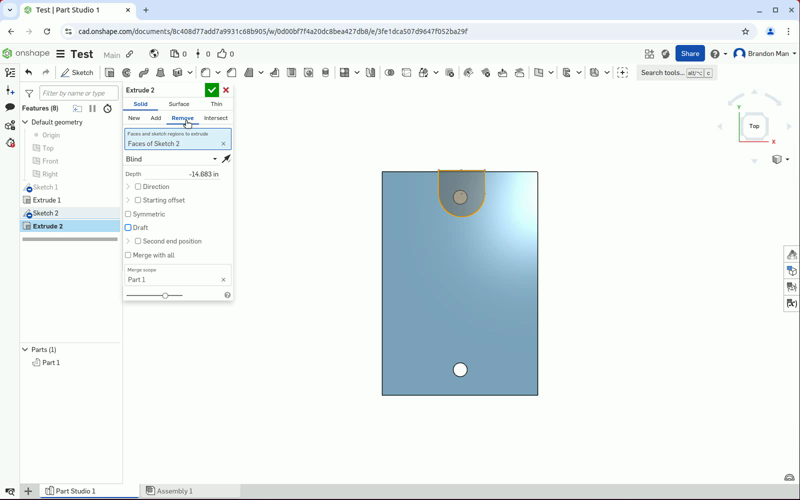
key(space)
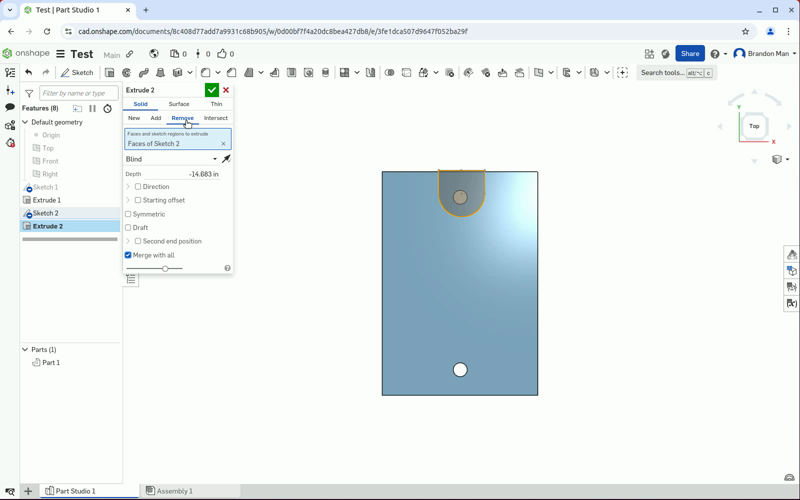
key(enter)
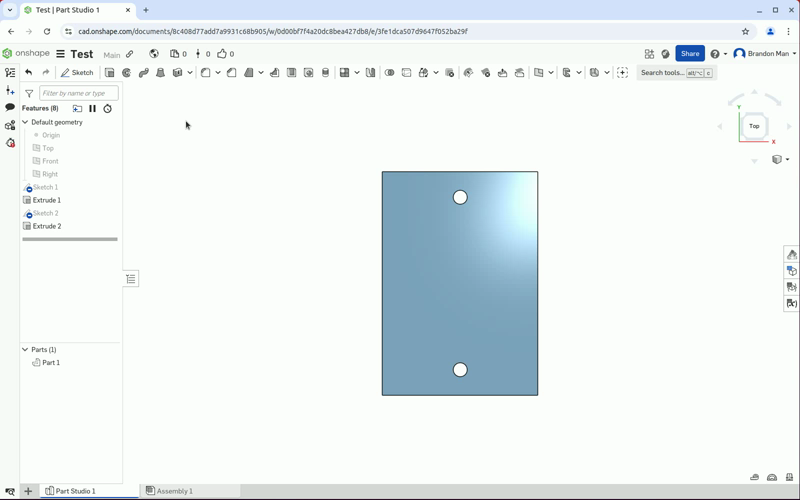
key(shift+h)
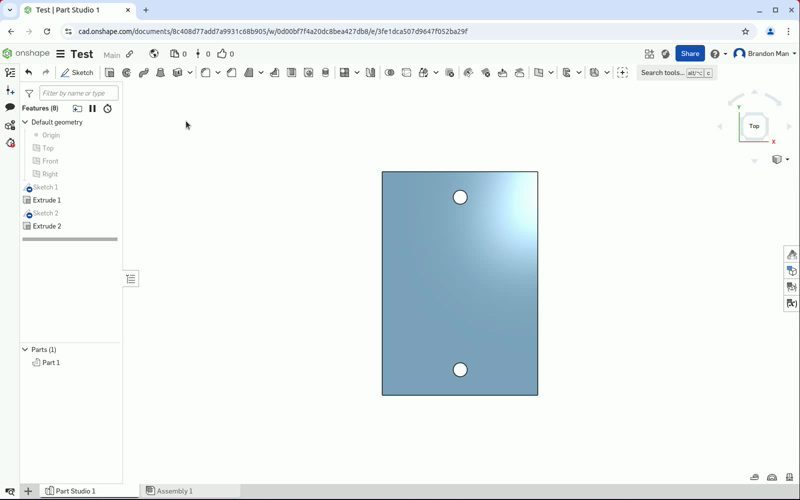
key(shift+h)
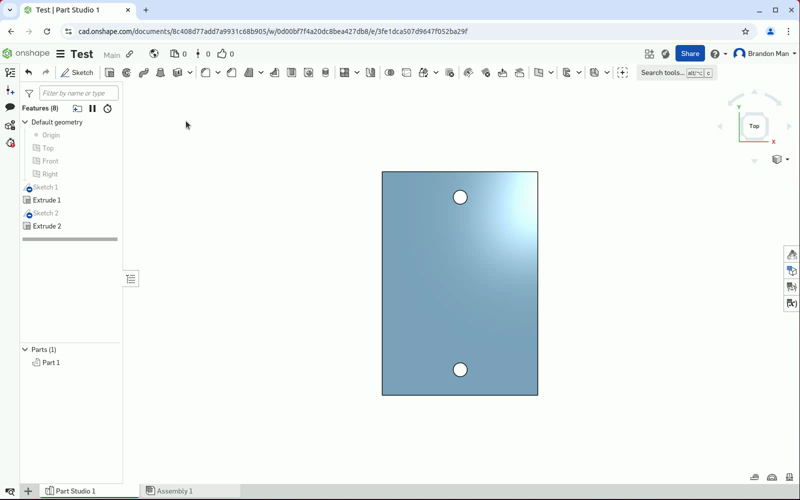
mouse_move(73, 189)
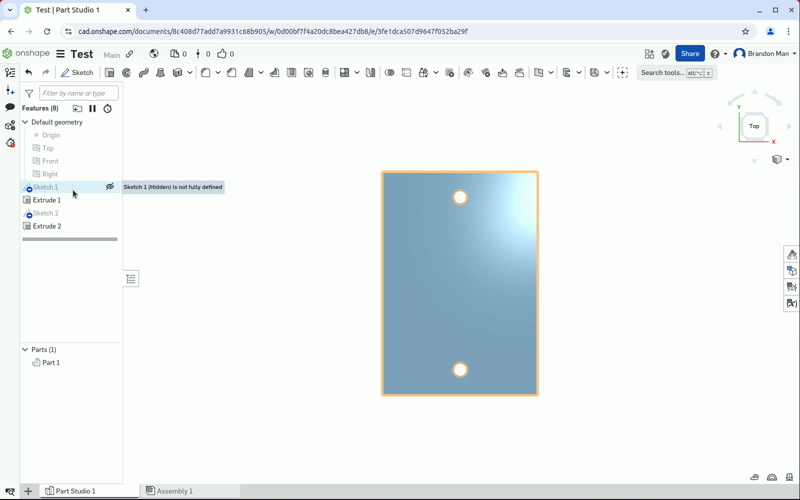
click(73, 189)
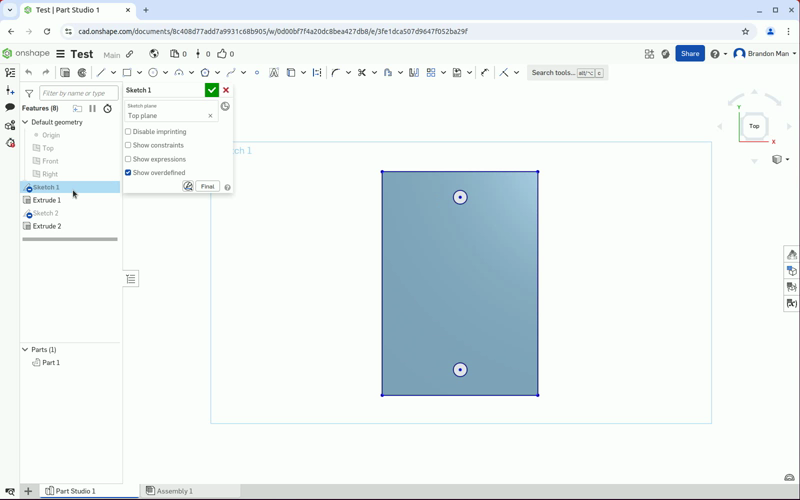
mouse_move(229, 92)
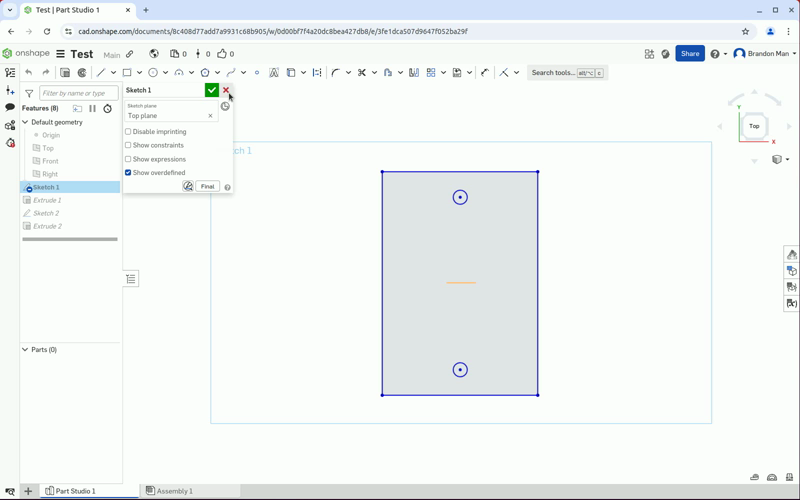
click(229, 92)
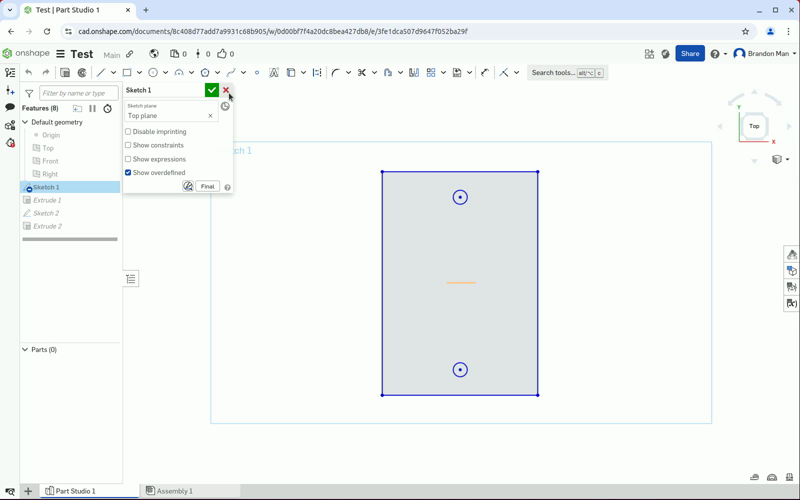
key(shift+s)
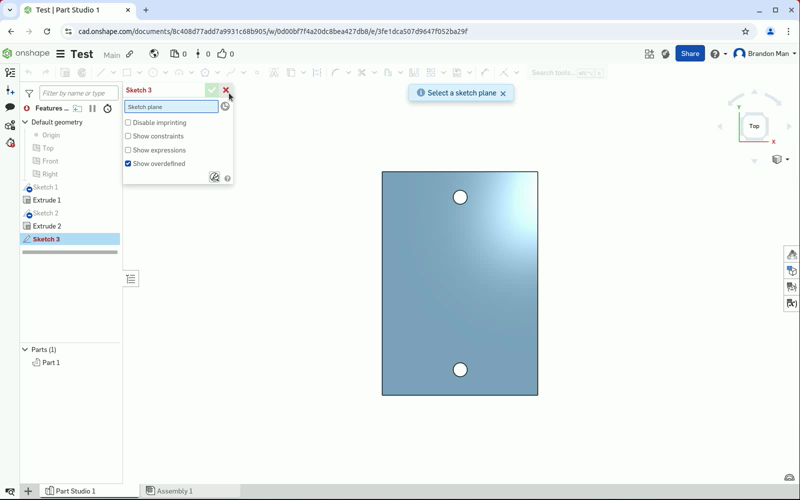
mouse_move(73, 150)
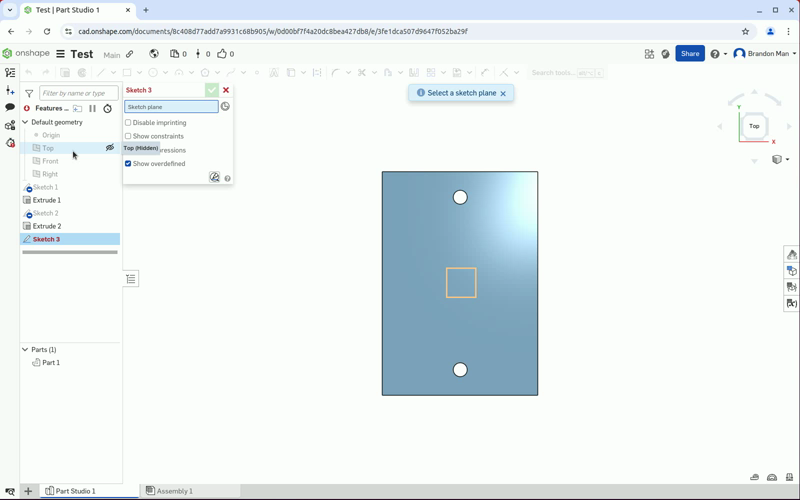
click(73, 150)
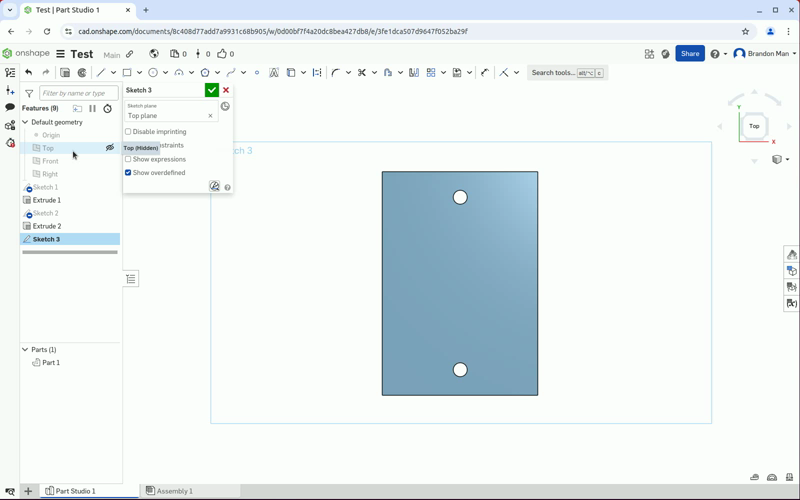
mouse_move(73, 352)
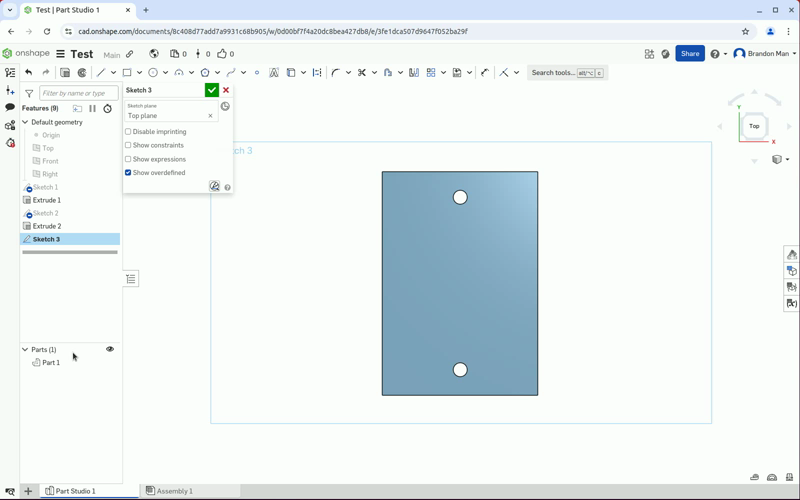
key(y)
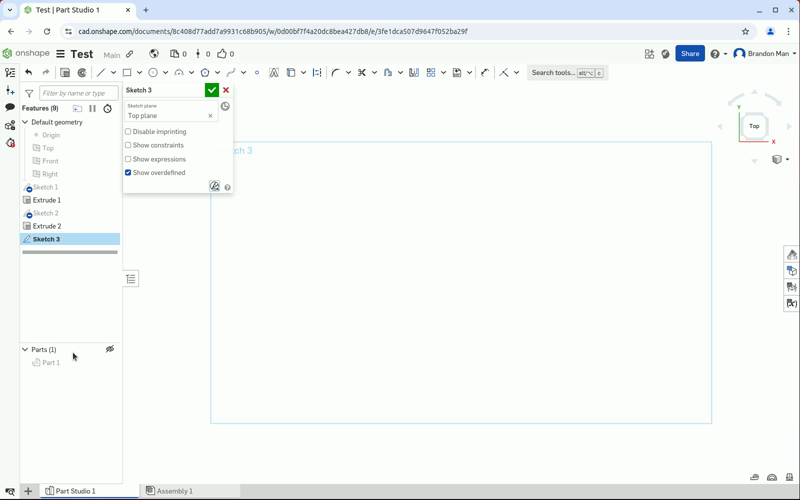
key(l)
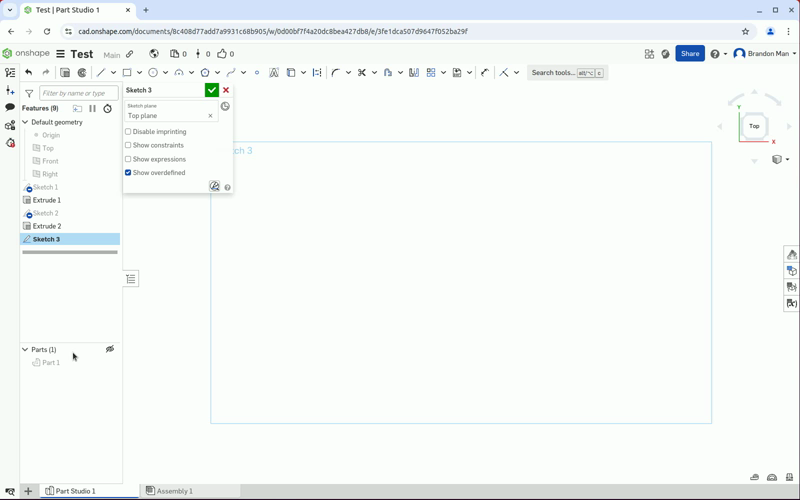
key_down(shift)
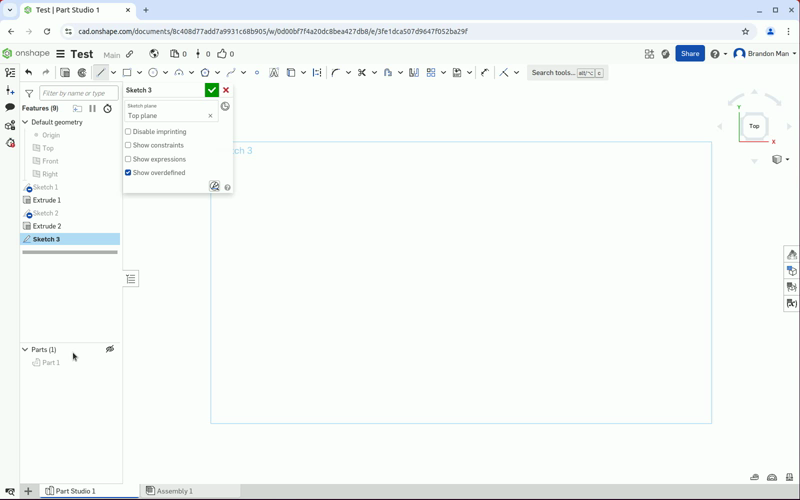
mouse_move(438, 395)
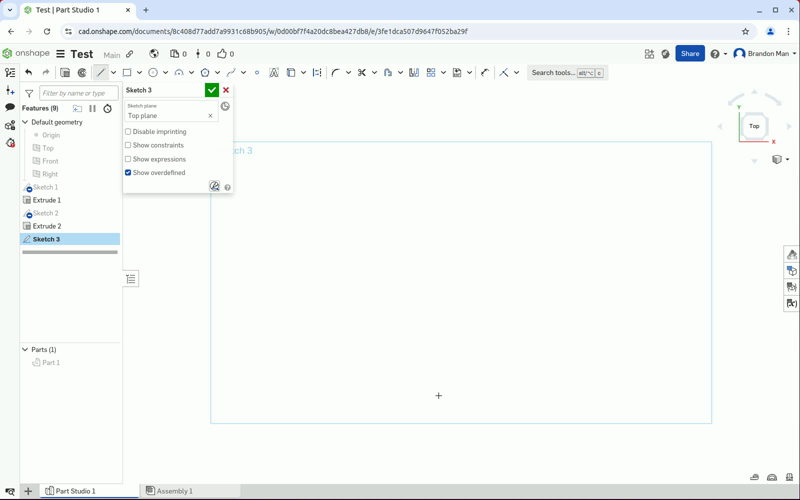
click(438, 395)
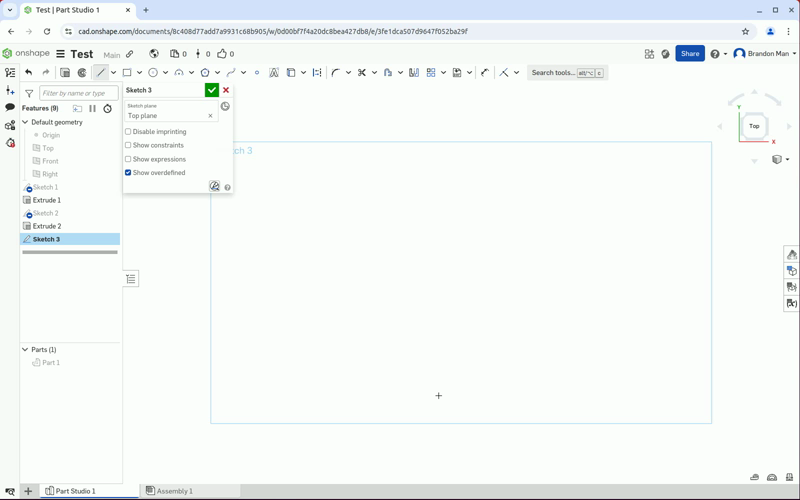
key_up(shift)
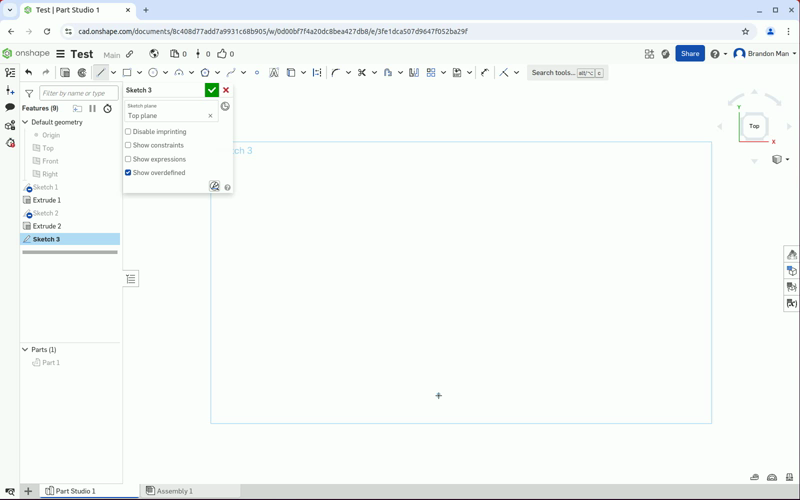
key_down(shift)
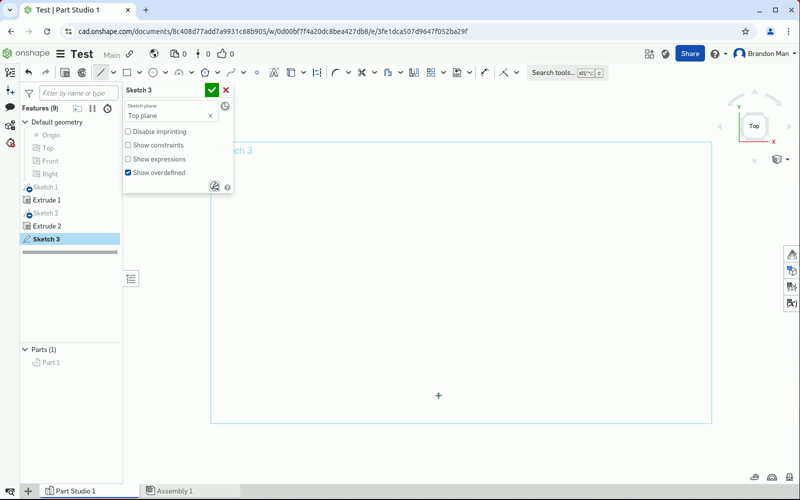
mouse_move(468, 395)
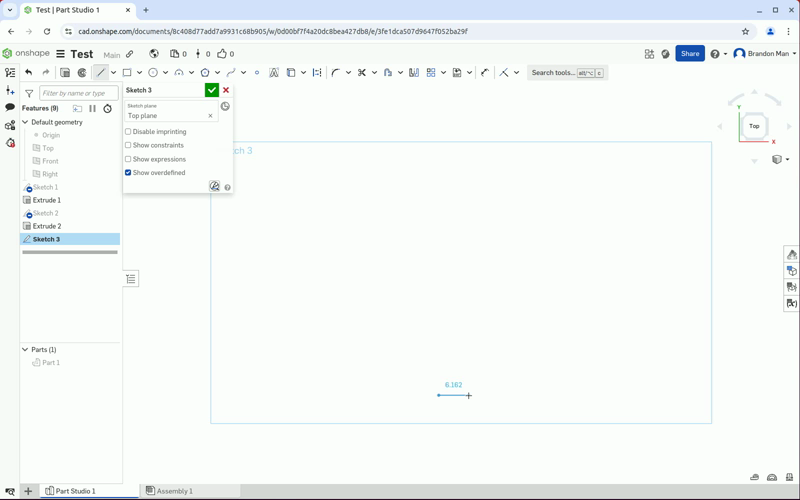
mouse_move(461, 395)
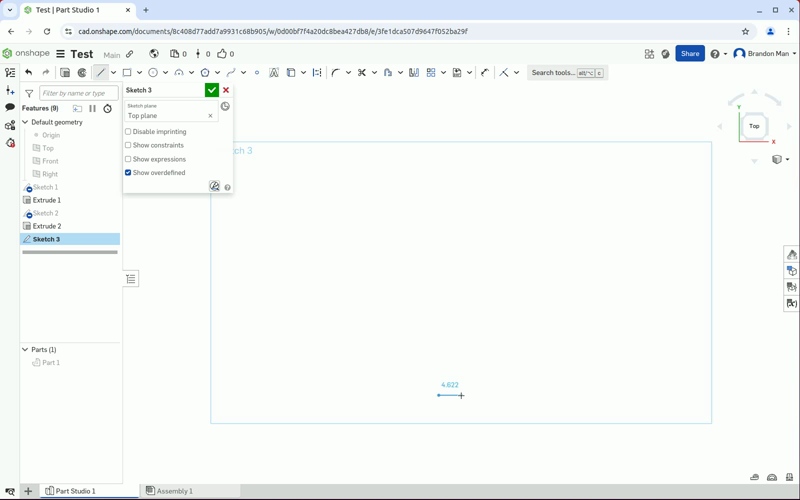
click(461, 395)
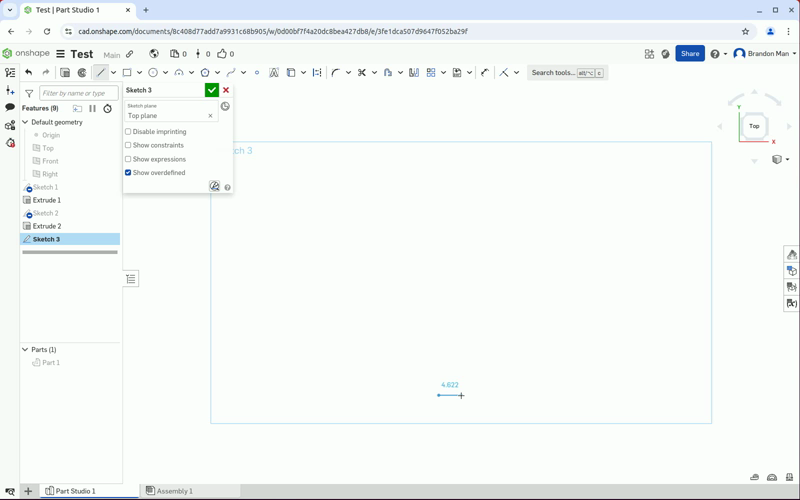
key_up(shift)
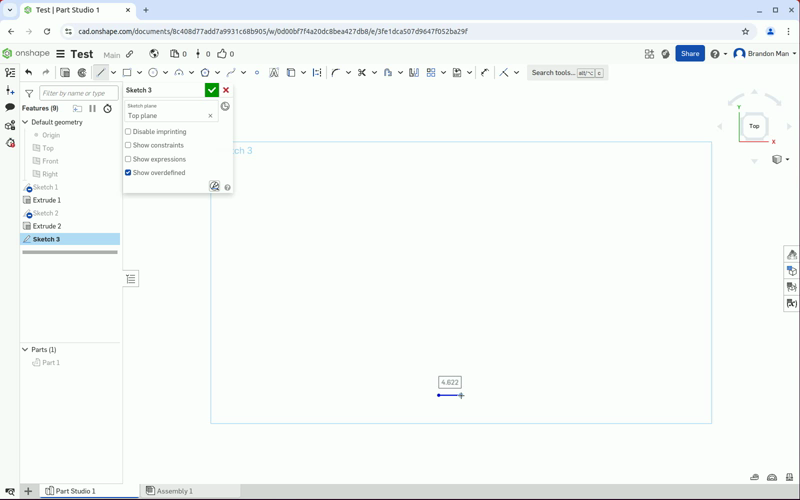
key_down(shift)
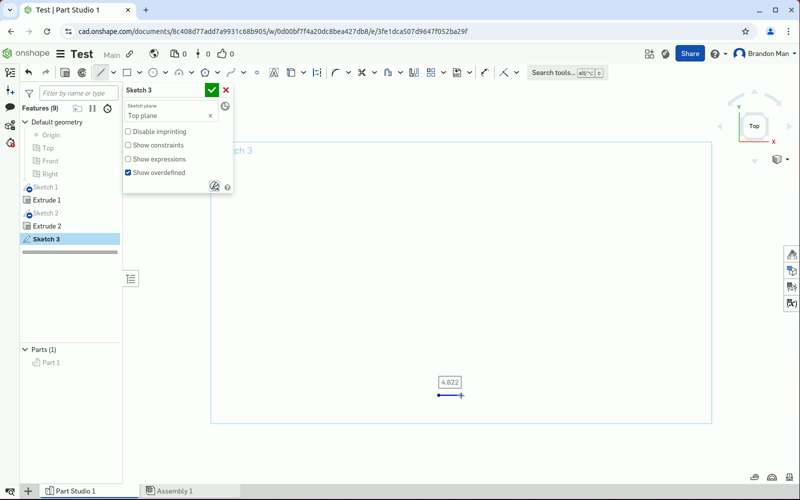
mouse_move(491, 395)
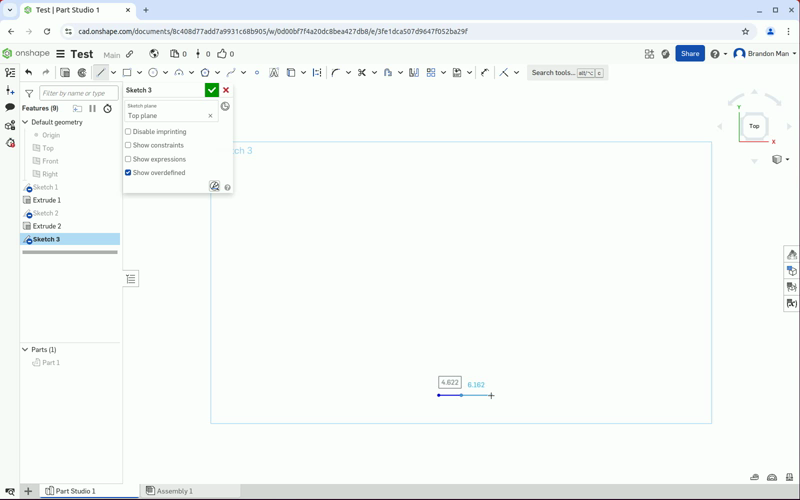
mouse_move(484, 395)
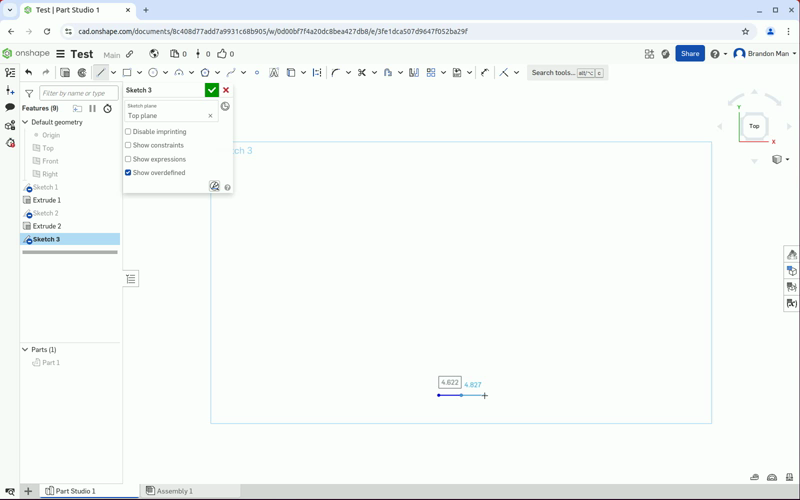
click(484, 395)
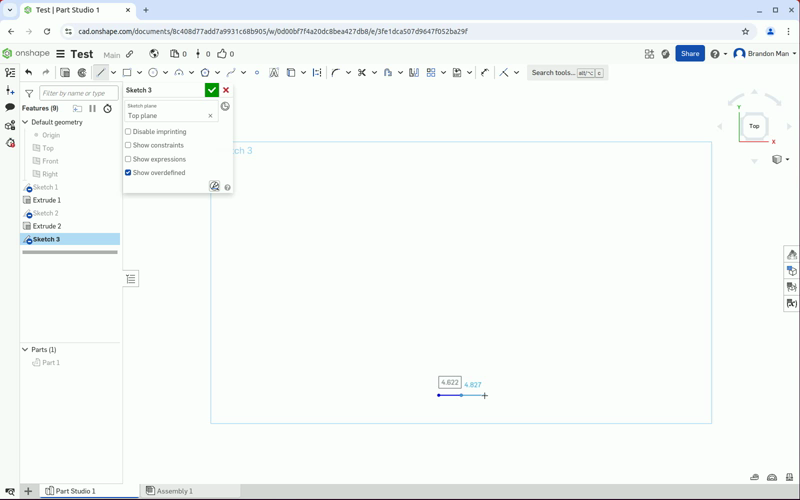
key_up(shift)
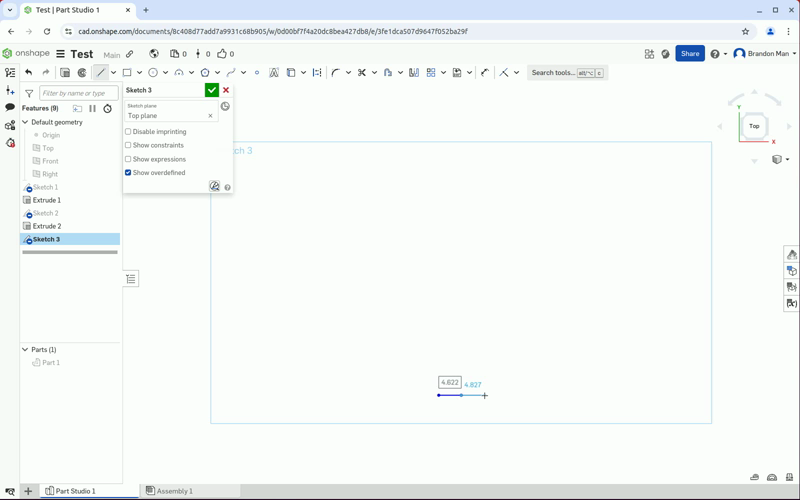
key_down(shift)
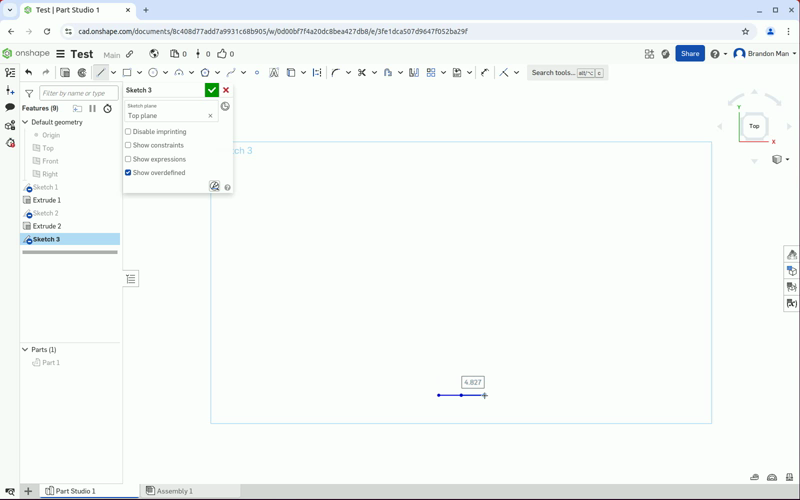
mouse_move(514, 395)
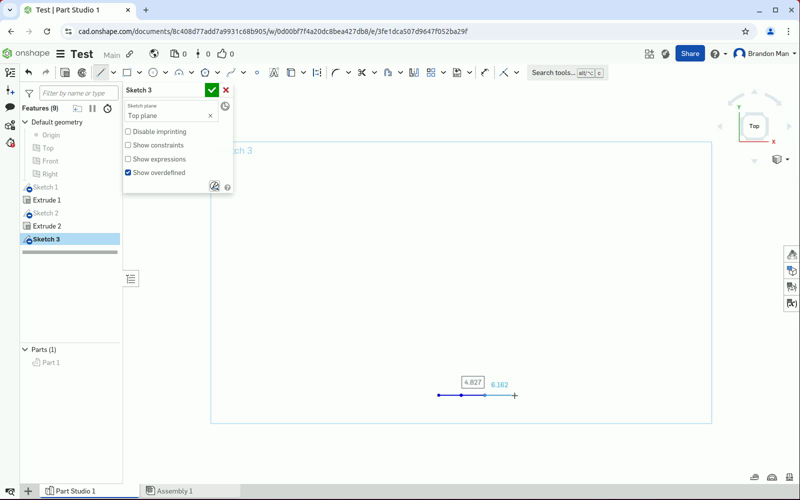
mouse_move(484, 372)
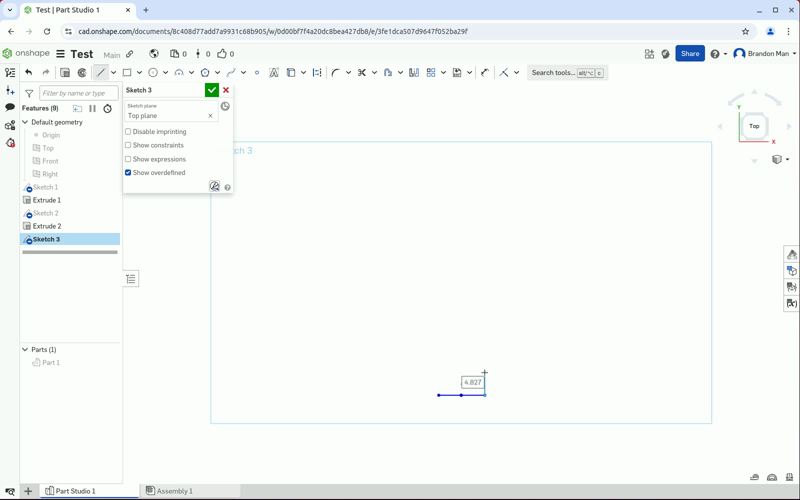
click(484, 372)
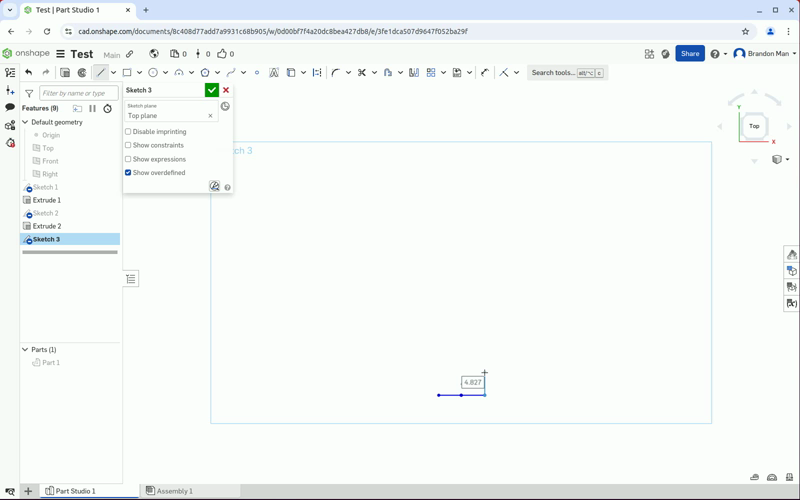
key_up(shift)
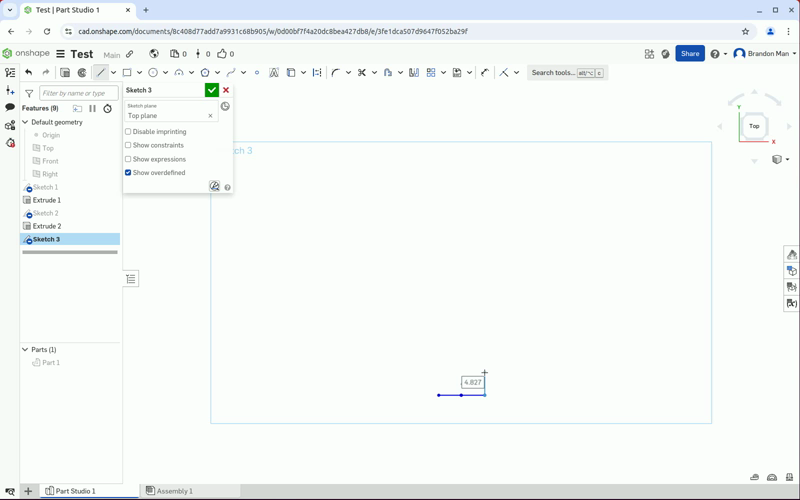
key(esc)
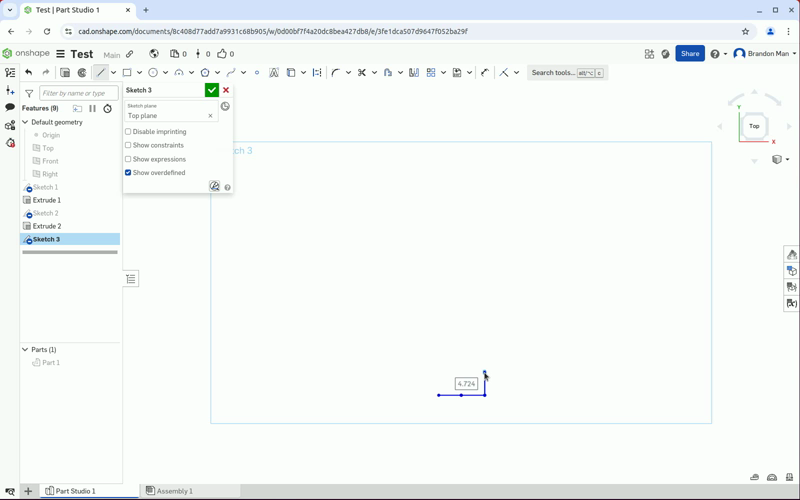
key(a)
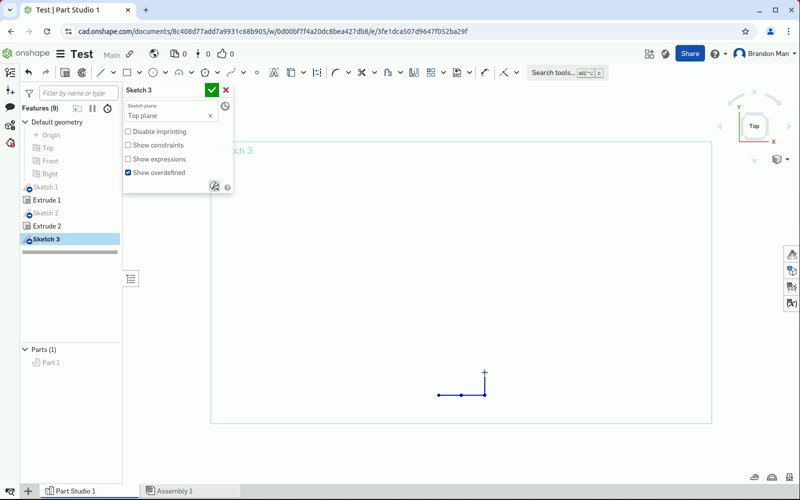
mouse_move(484, 372)
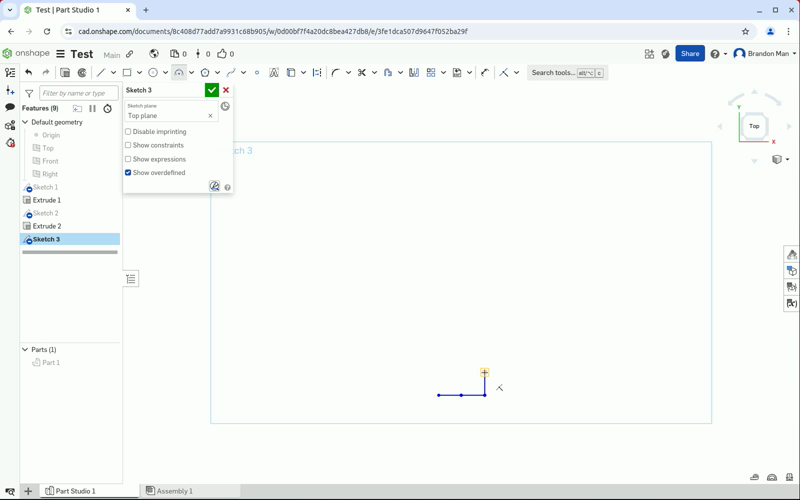
click(484, 372)
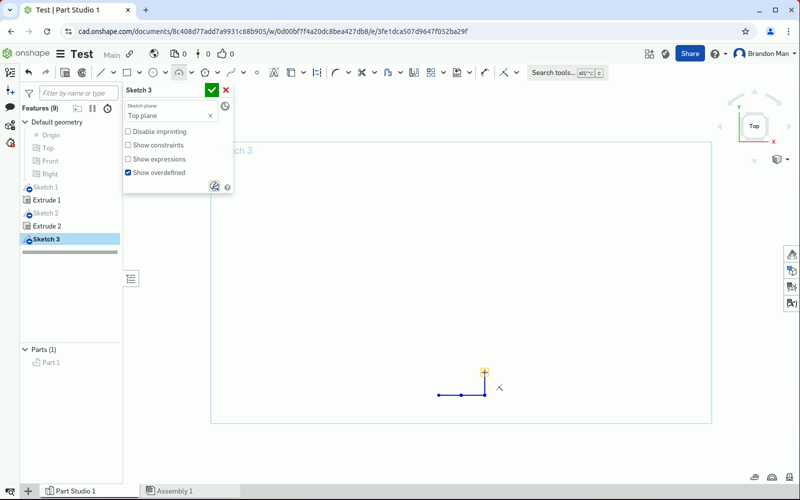
key_down(shift)
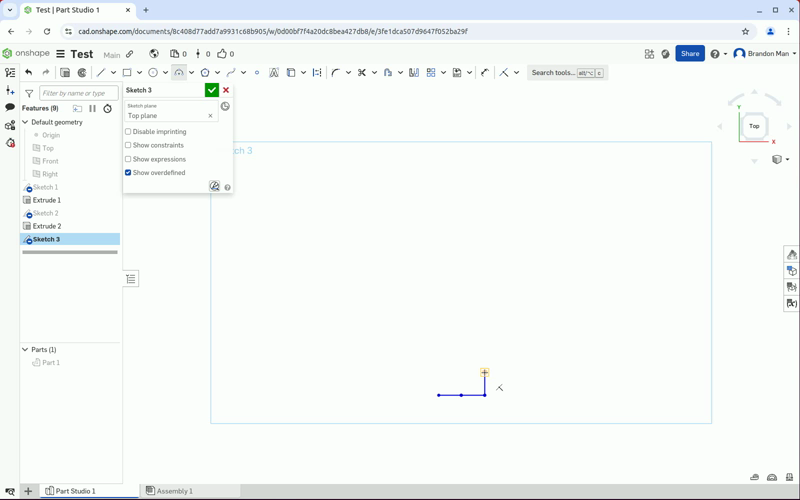
mouse_move(438, 372)
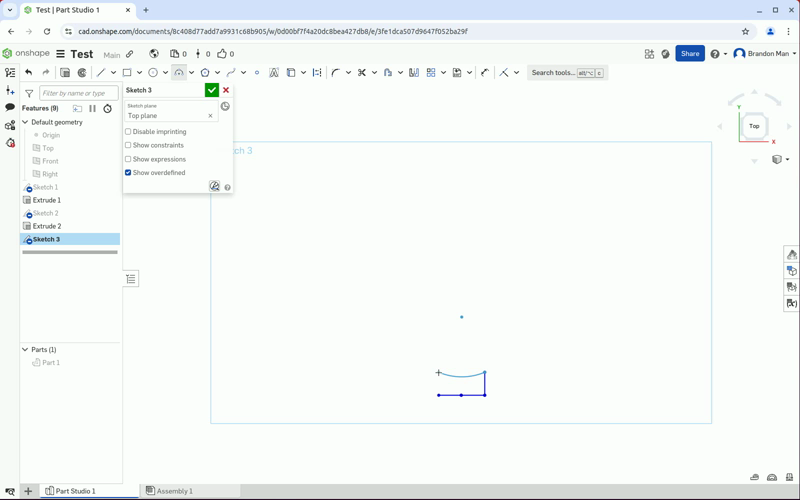
click(438, 372)
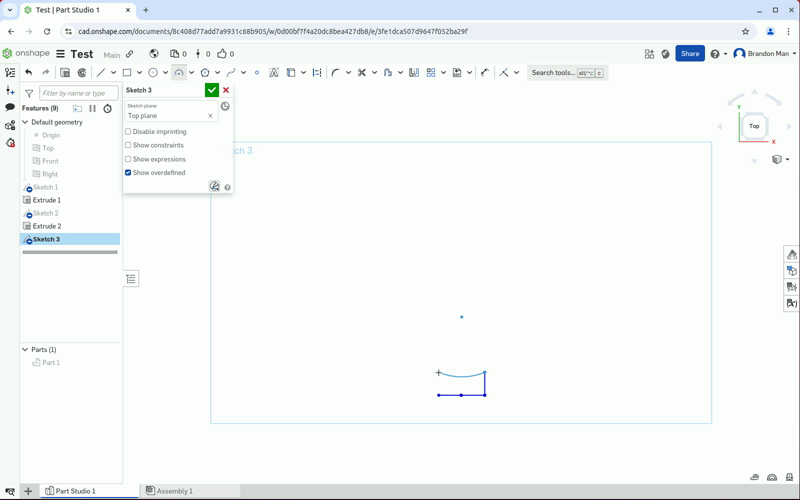
mouse_move(461, 348)
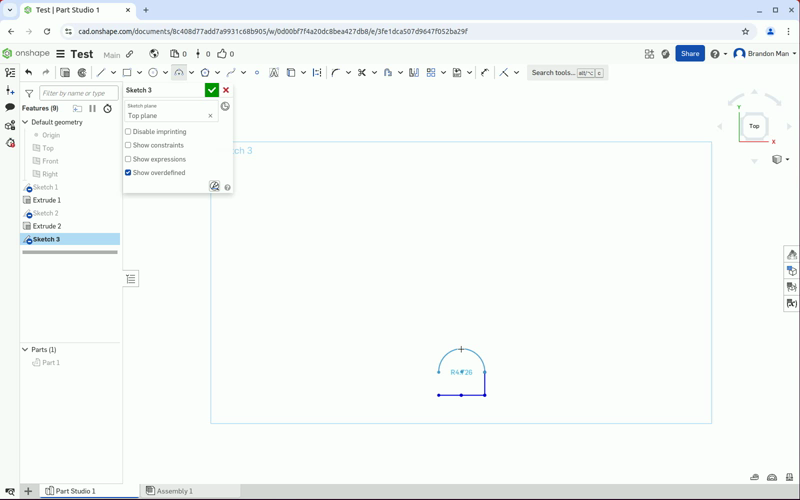
click(461, 348)
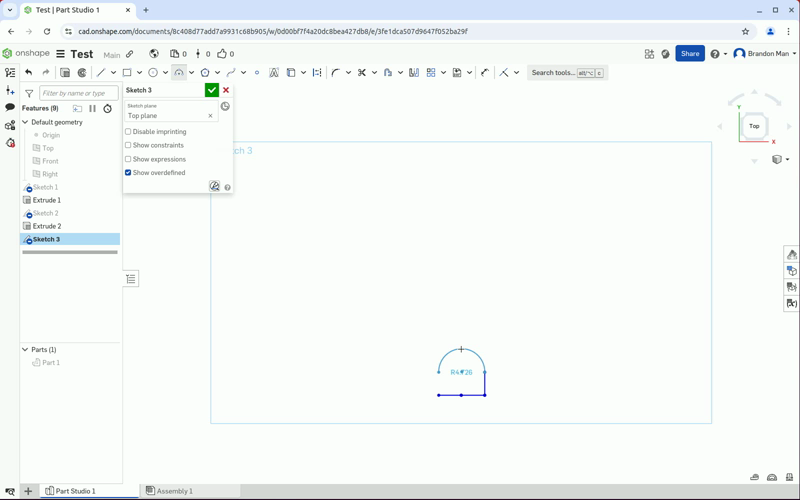
key_up(shift)
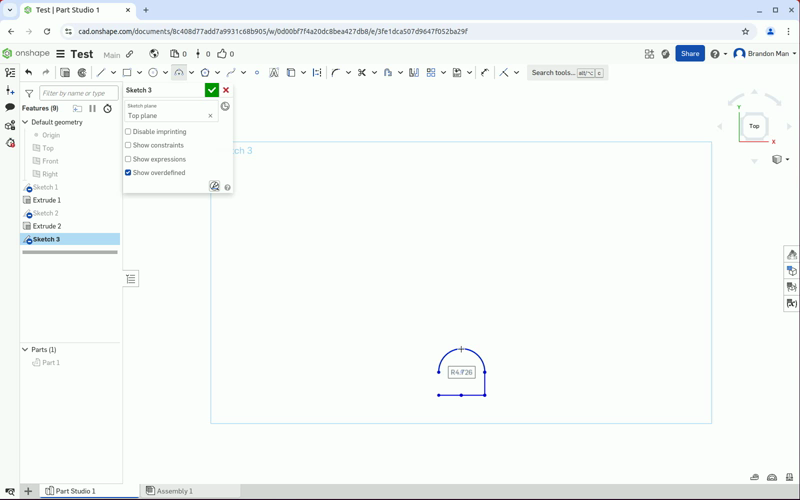
key(esc)
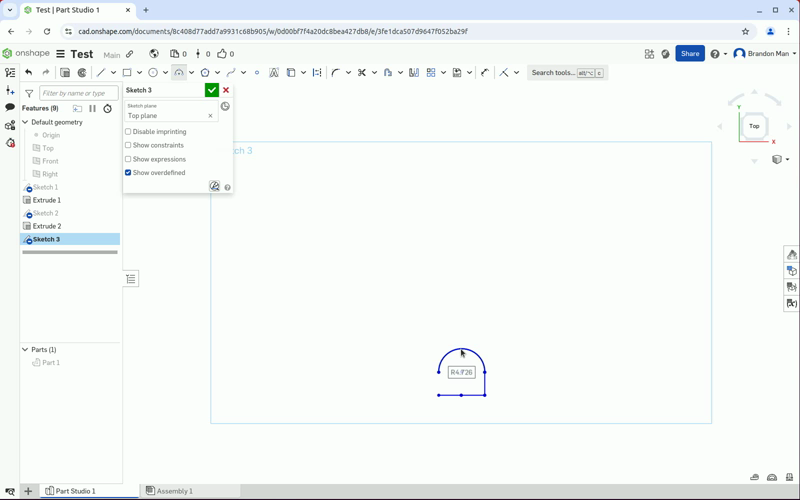
key(l)
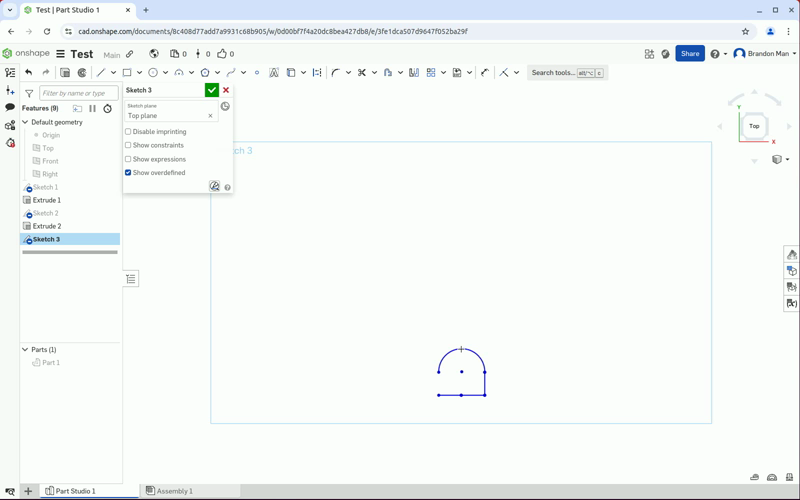
mouse_move(438, 372)
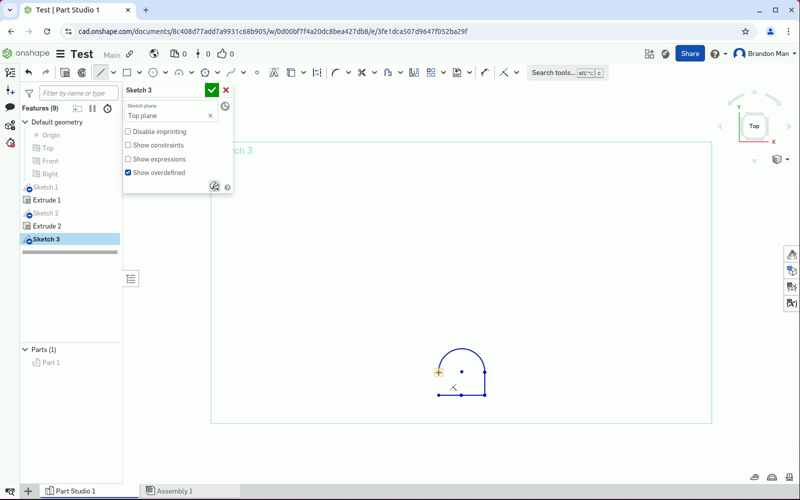
click(438, 372)
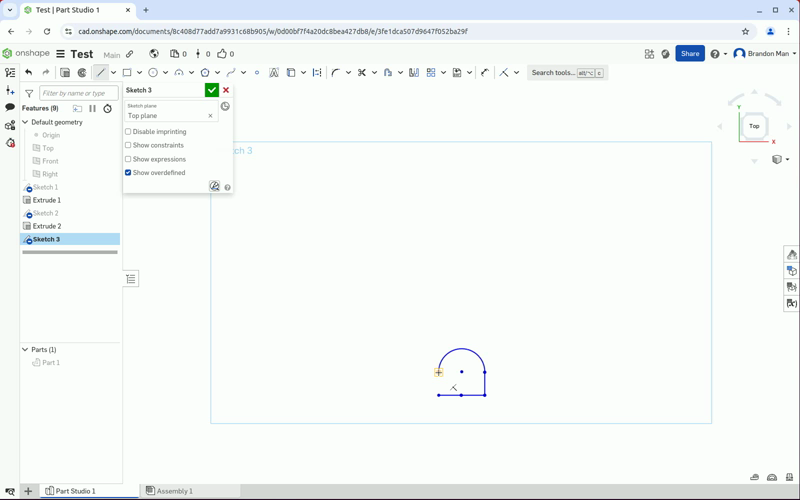
mouse_move(468, 372)
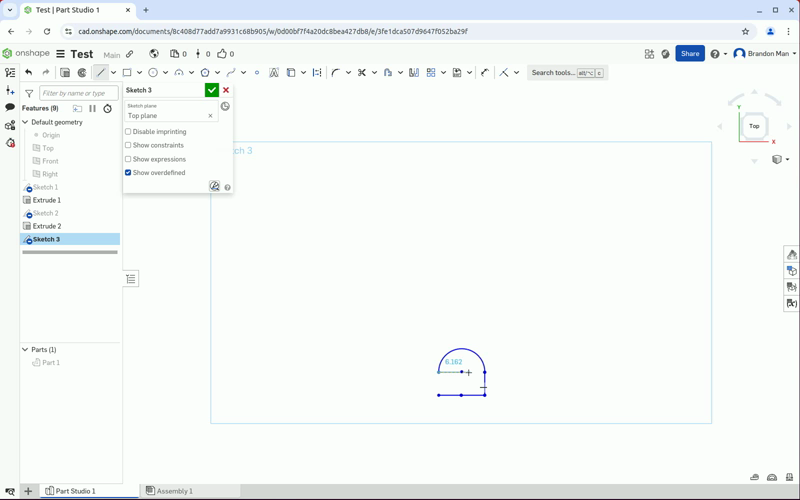
key_down(shift)
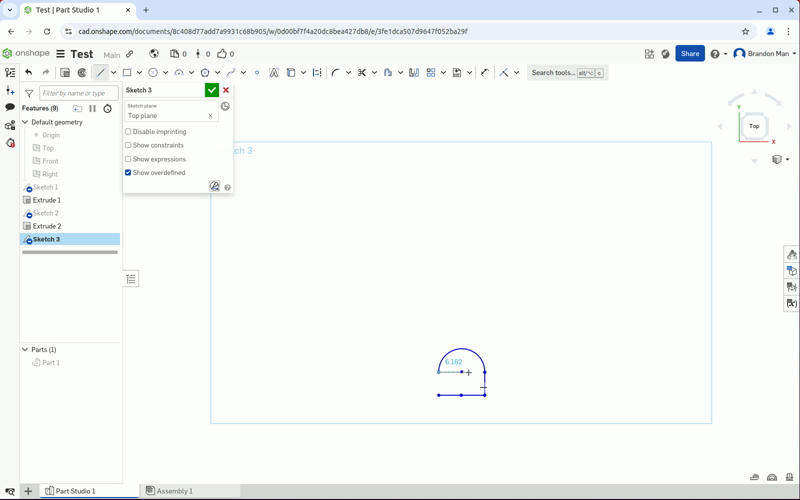
mouse_move(438, 395)
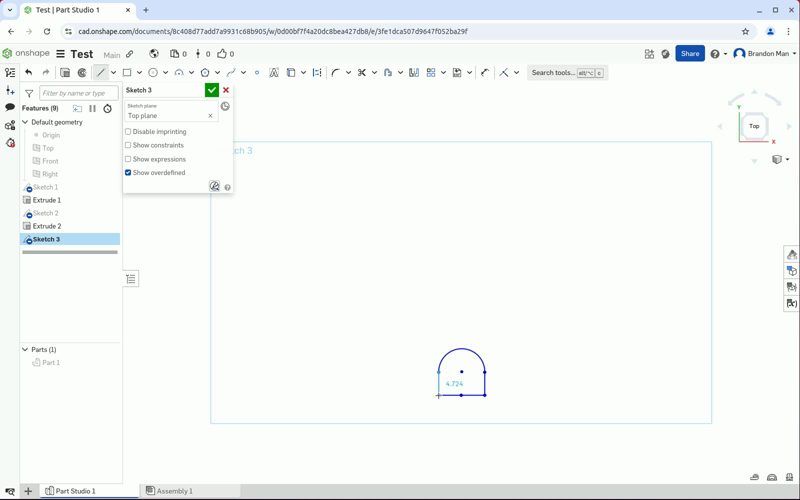
key_up(shift)
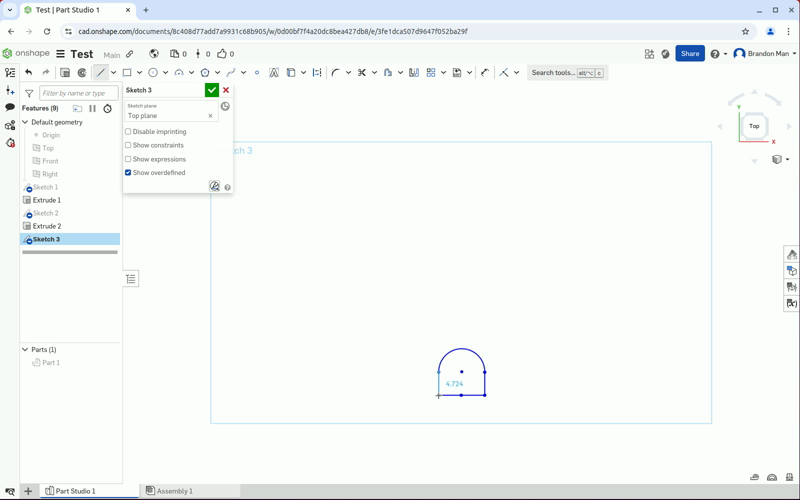
click(438, 395)
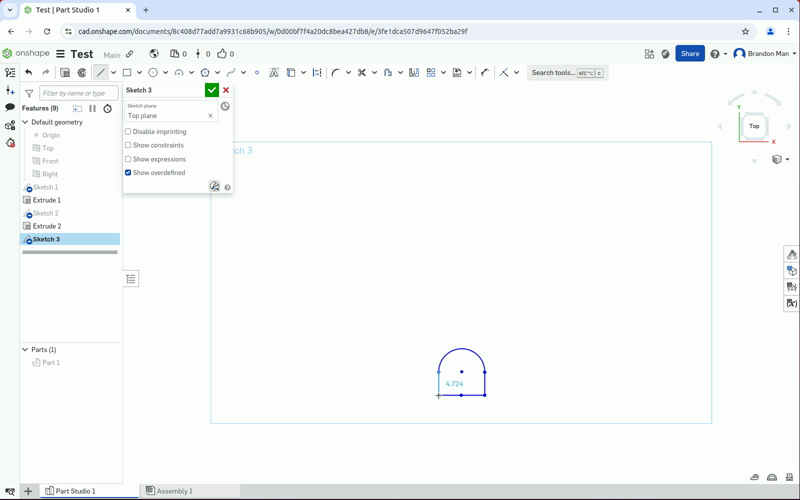
key(esc)
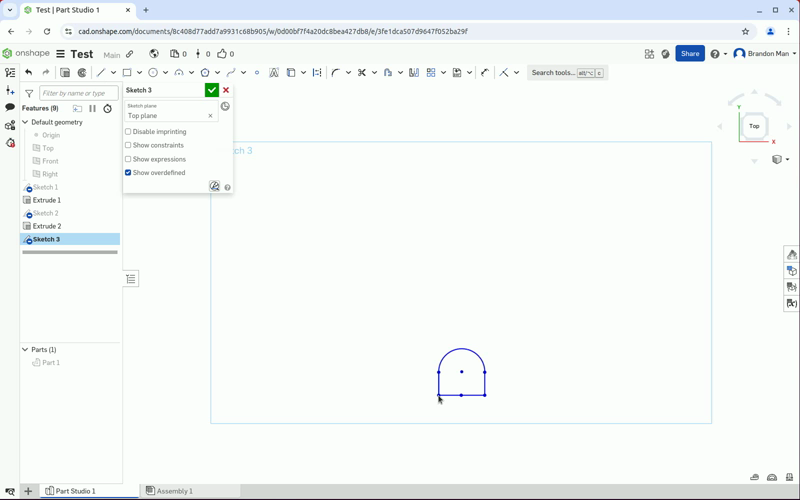
mouse_move(475, 378)
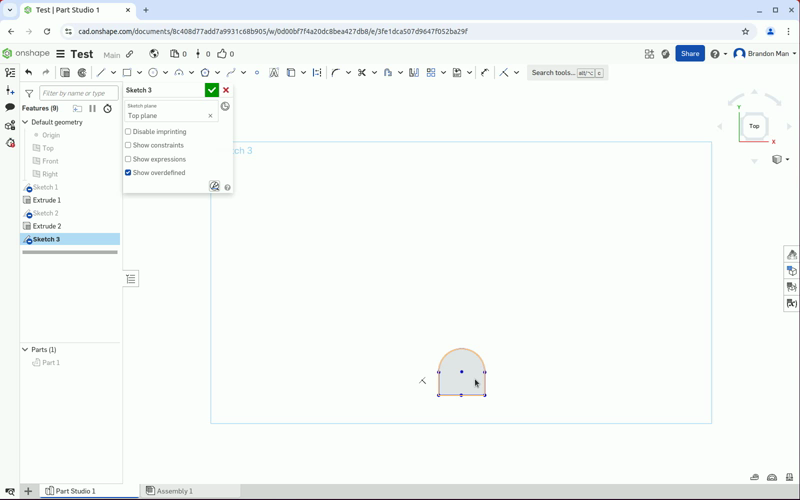
click(475, 378)
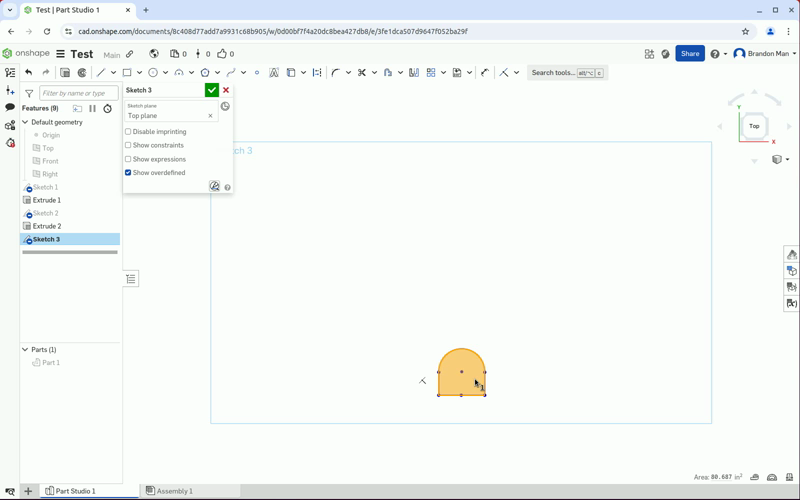
mouse_move(73, 352)
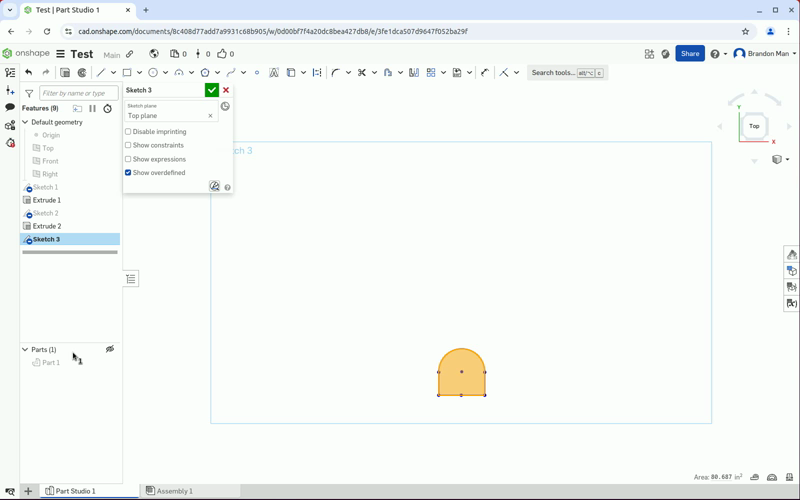
key(shift+y)
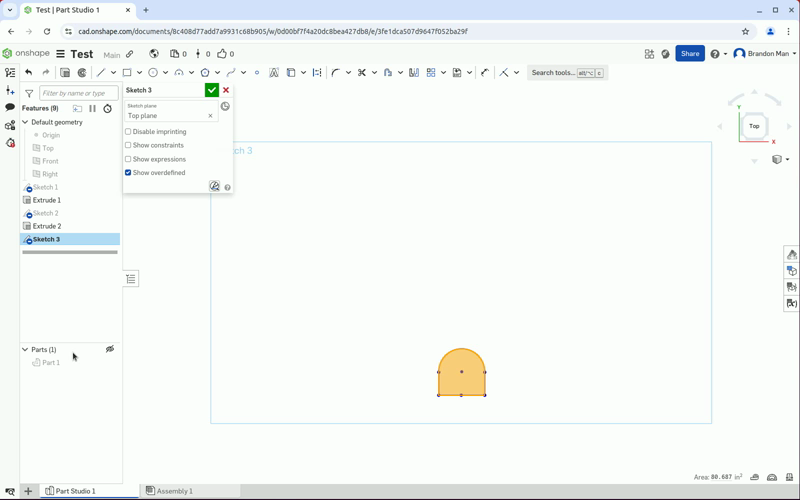
key(shift+e)
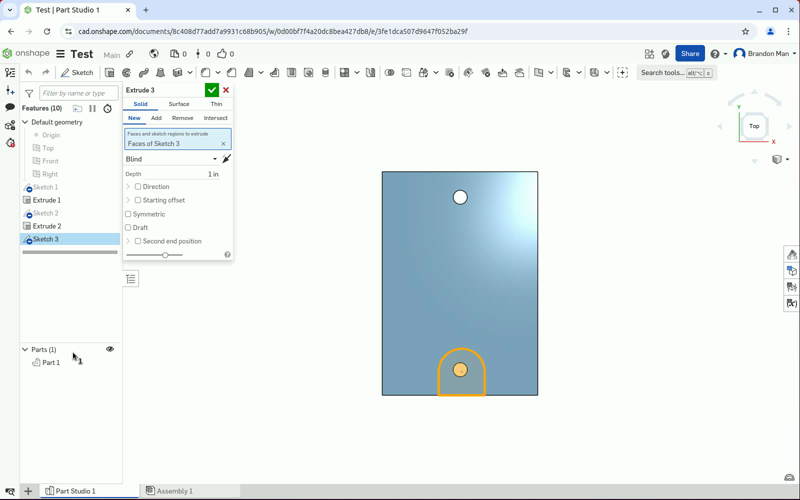
mouse_move(143, 106)
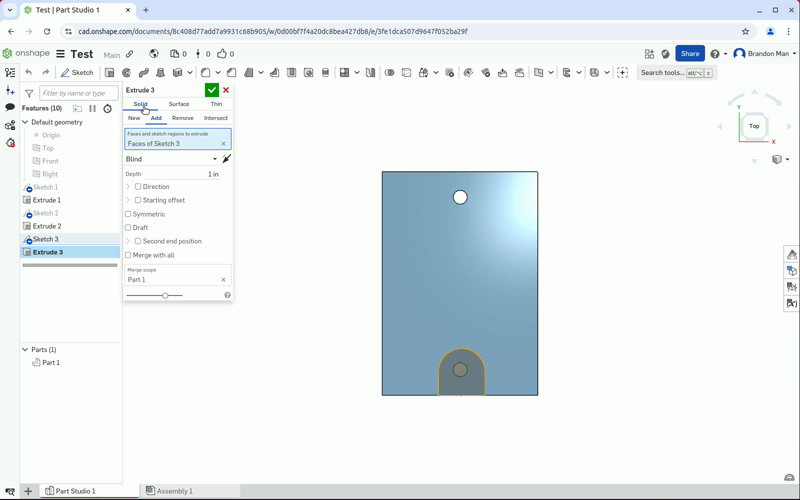
click(143, 106)
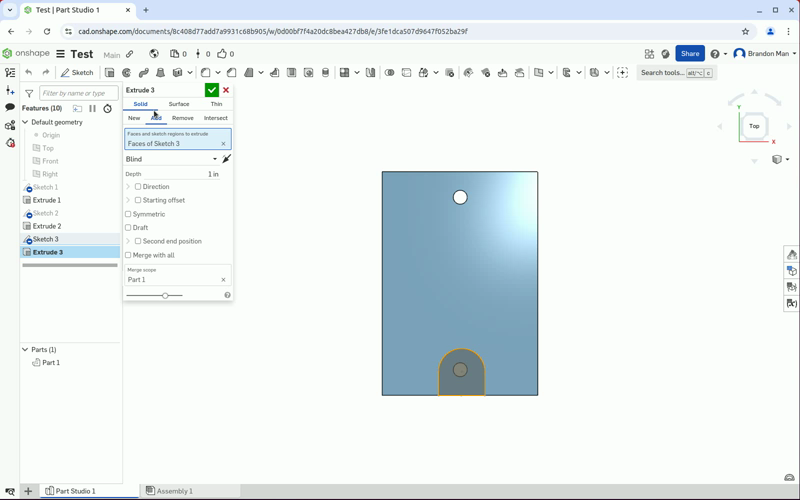
mouse_move(186, 120)
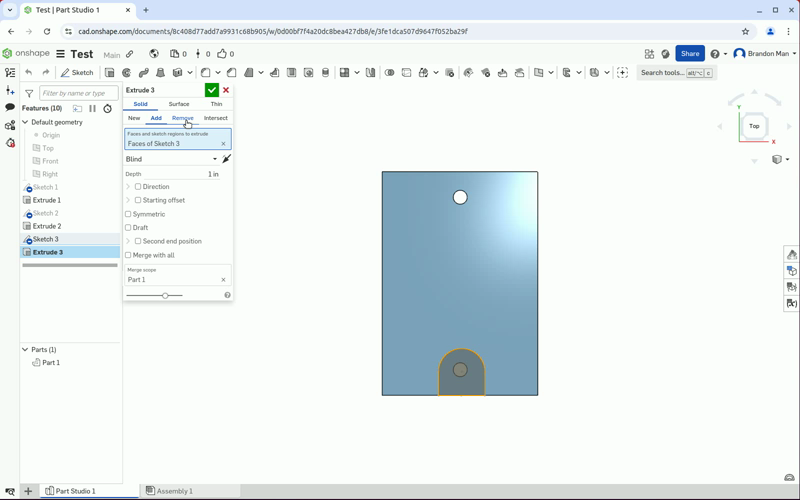
click(186, 120)
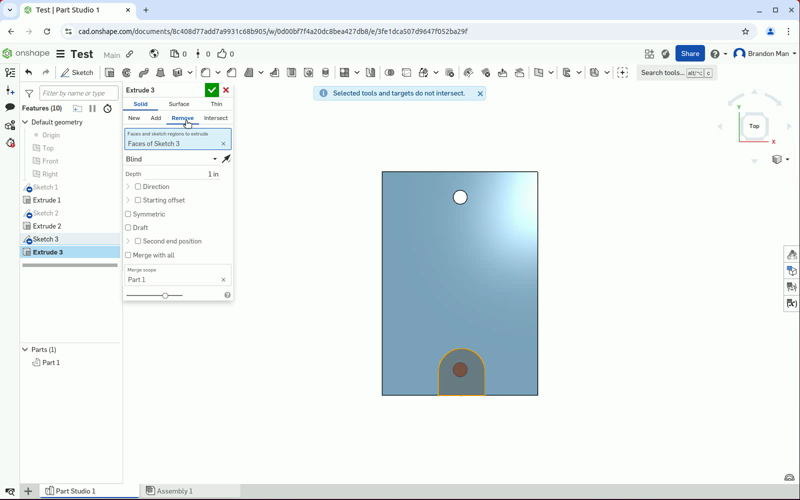
key(tab, 4)
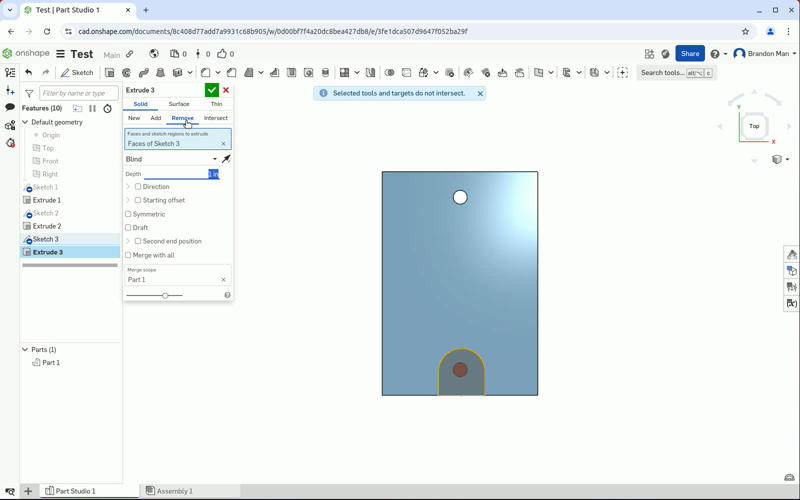
text(-14.683)
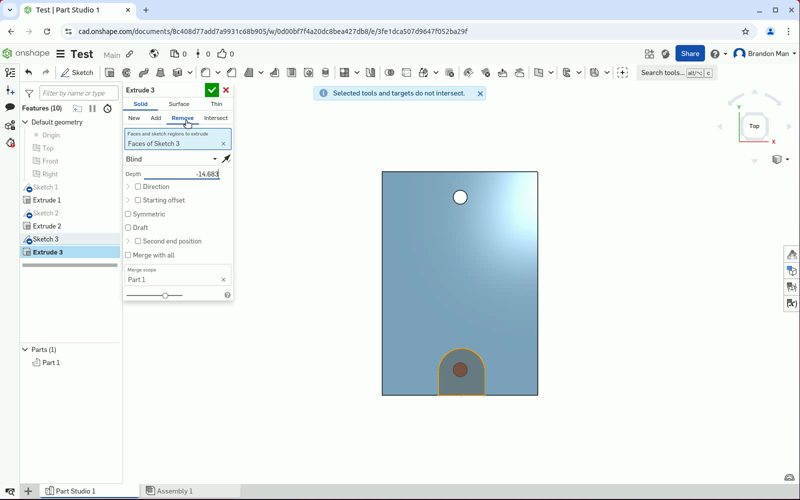
key(tab, 6)
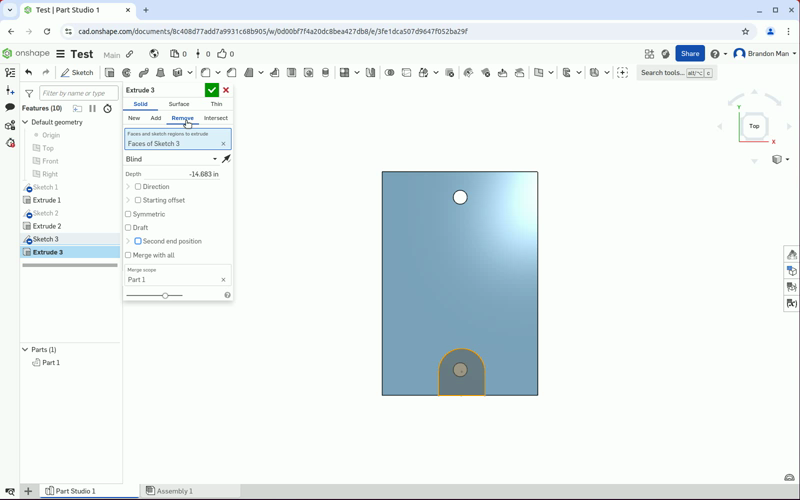
key(space)
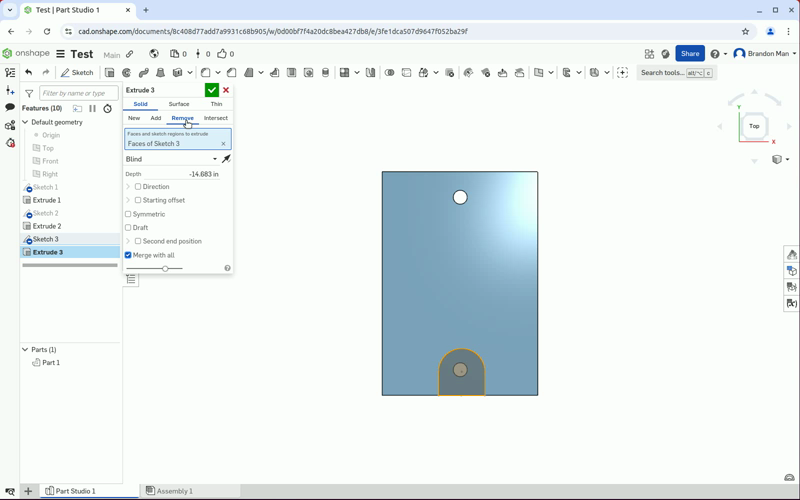
key(enter)
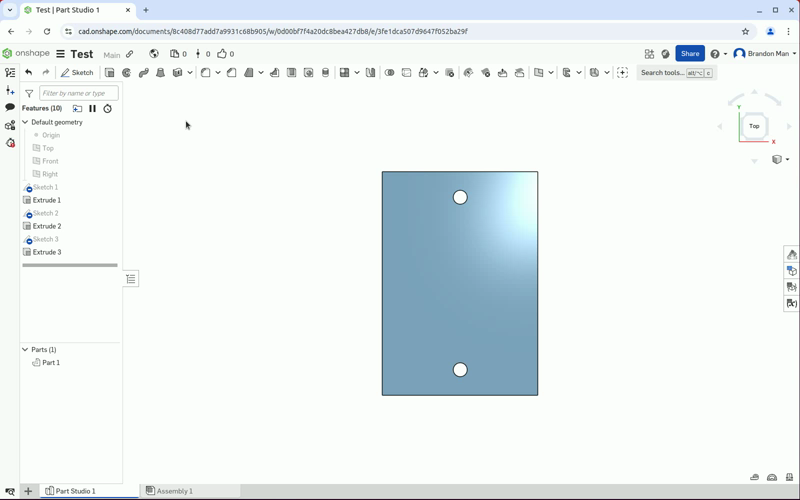
key(shift+h)
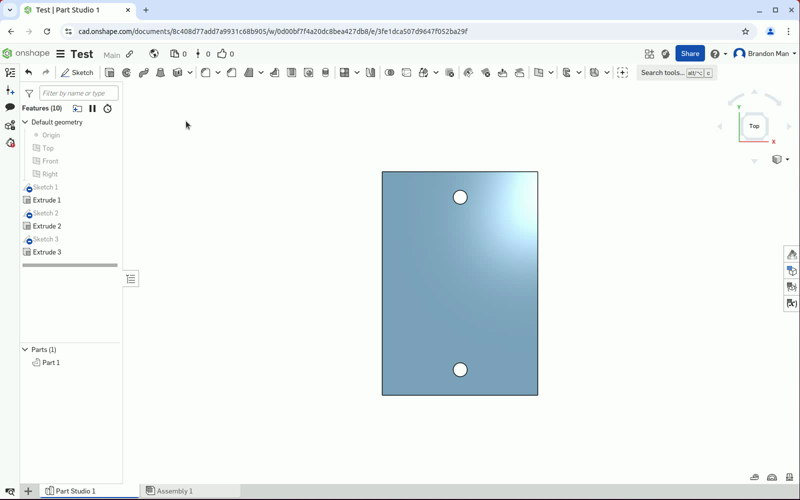
key(shift+h)
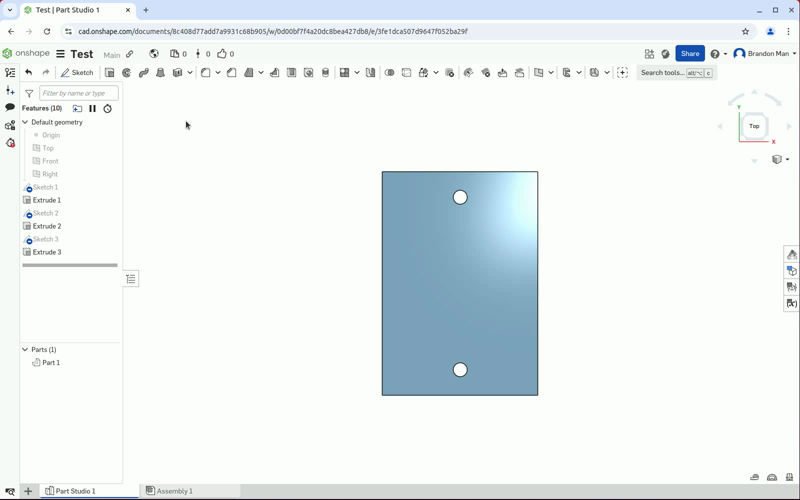
key(shift+7)
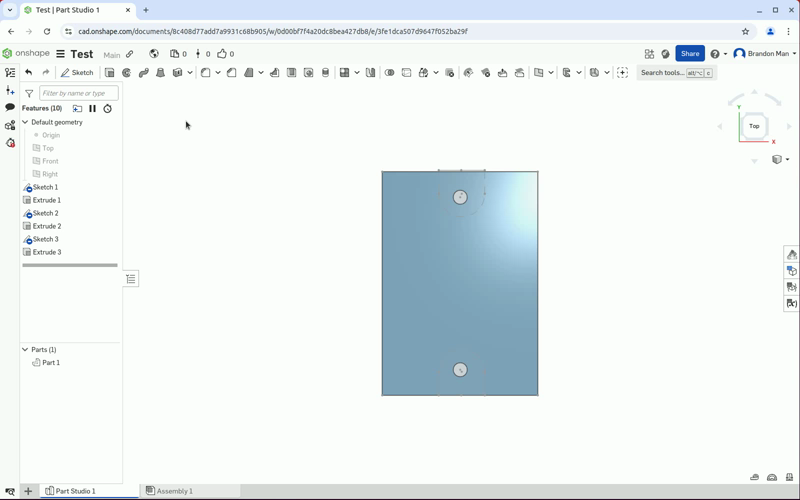
key(up, 3)
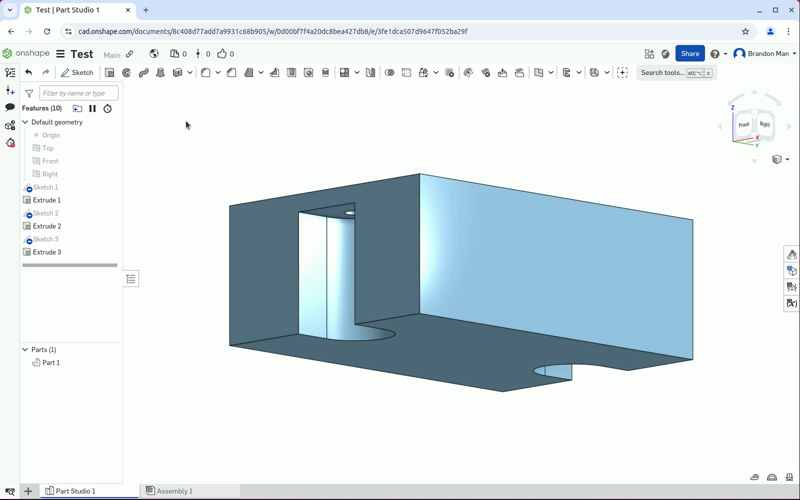
key(left, 3)
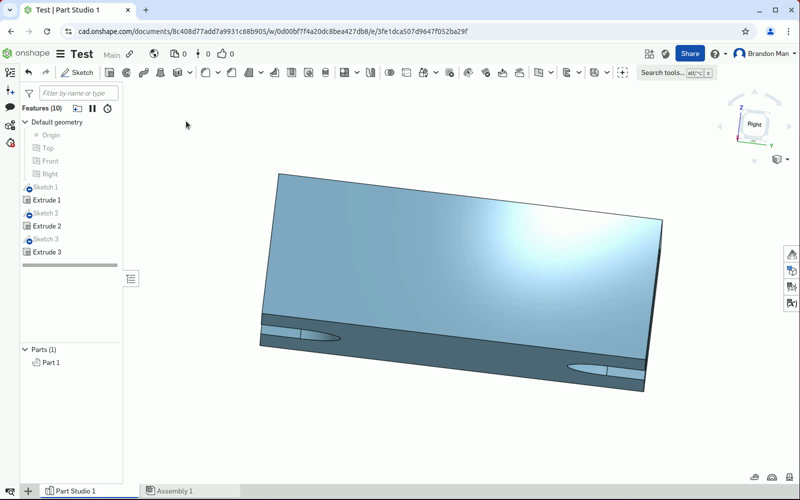
key(right, 3)
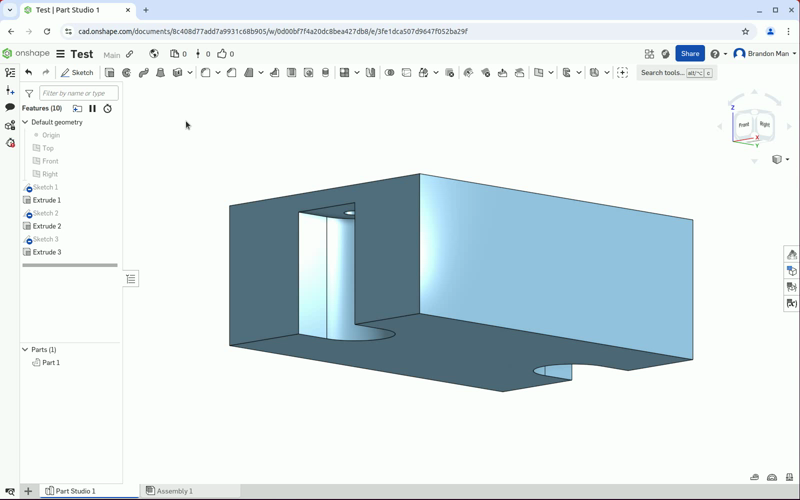
key(down, 3)
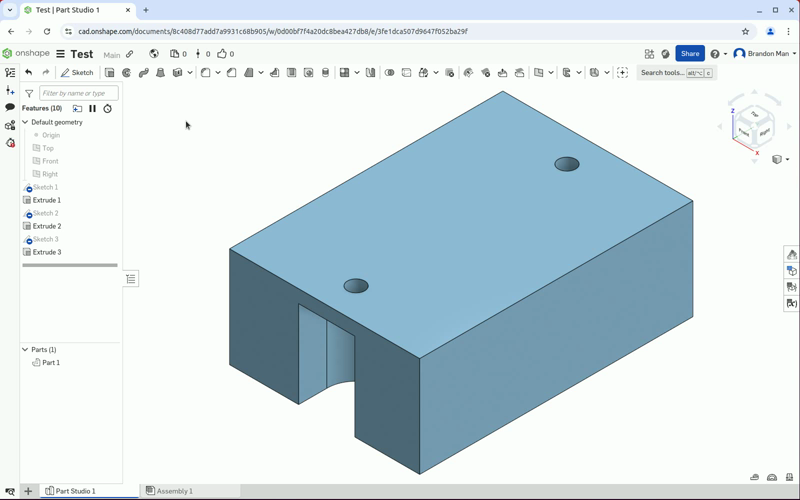
mouse_move(73, 189)
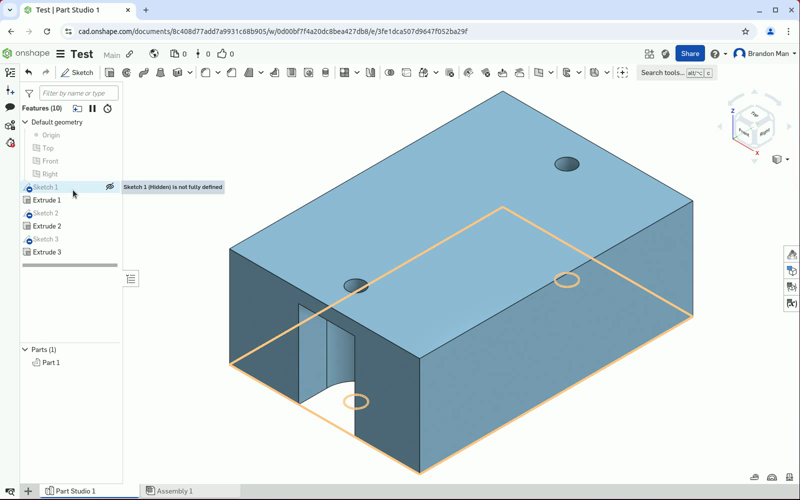
click(73, 189)